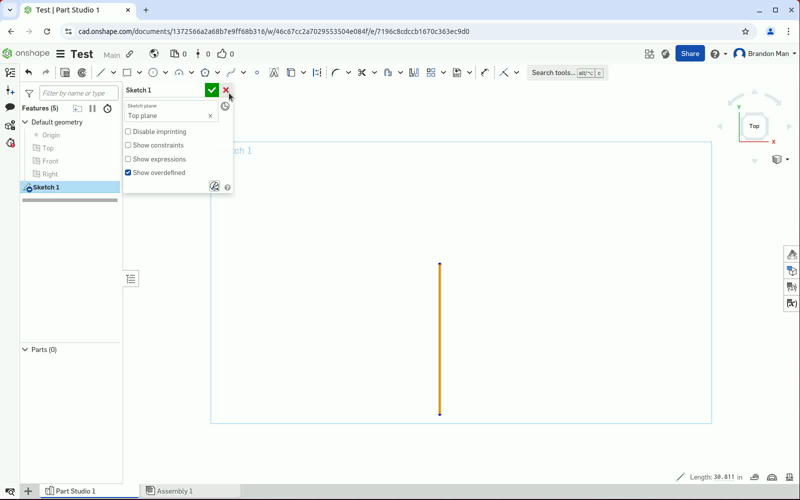
key(shift+h)
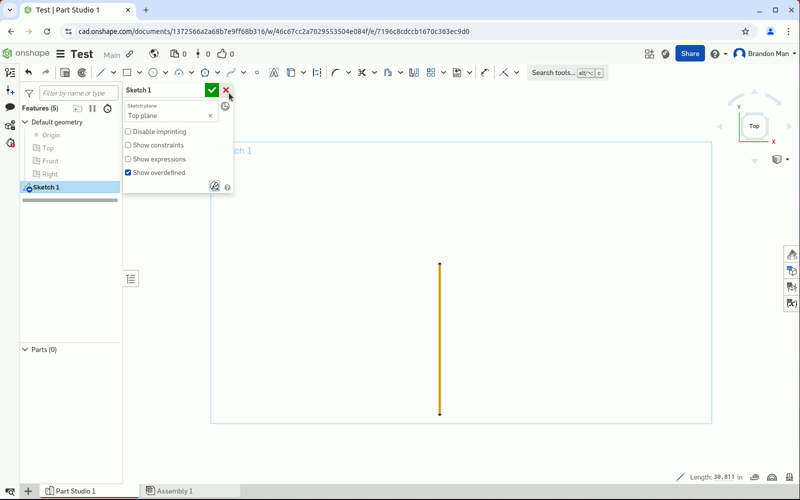
key(shift+s)
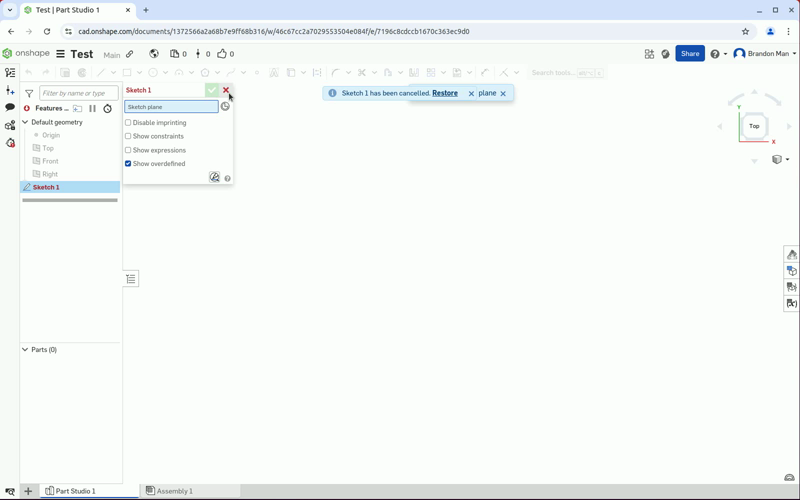
mouse_move(73, 150)
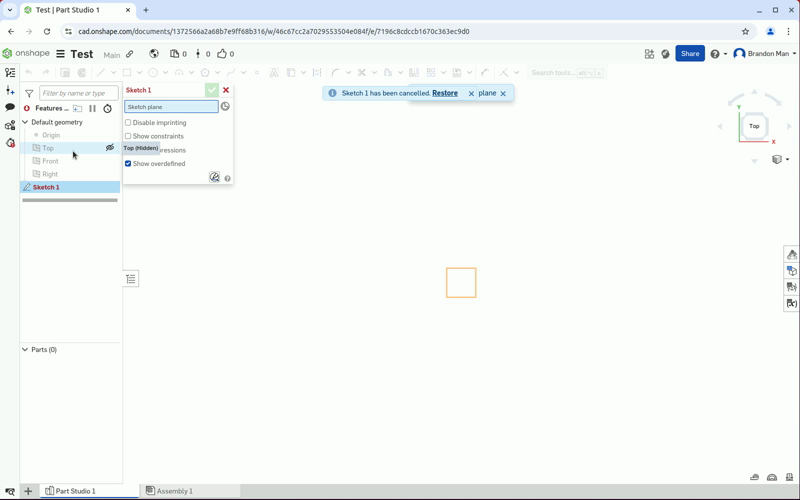
click(73, 150)
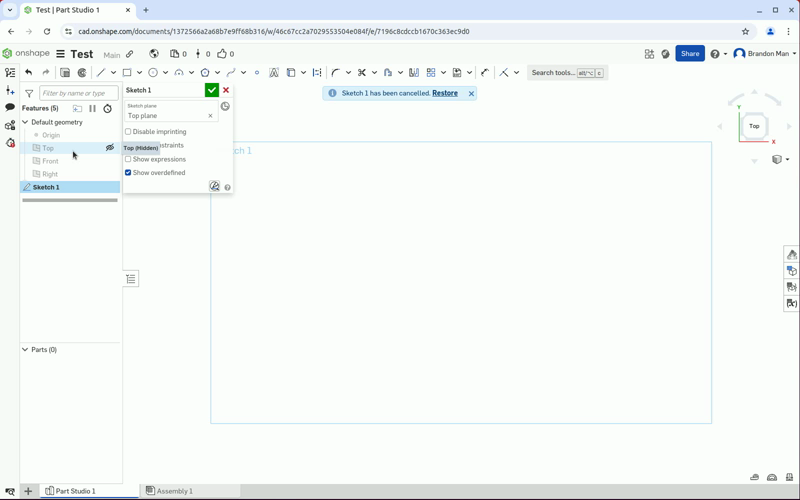
mouse_move(73, 352)
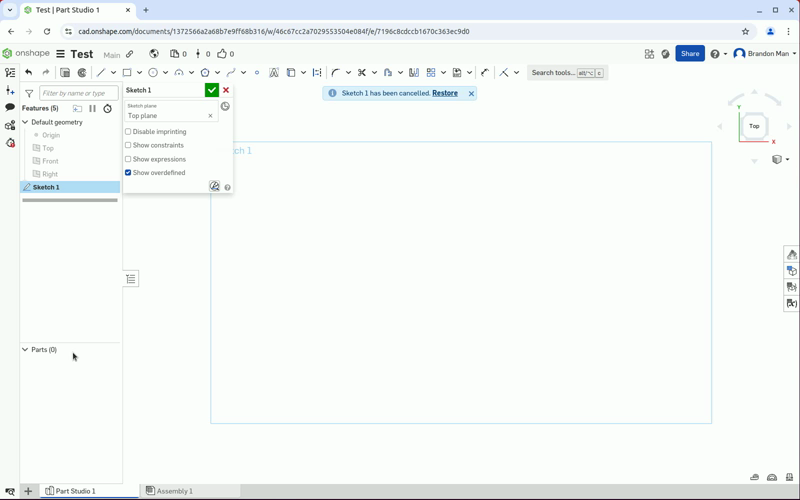
key(y)
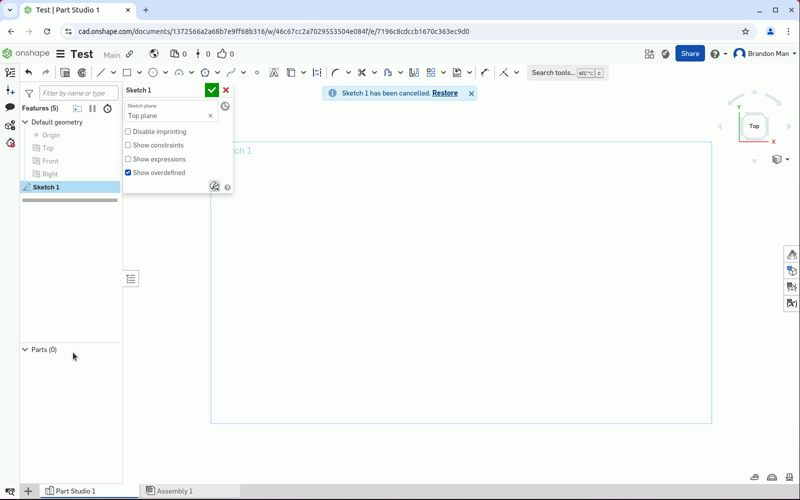
key(l)
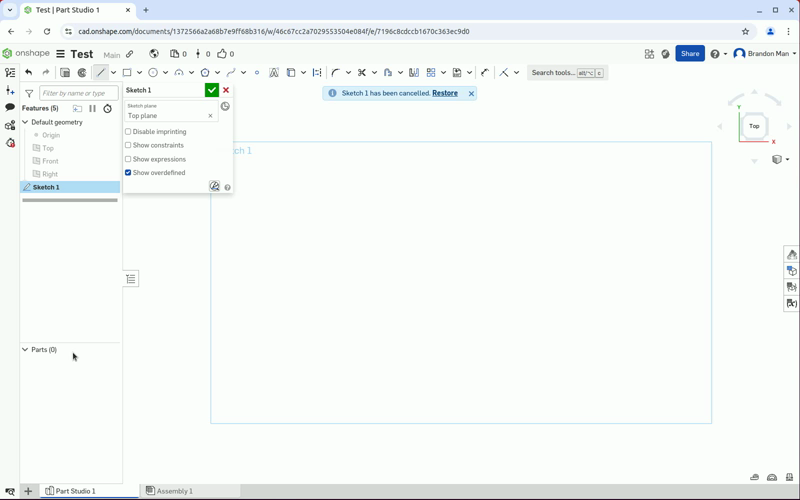
key_down(shift)
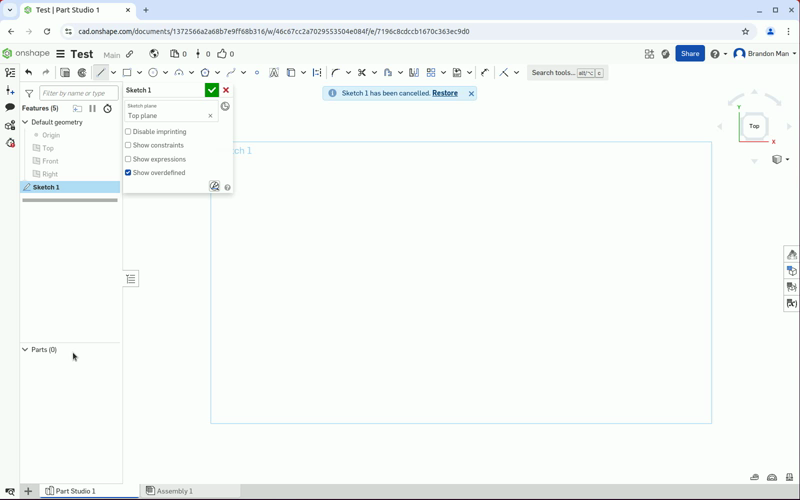
mouse_move(396, 232)
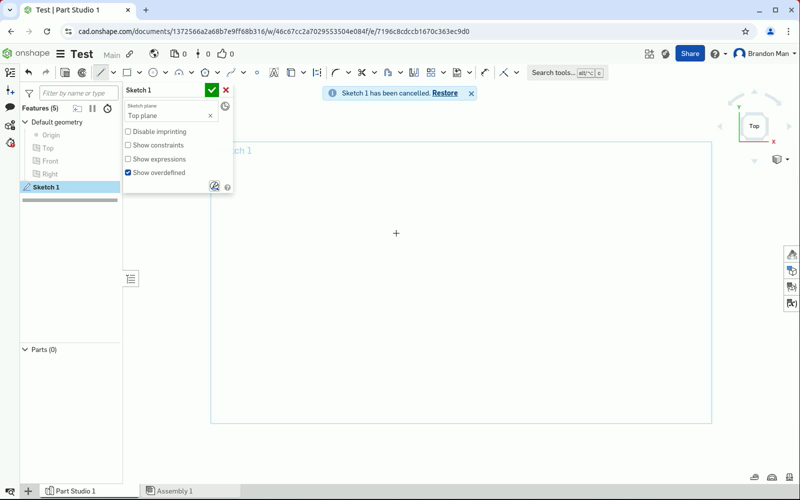
click(396, 232)
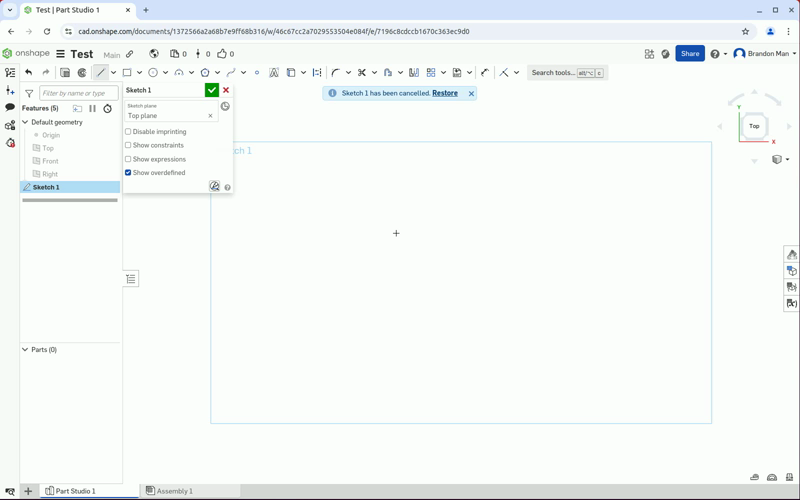
key_up(shift)
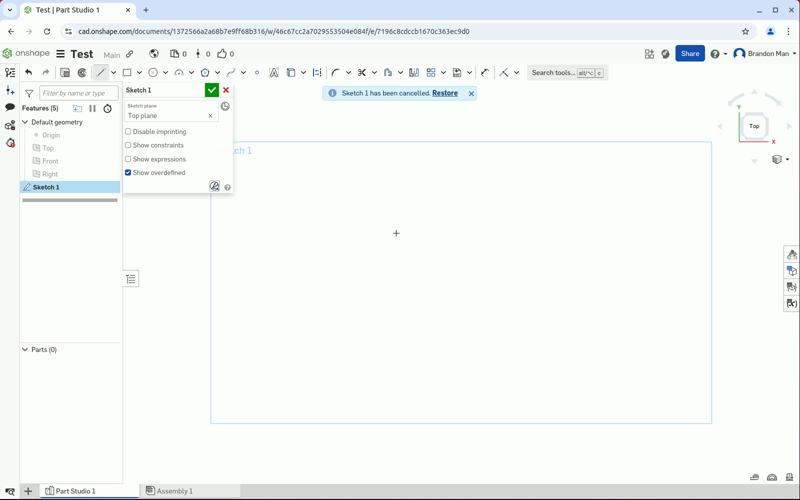
key_down(shift)
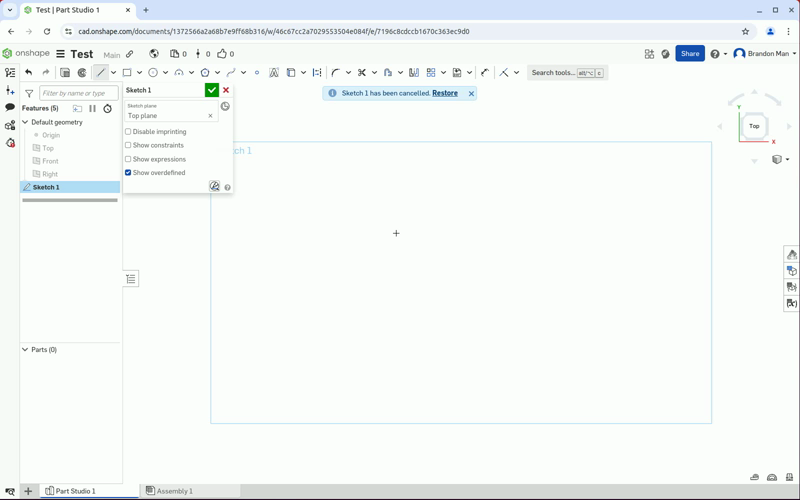
mouse_move(449, 262)
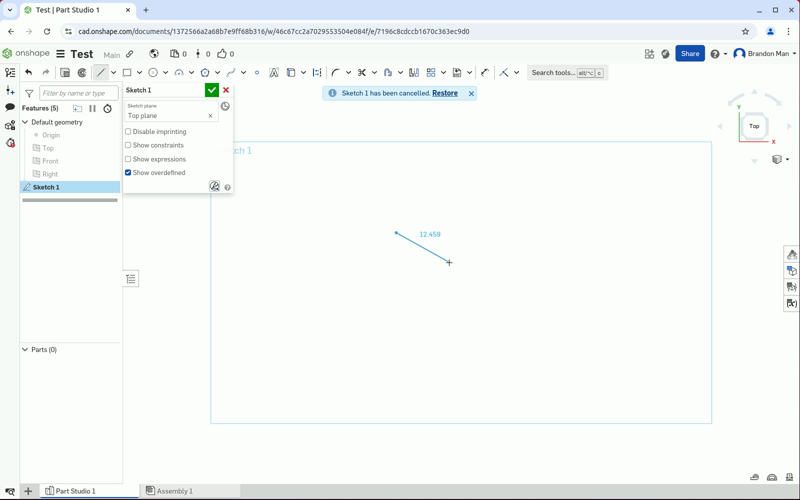
click(449, 262)
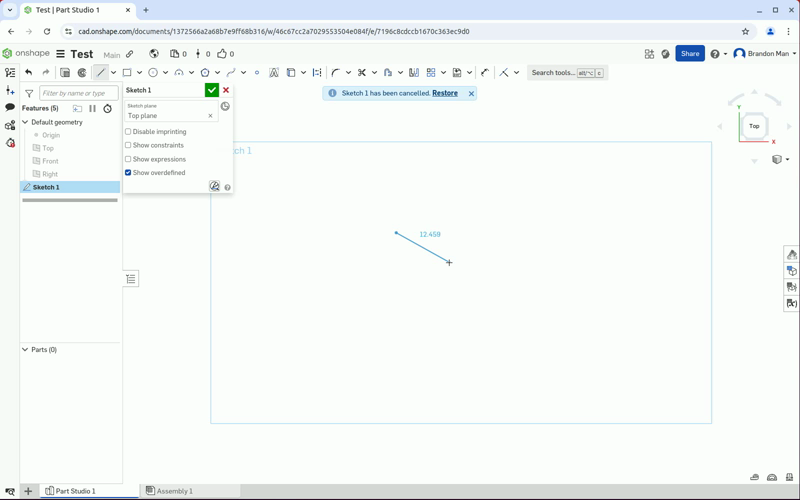
key_up(shift)
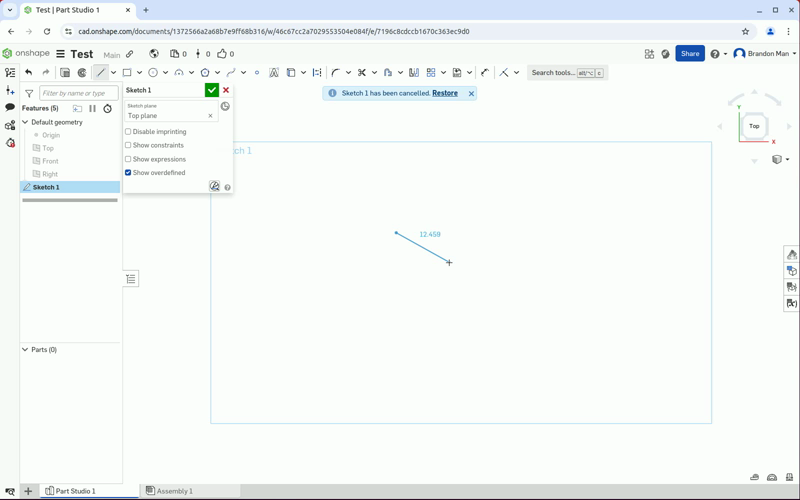
key_down(shift)
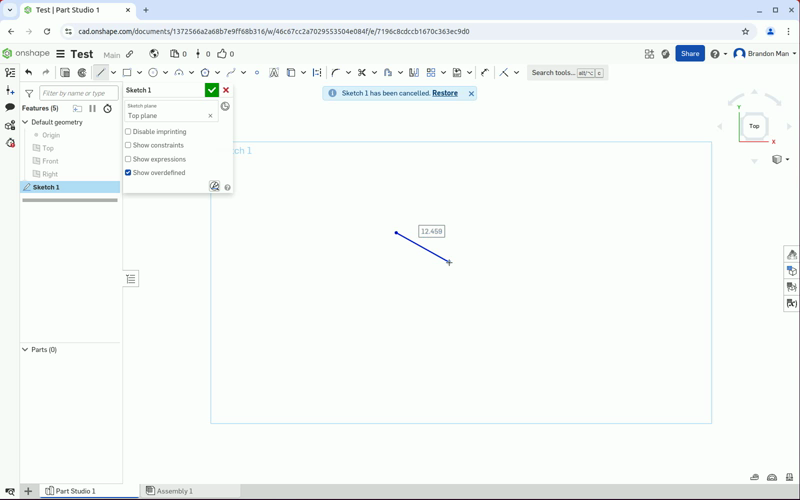
mouse_move(479, 262)
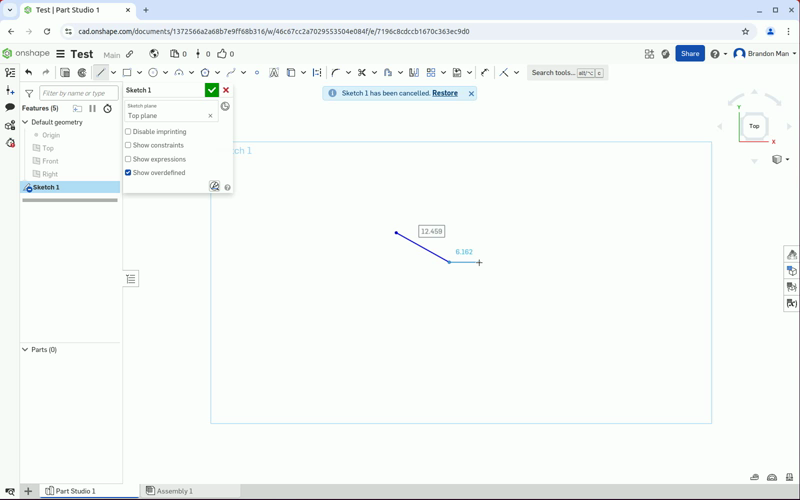
mouse_move(449, 282)
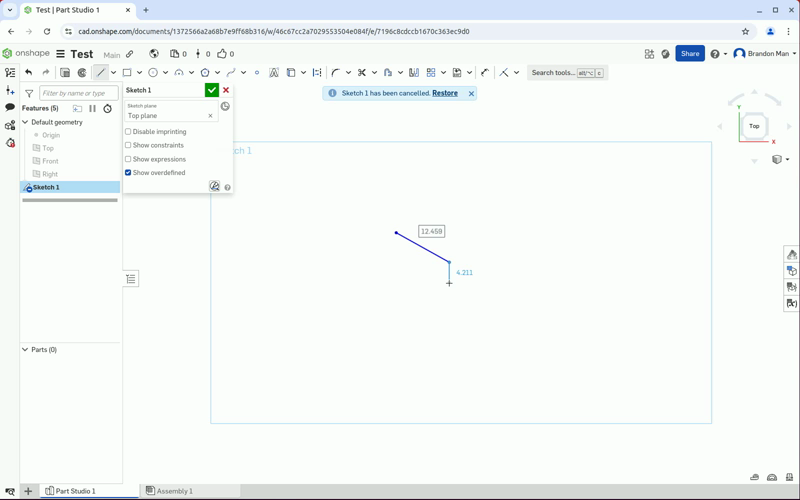
click(449, 282)
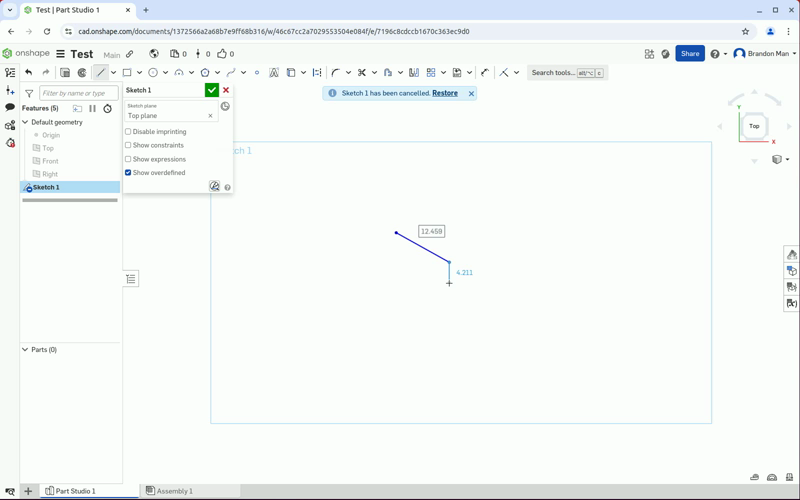
key_up(shift)
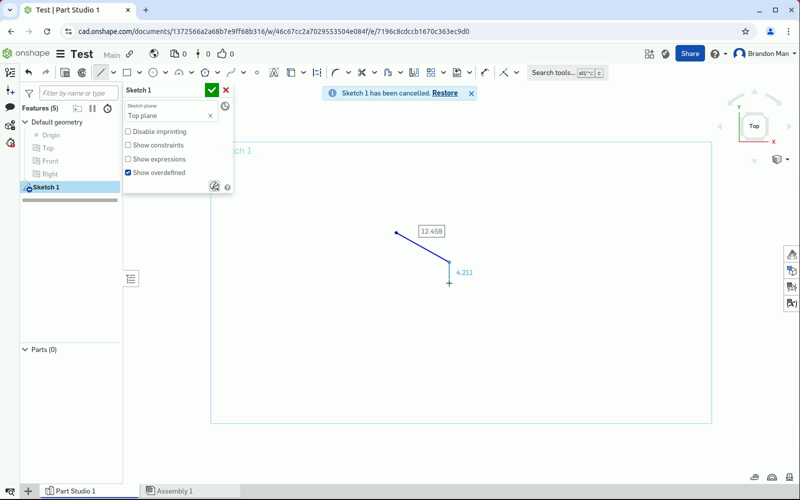
key_down(shift)
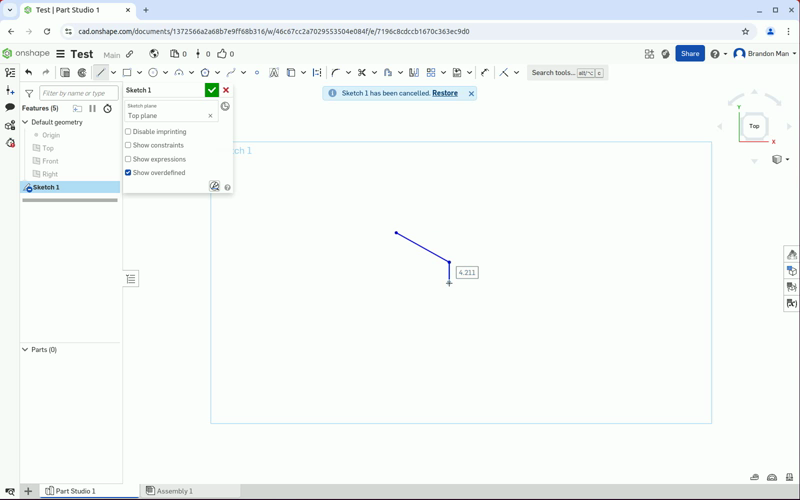
mouse_move(479, 282)
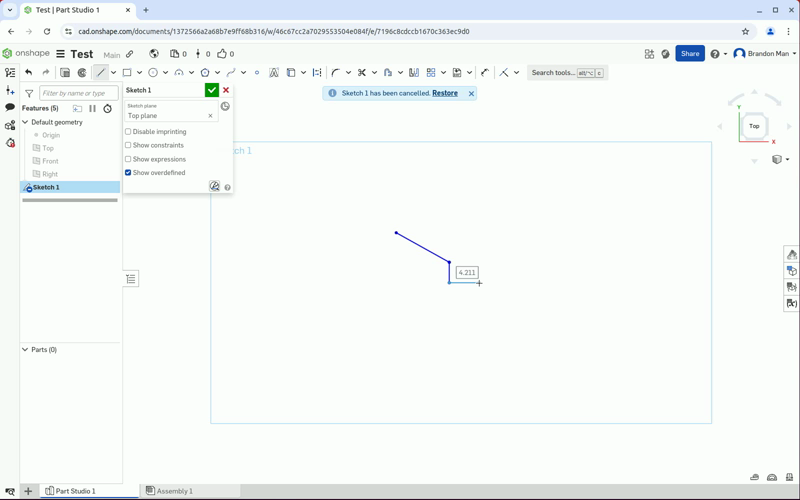
mouse_move(472, 282)
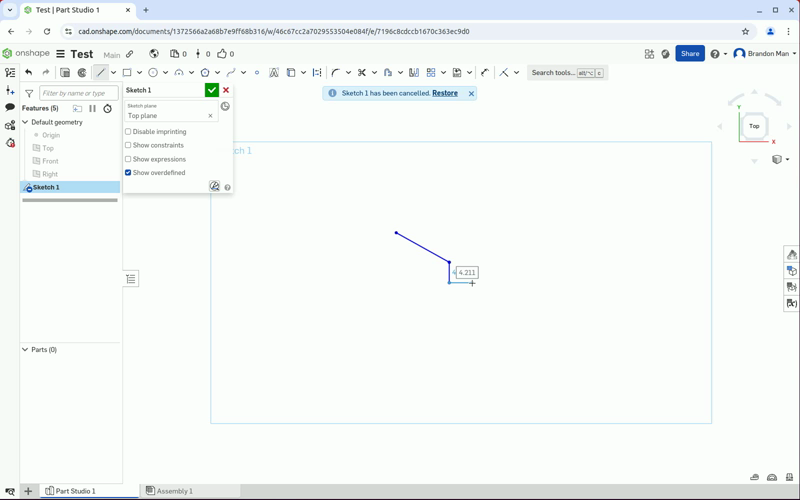
click(472, 282)
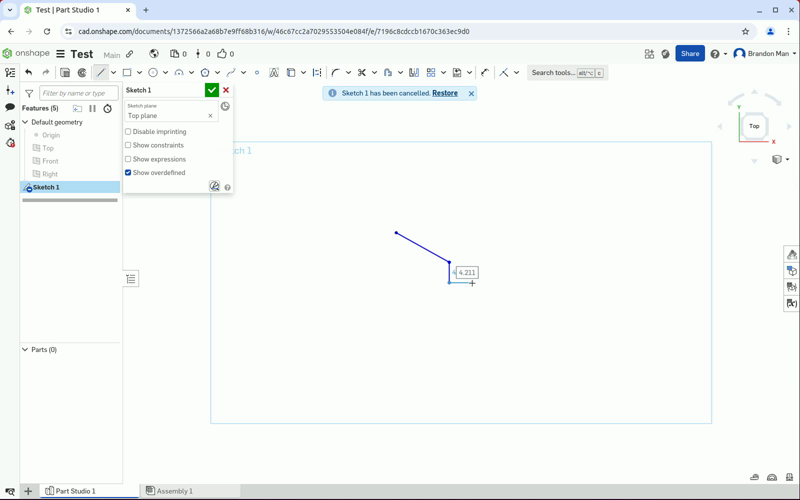
key_up(shift)
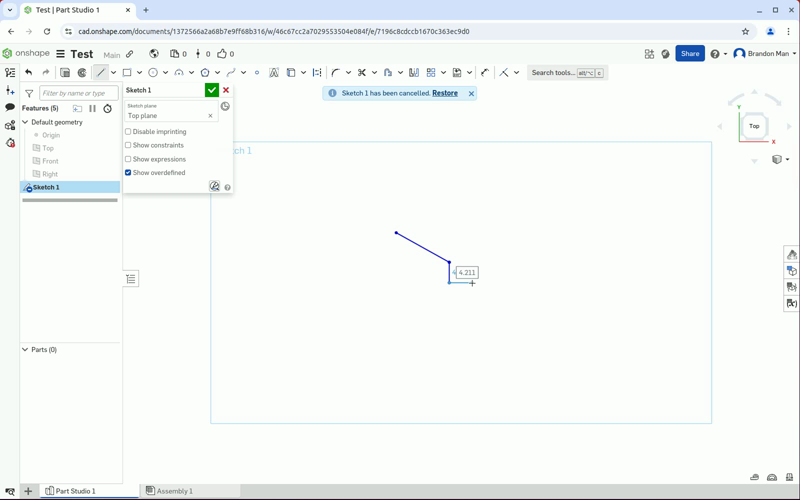
key_down(shift)
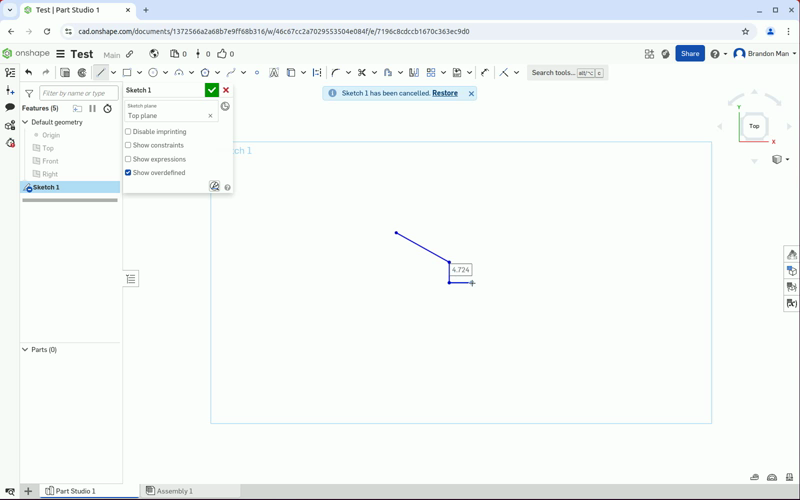
mouse_move(502, 282)
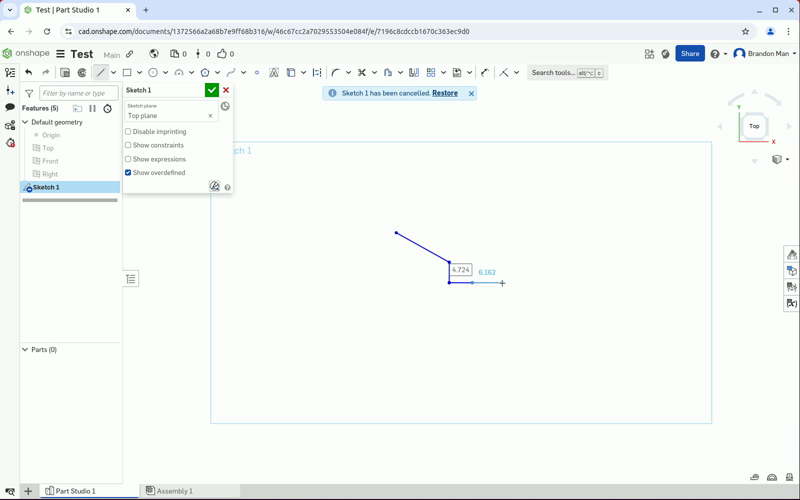
mouse_move(472, 262)
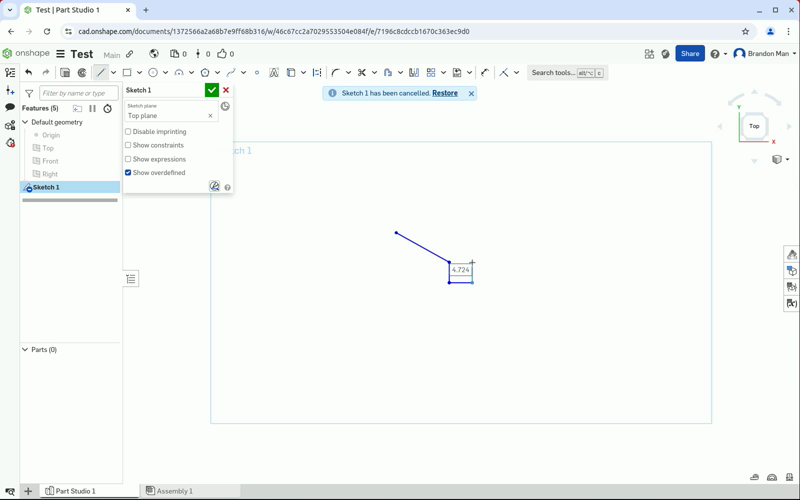
click(472, 262)
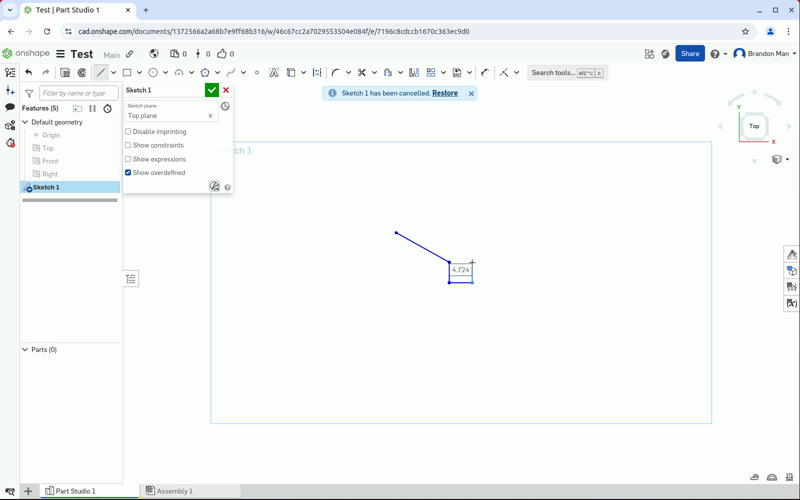
key_up(shift)
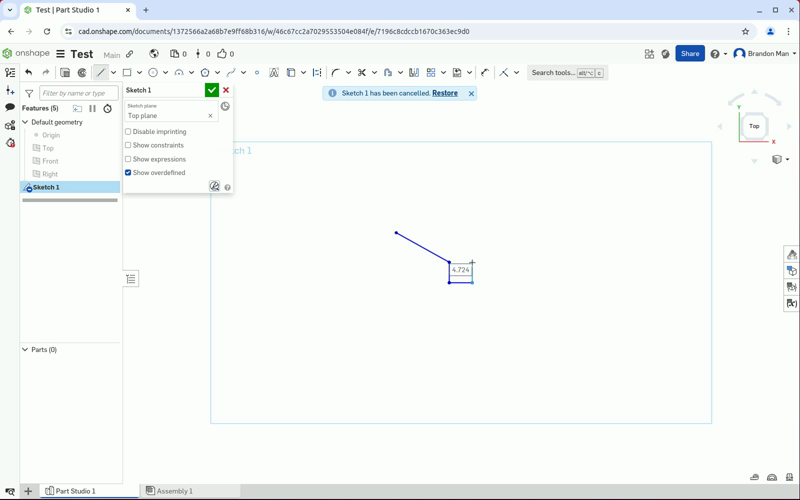
key_down(shift)
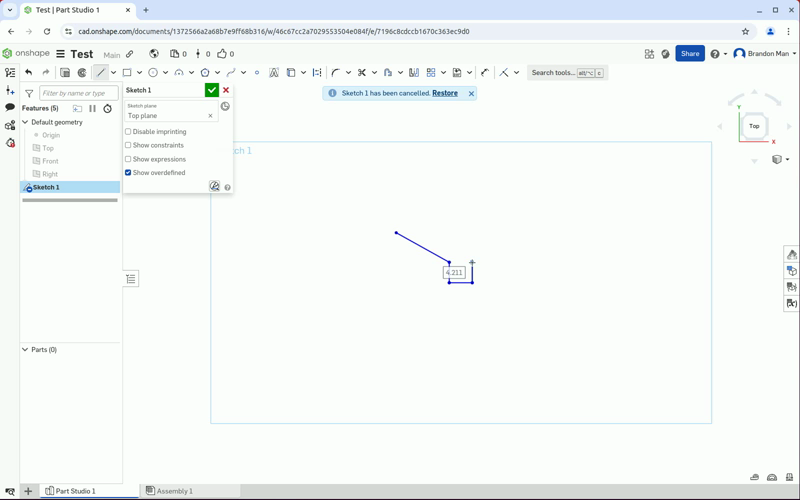
mouse_move(525, 232)
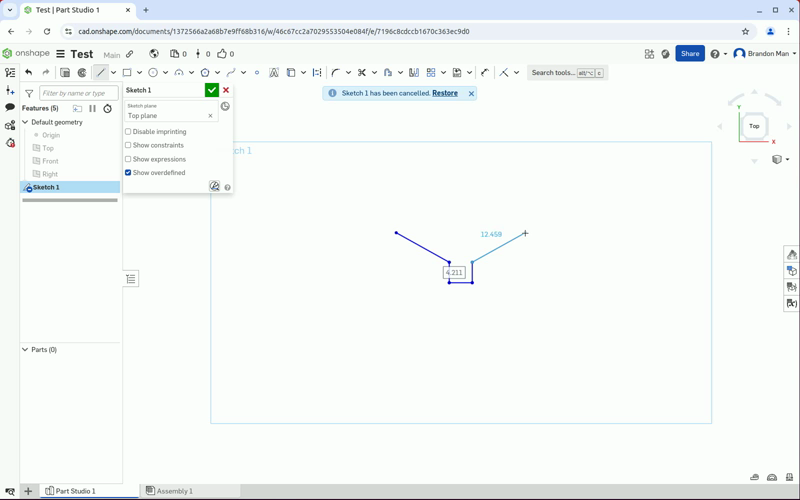
click(525, 232)
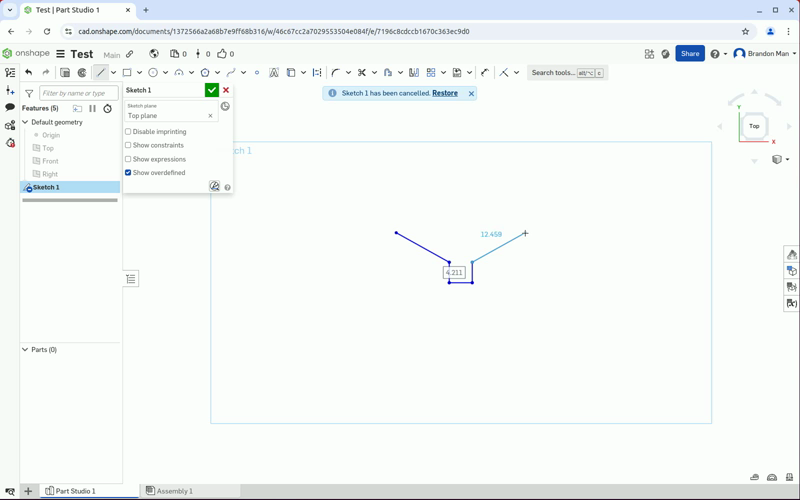
key_up(shift)
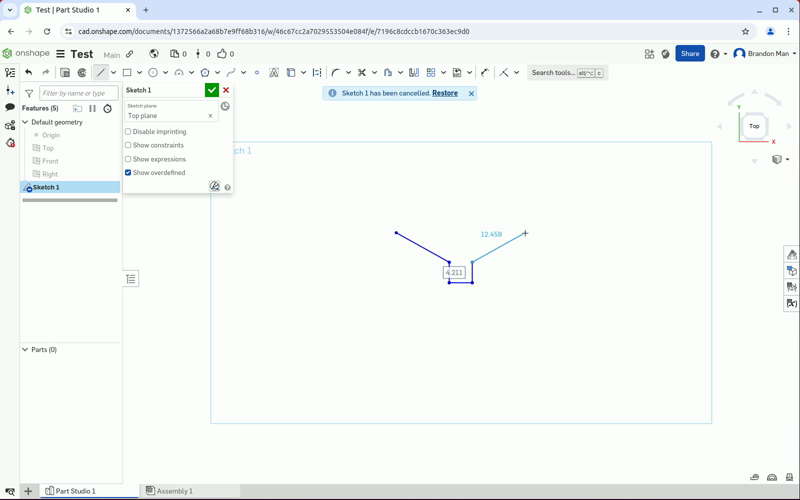
key_down(shift)
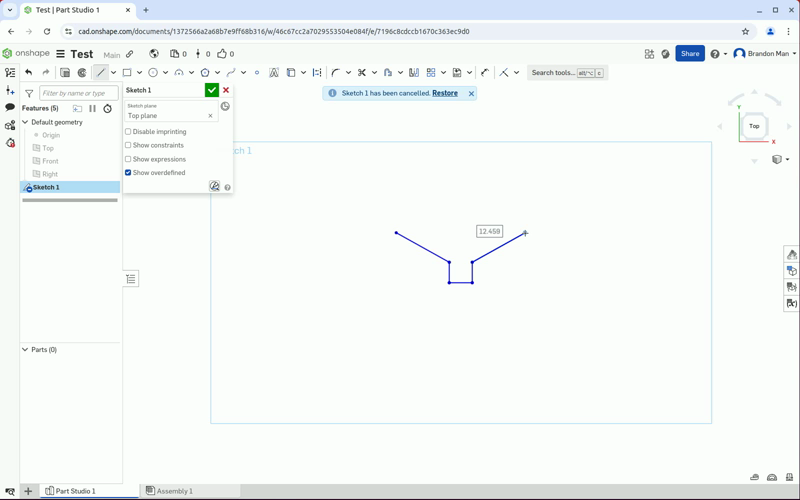
mouse_move(525, 170)
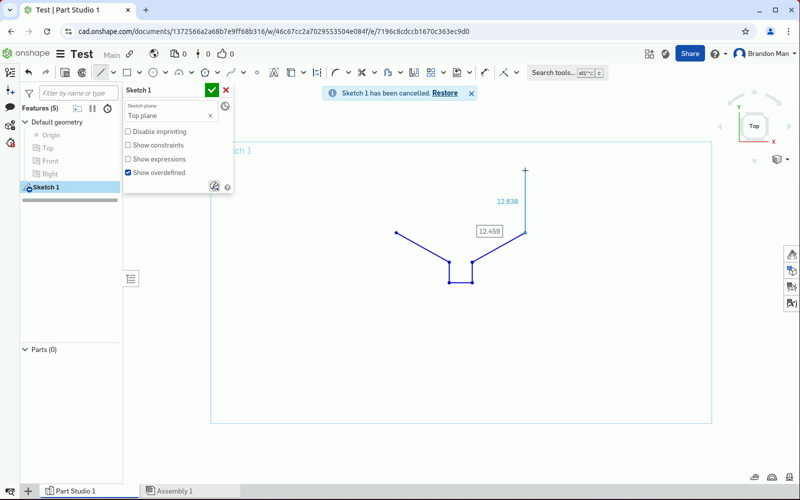
click(525, 170)
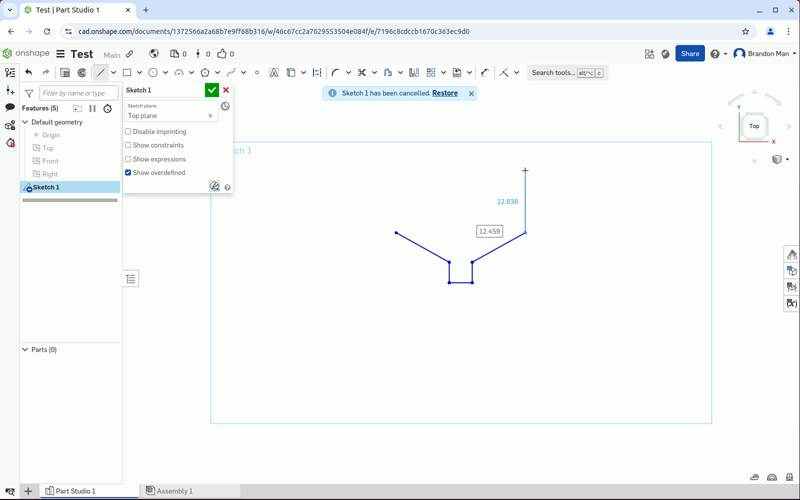
key_up(shift)
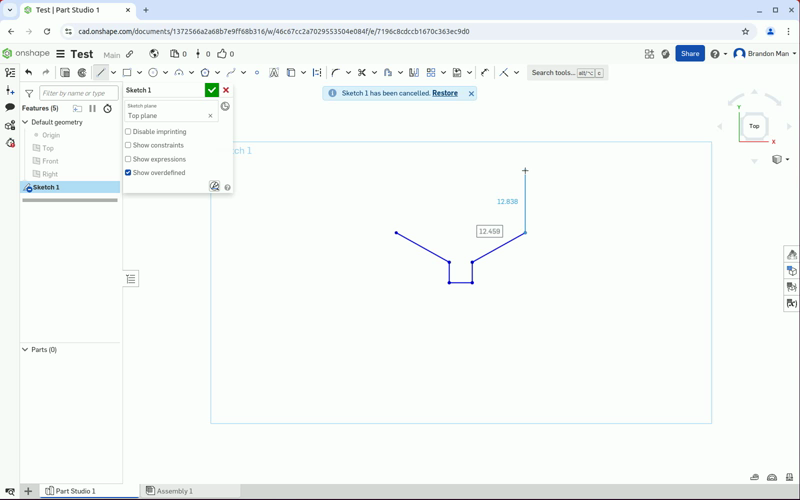
key_down(shift)
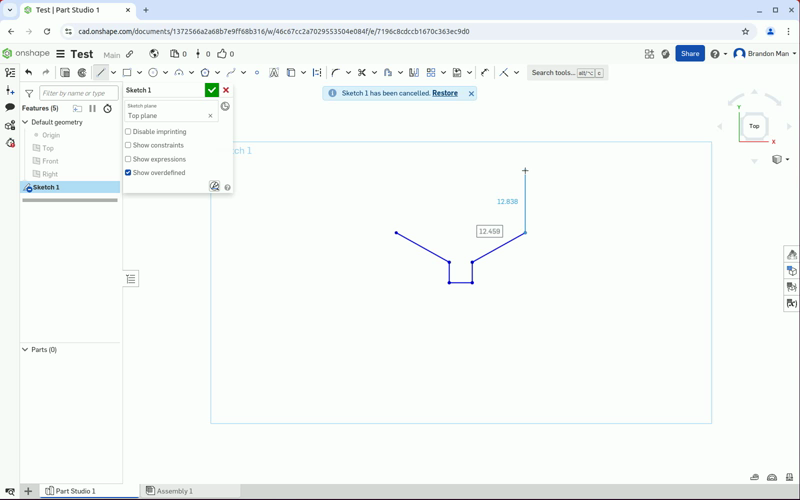
mouse_move(555, 170)
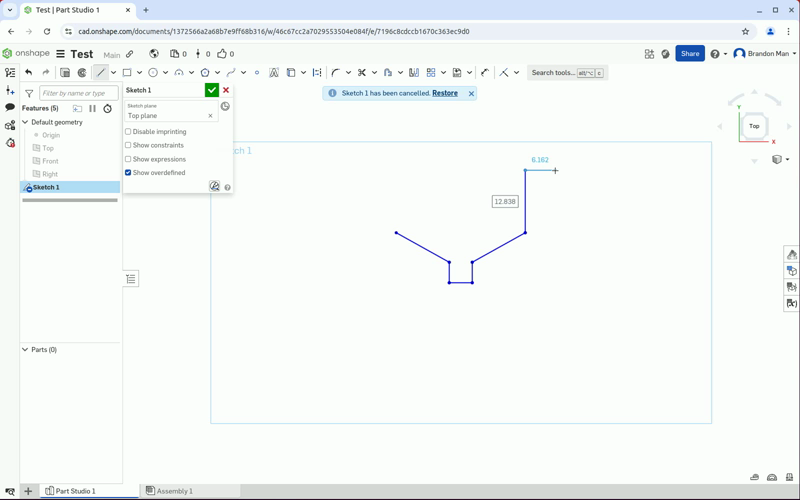
mouse_move(508, 170)
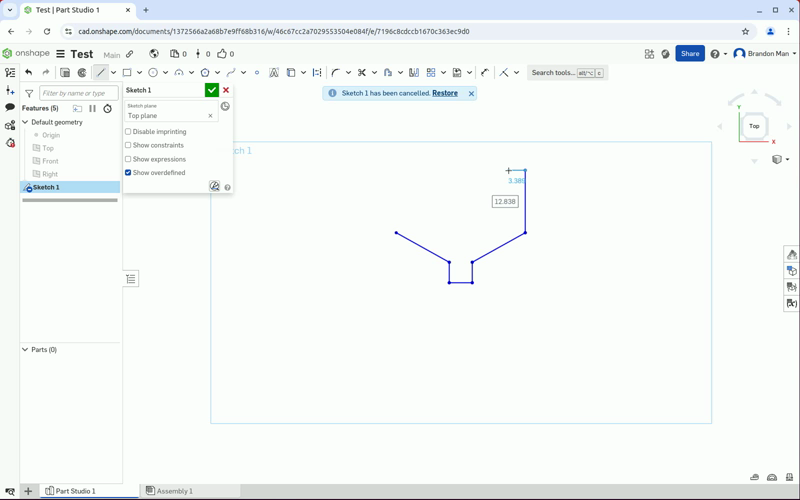
click(508, 170)
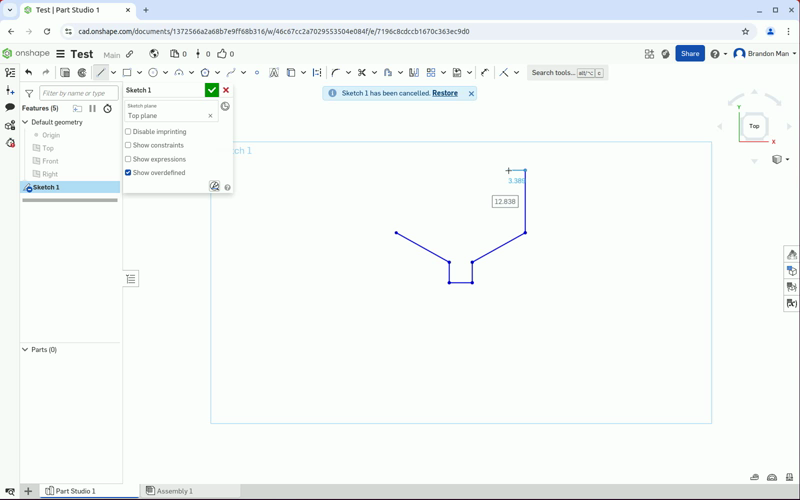
key_up(shift)
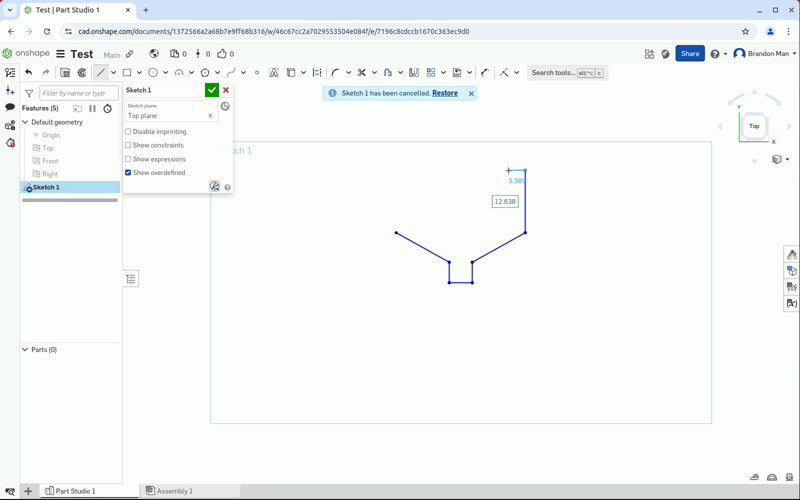
key_down(shift)
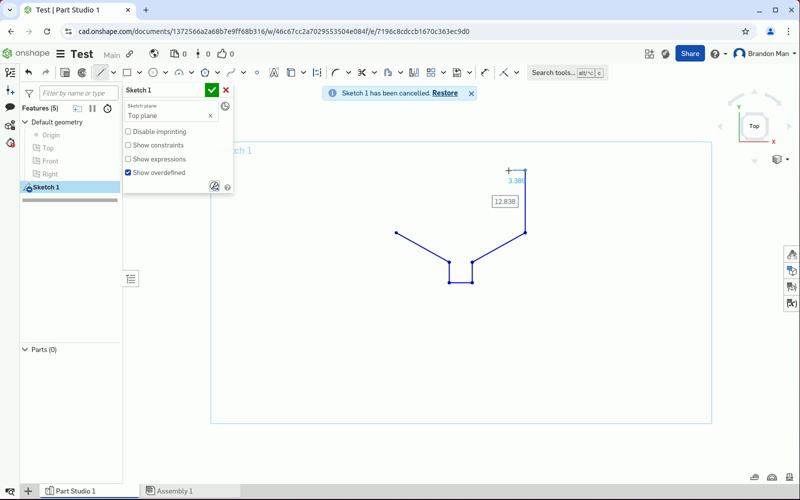
mouse_move(538, 170)
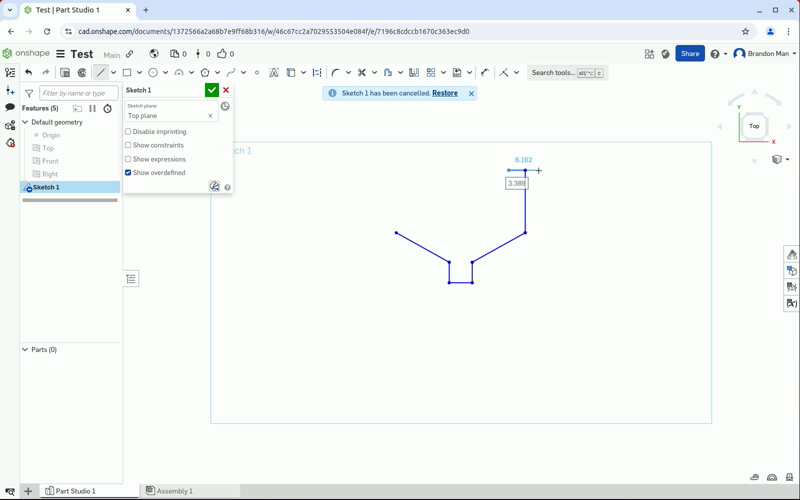
mouse_move(508, 222)
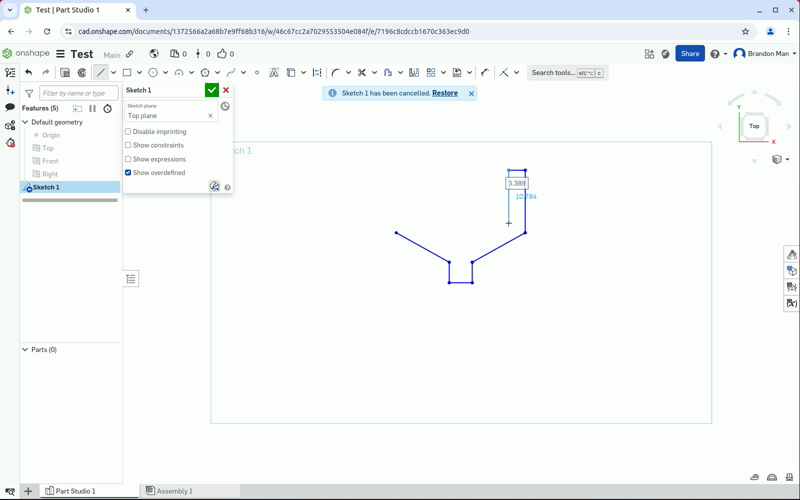
click(508, 222)
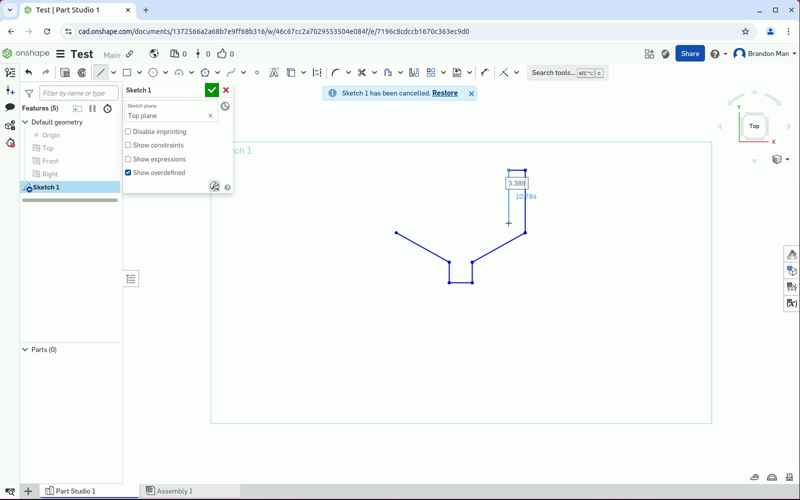
key_up(shift)
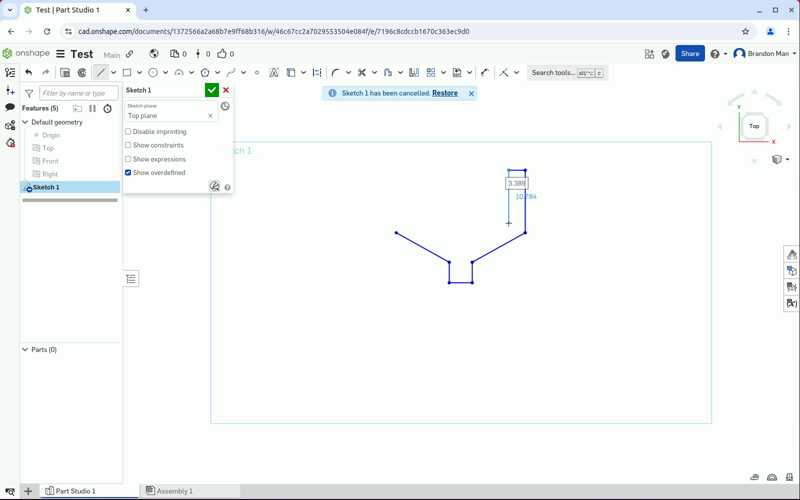
key_down(shift)
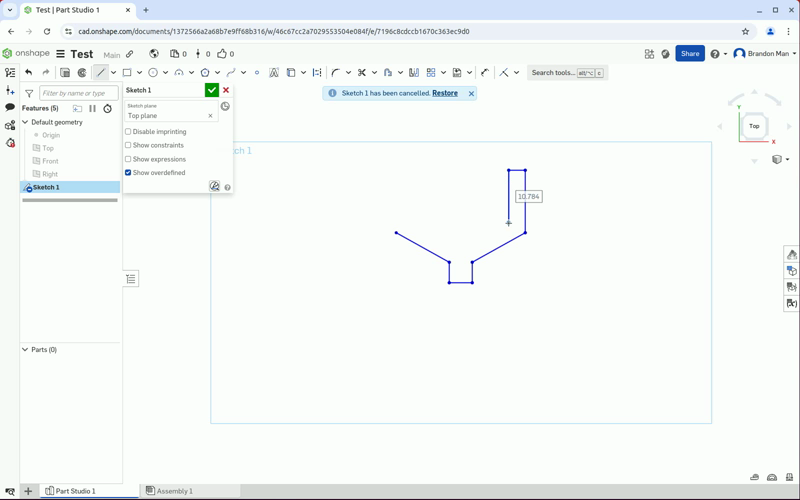
mouse_move(538, 222)
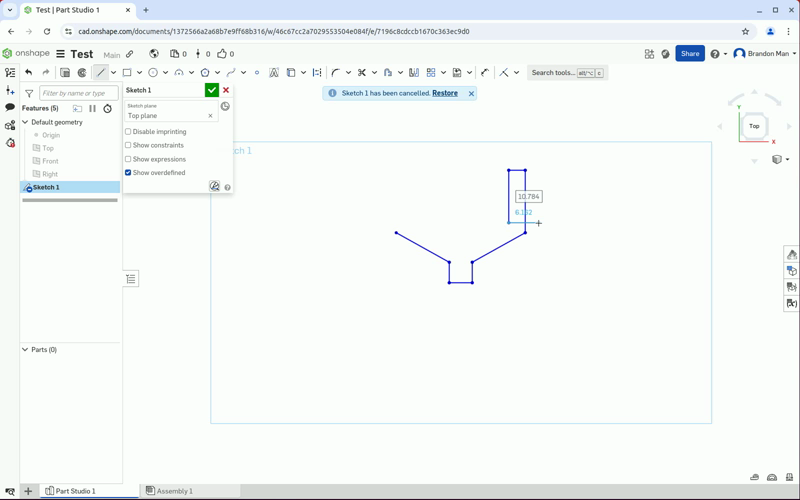
mouse_move(461, 251)
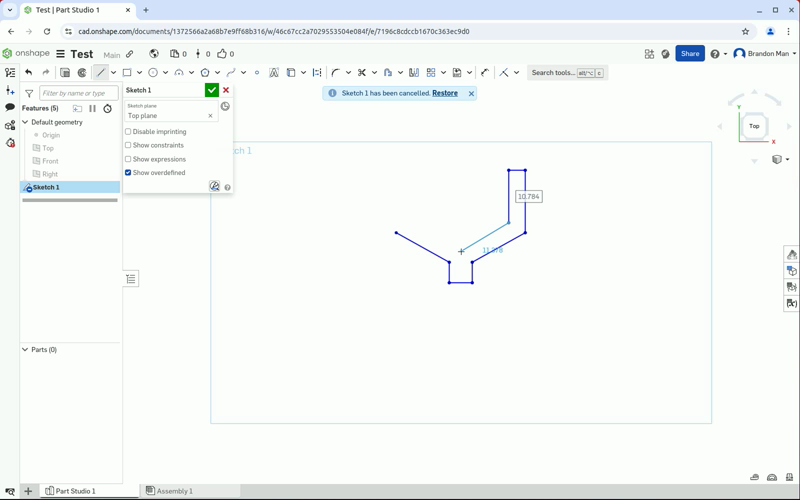
click(461, 251)
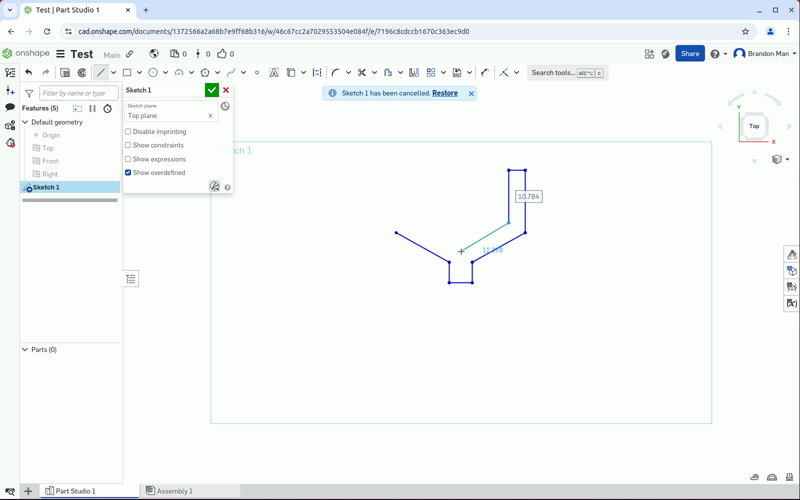
key_up(shift)
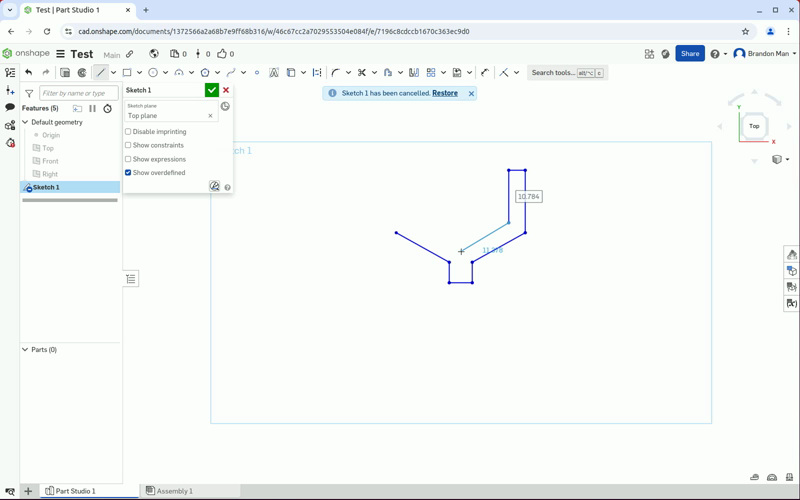
key_down(shift)
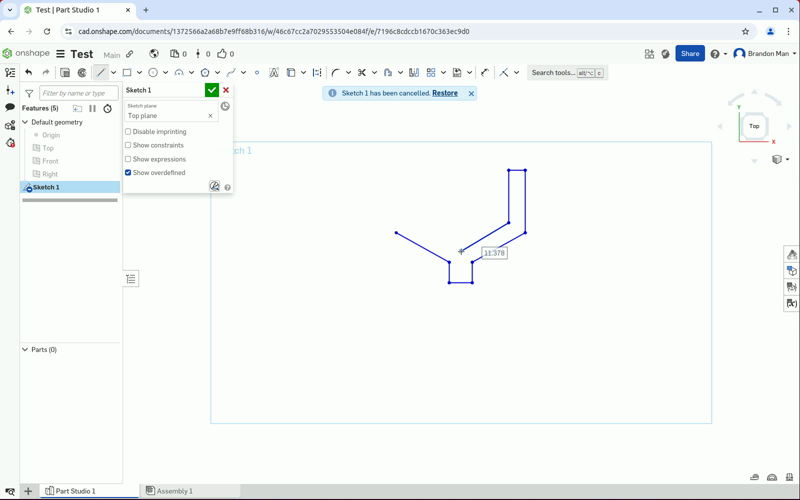
mouse_move(491, 251)
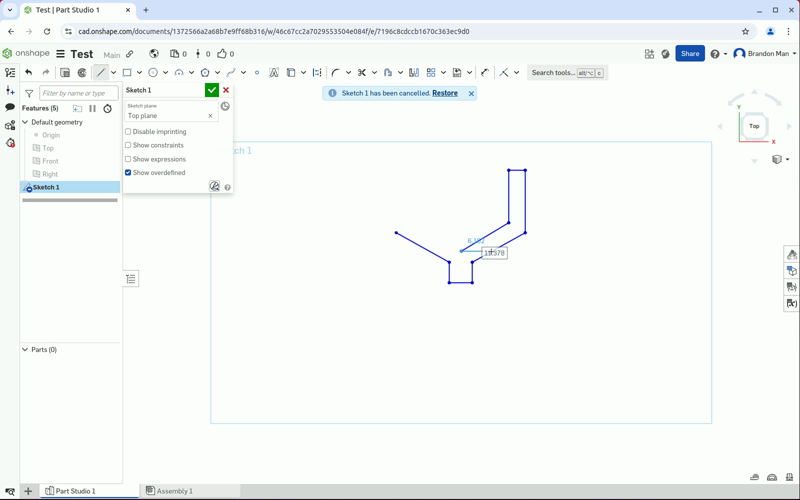
mouse_move(412, 222)
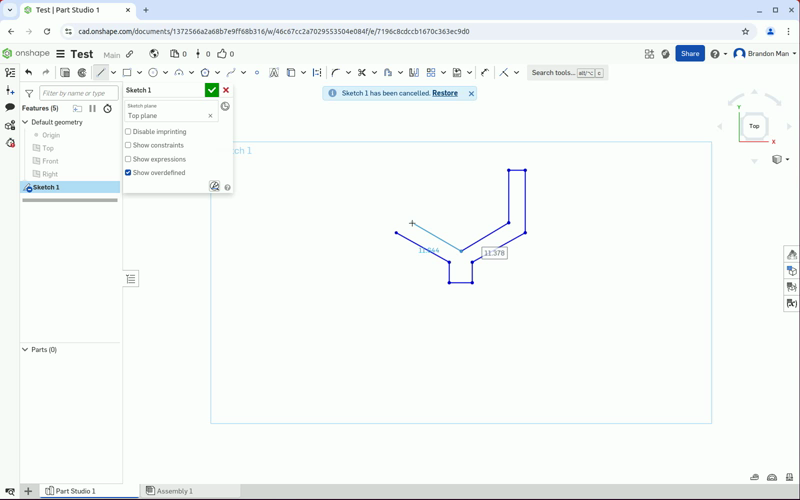
click(412, 222)
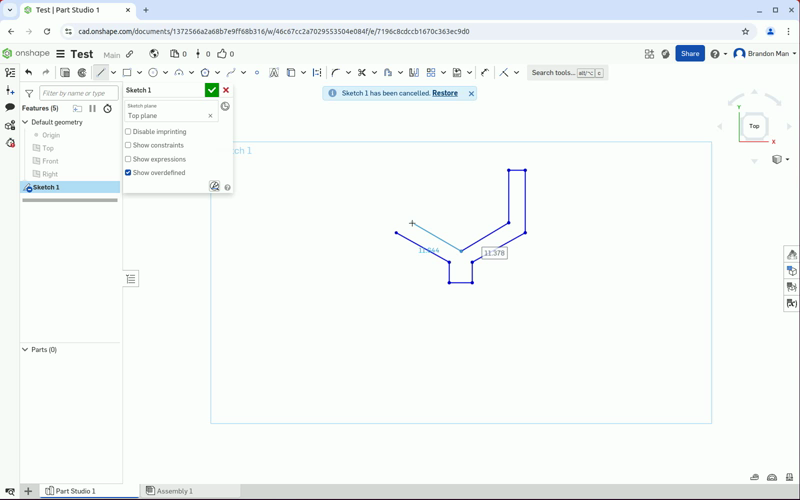
key_up(shift)
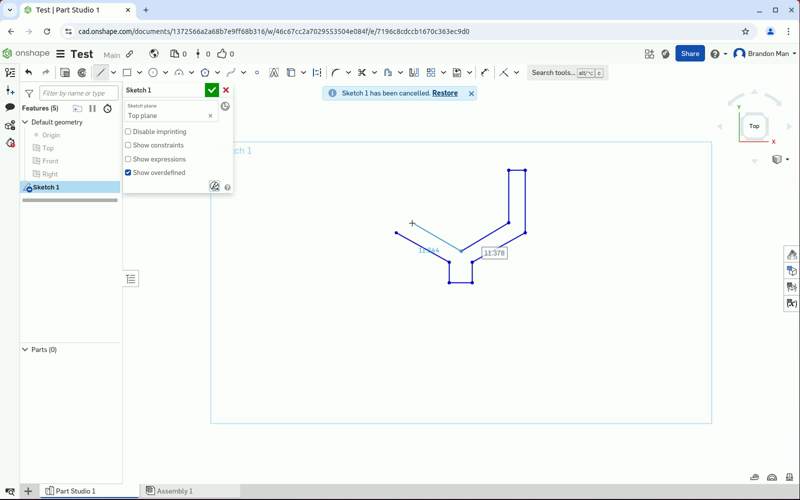
key_down(shift)
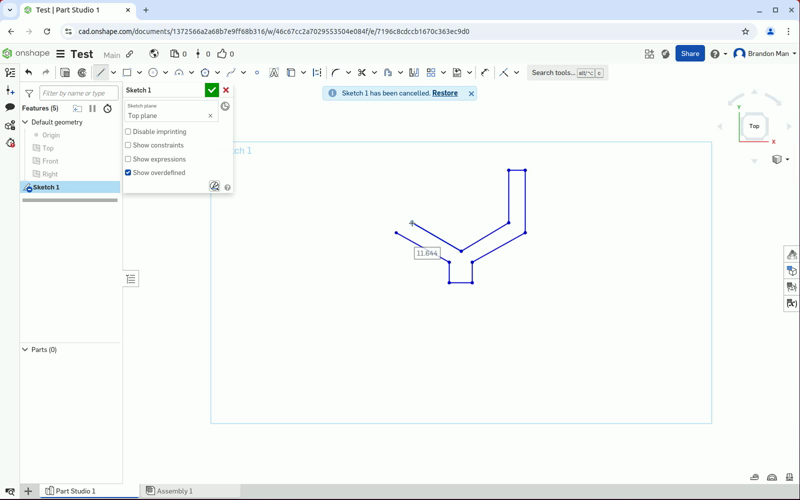
mouse_move(442, 222)
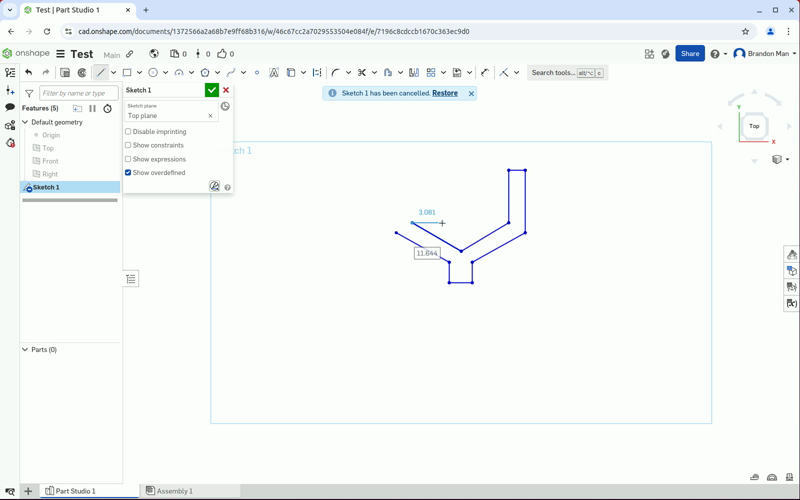
mouse_move(412, 170)
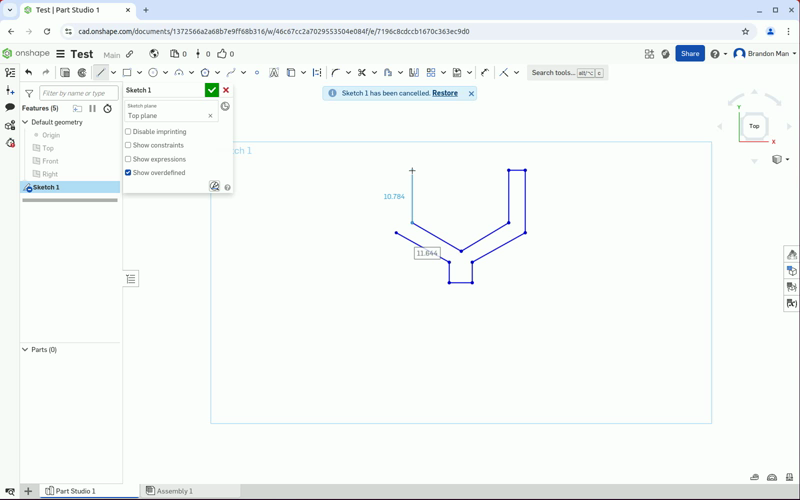
click(412, 170)
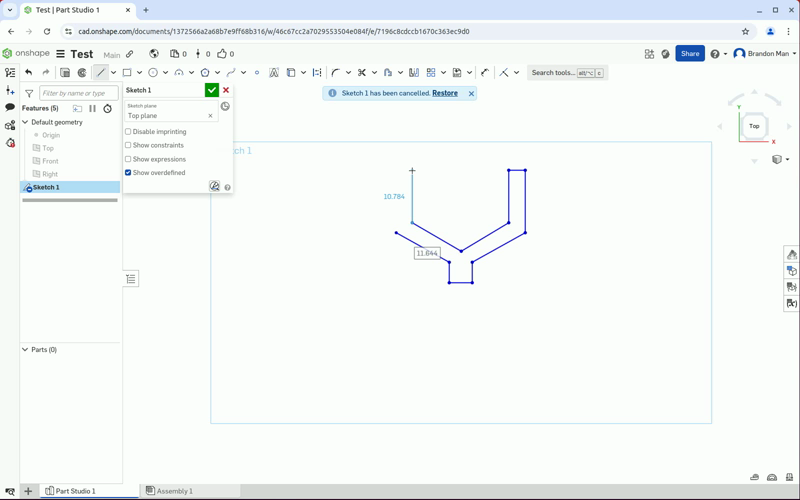
key_up(shift)
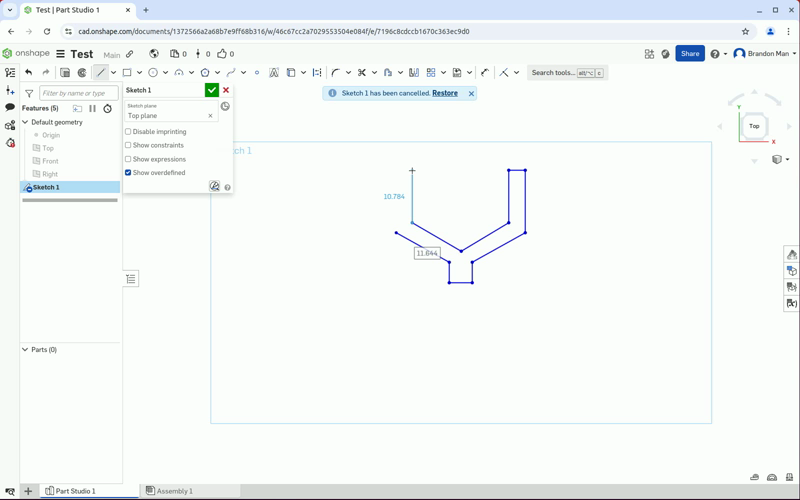
key_down(shift)
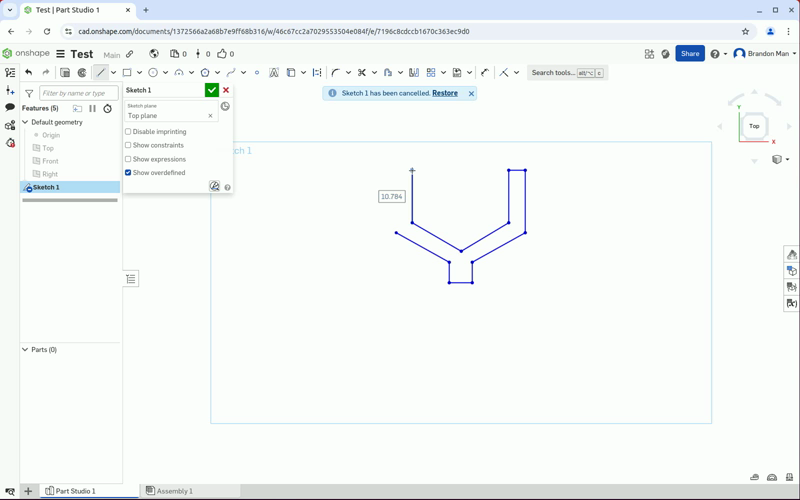
mouse_move(442, 170)
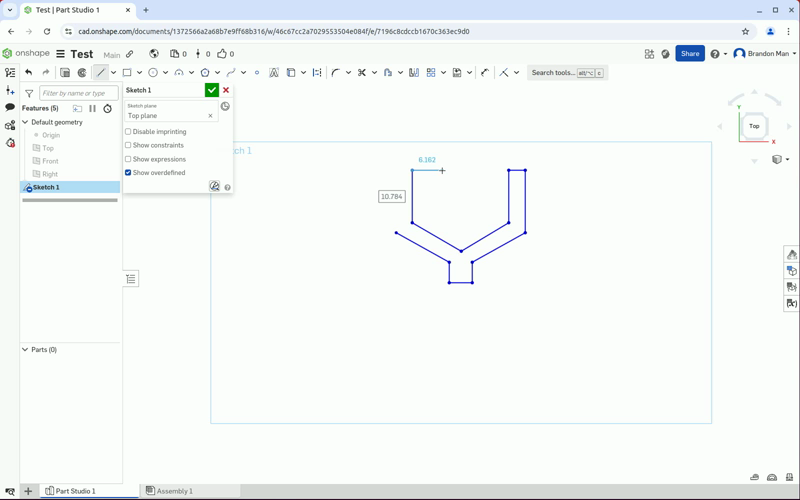
mouse_move(396, 170)
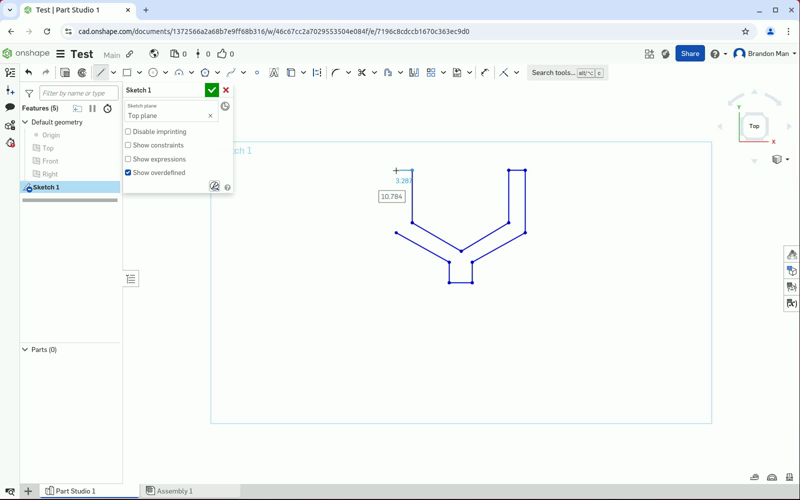
click(396, 170)
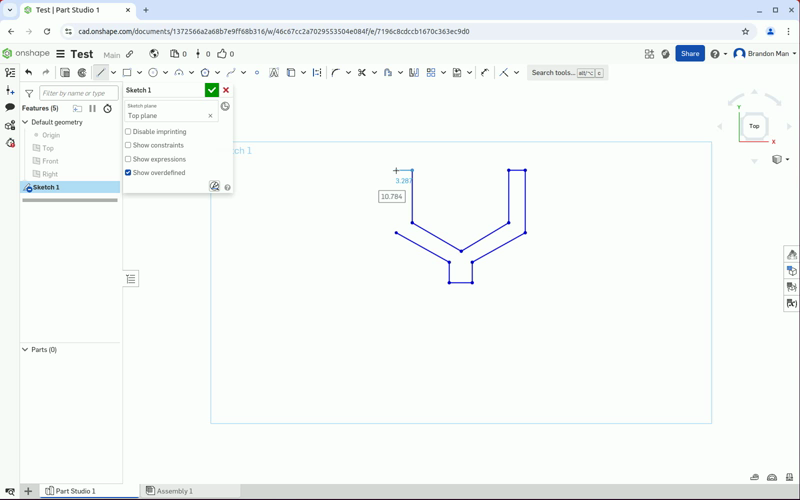
key_up(shift)
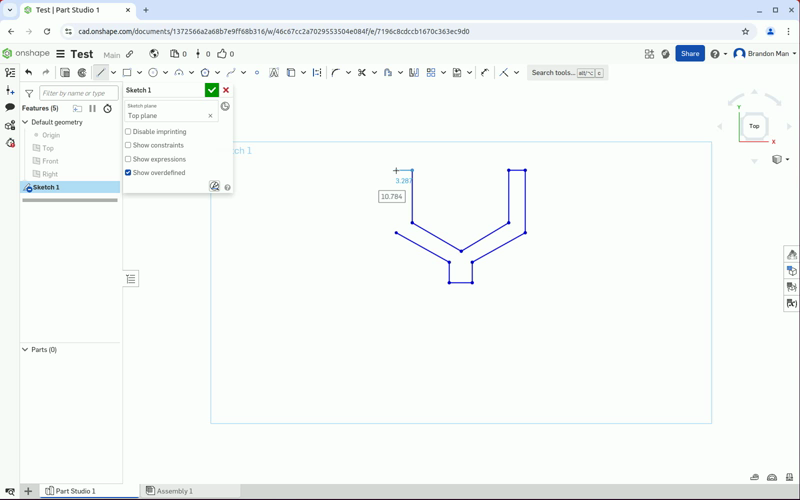
key_down(shift)
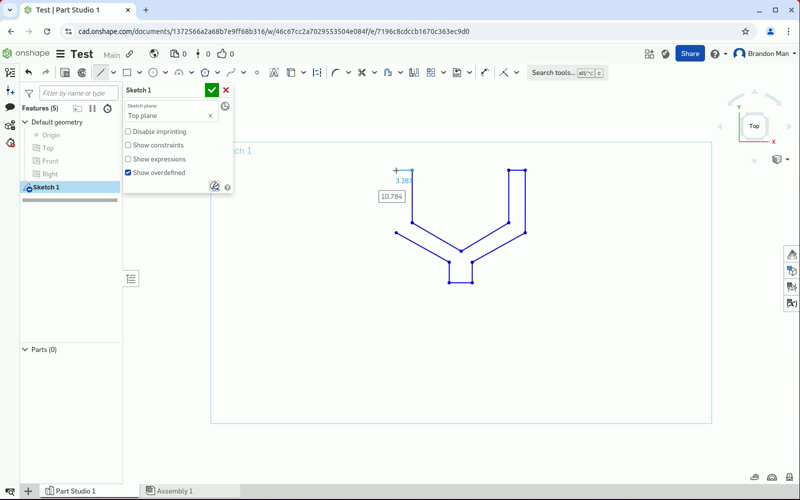
mouse_move(396, 232)
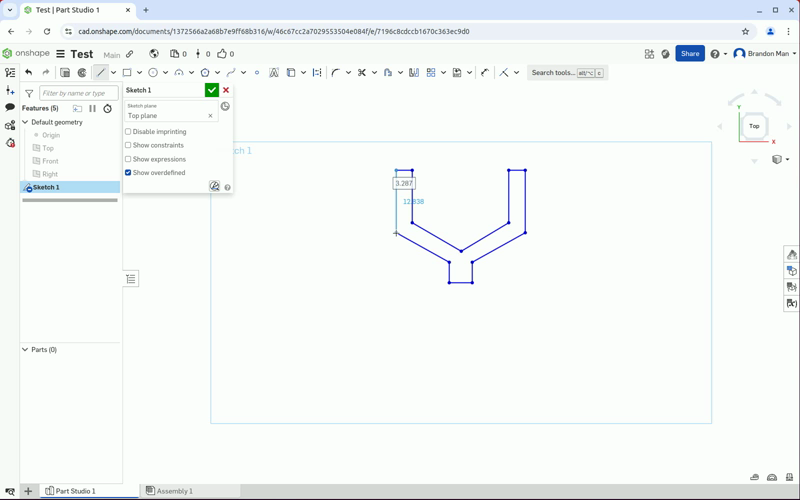
key_up(shift)
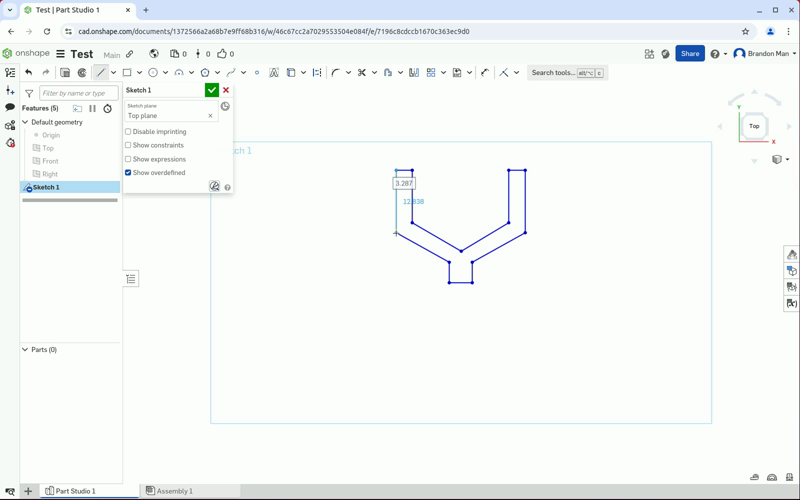
click(396, 232)
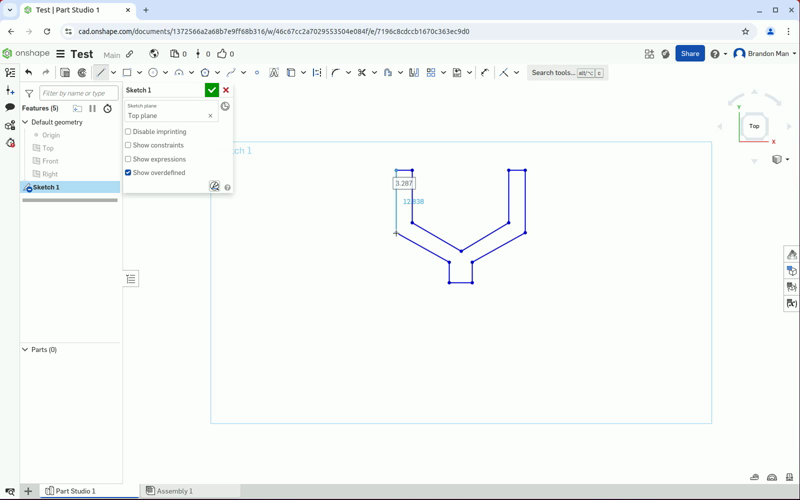
key(esc)
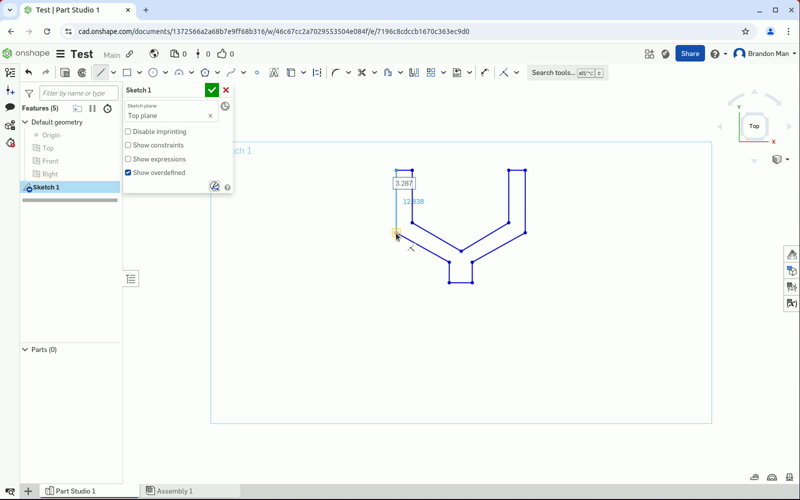
mouse_move(520, 182)
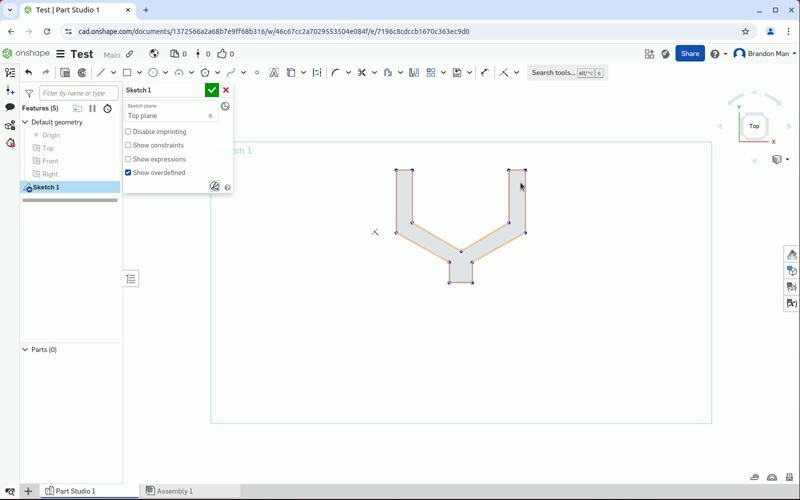
click(520, 182)
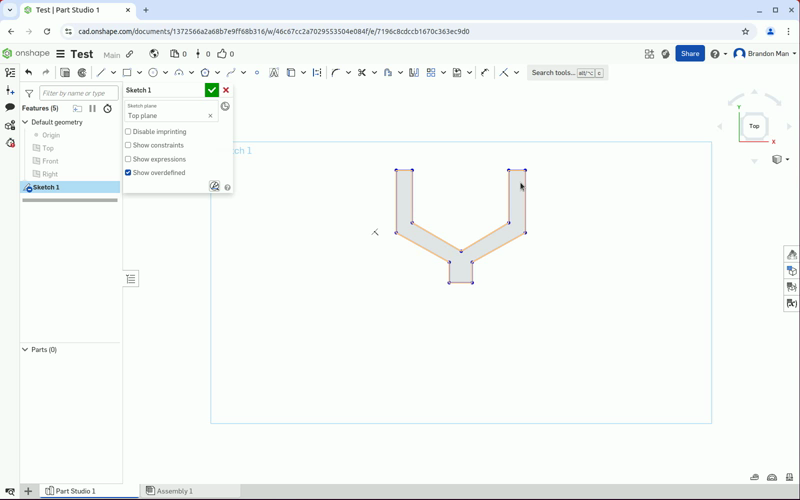
mouse_move(73, 352)
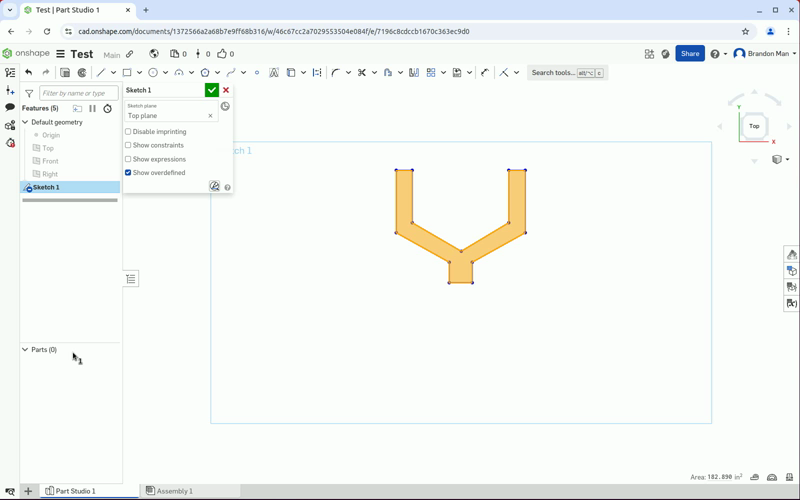
key(shift+y)
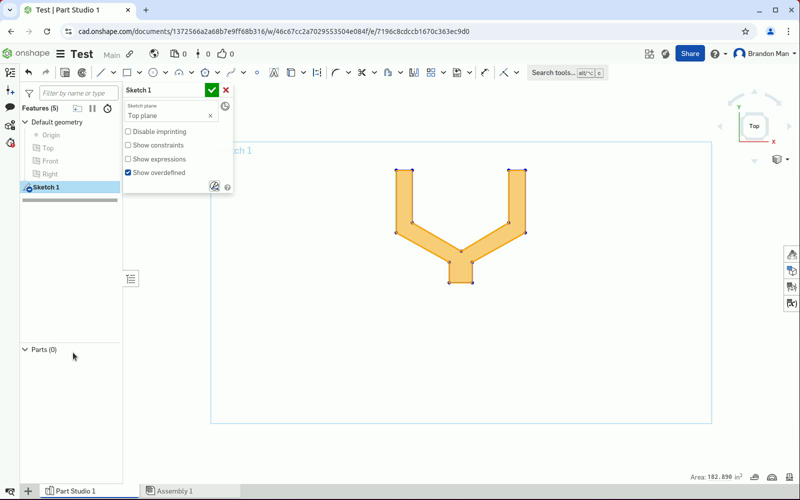
key(shift+e)
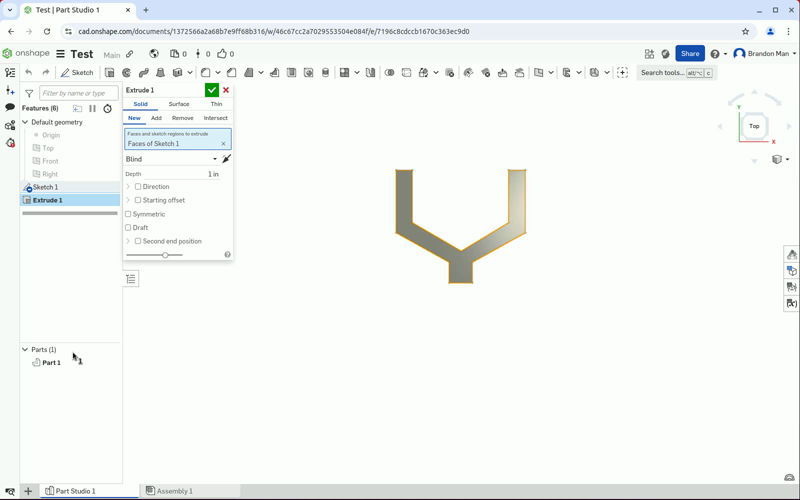
mouse_move(143, 106)
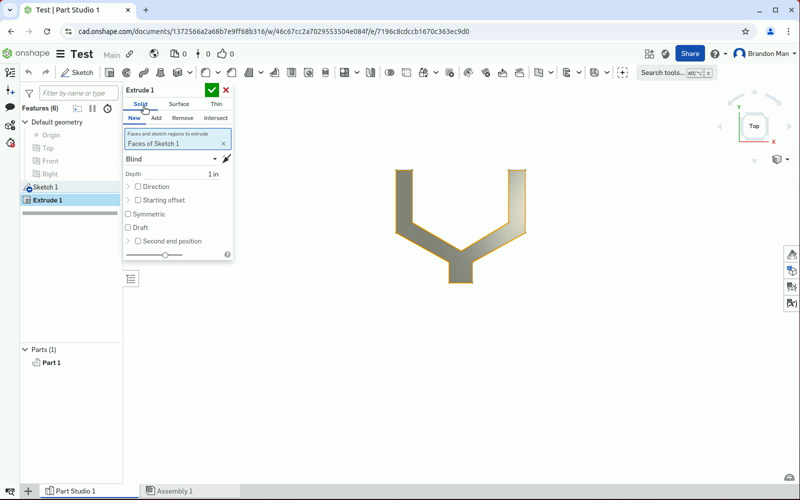
click(143, 106)
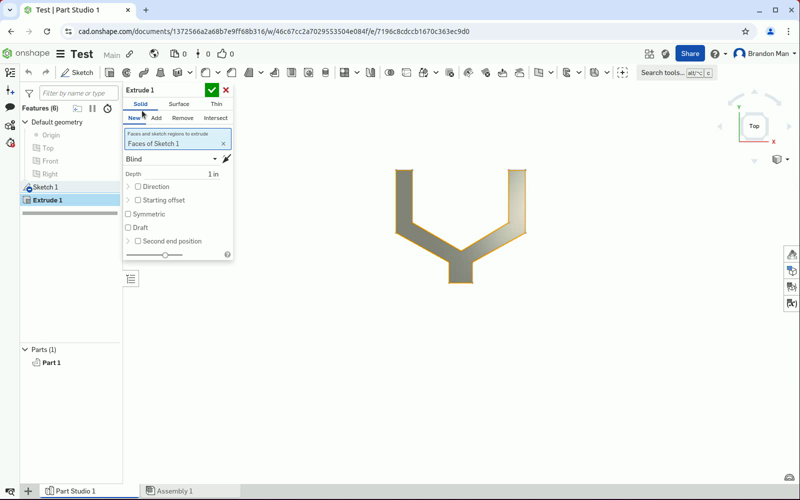
mouse_move(137, 120)
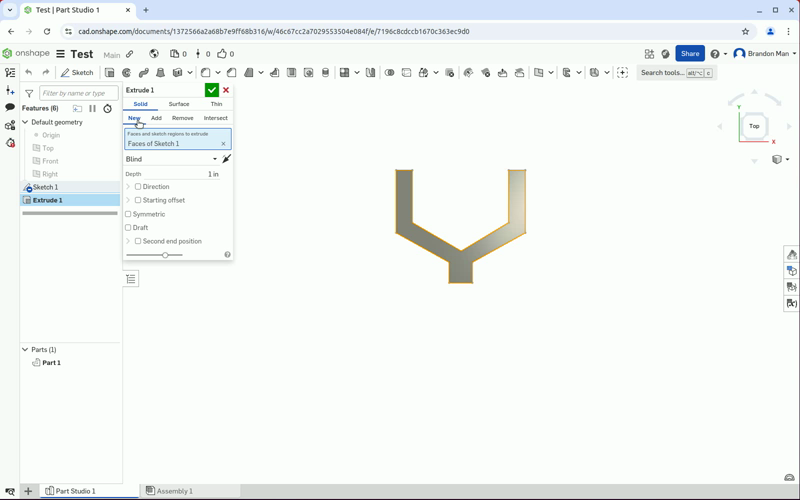
click(137, 120)
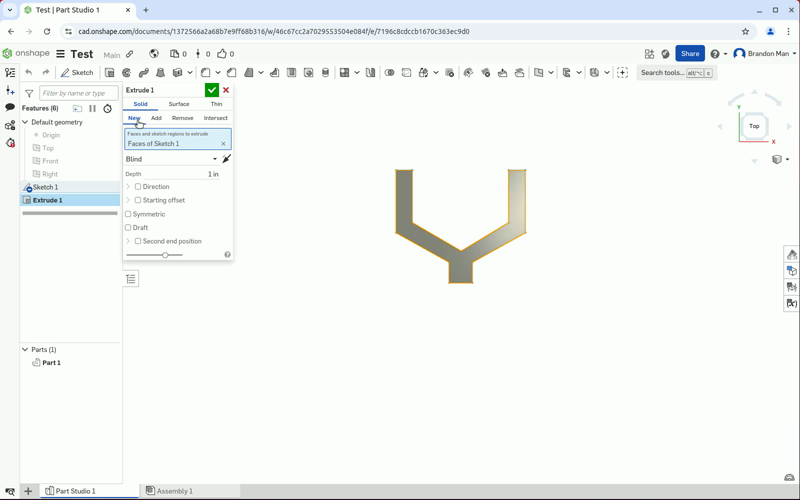
key(tab, 4)
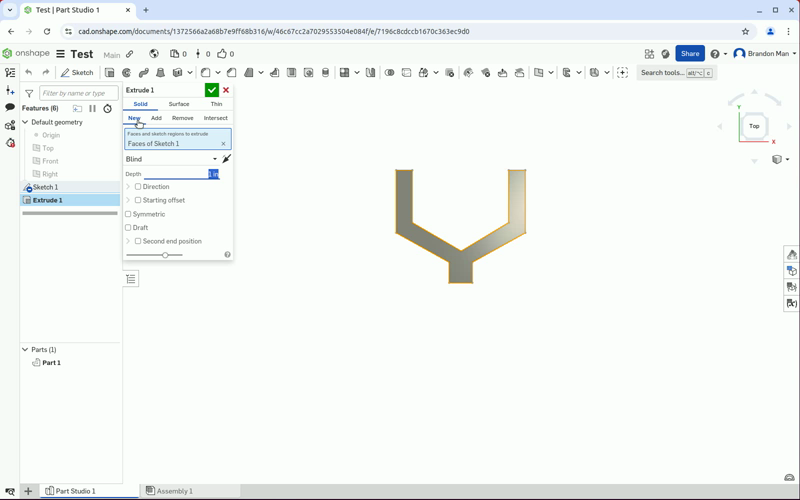
text(2.407)
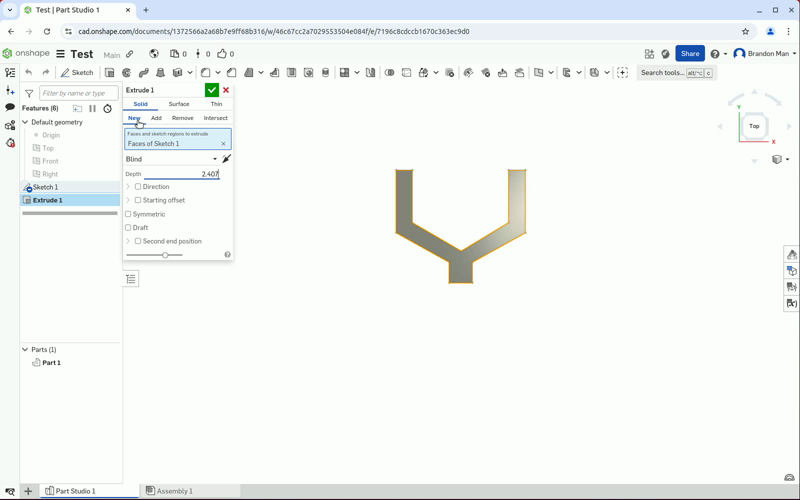
key(enter)
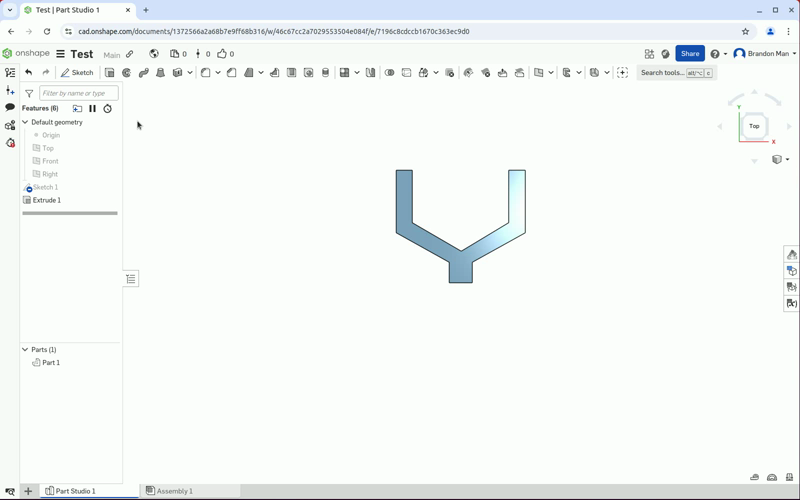
key(shift+h)
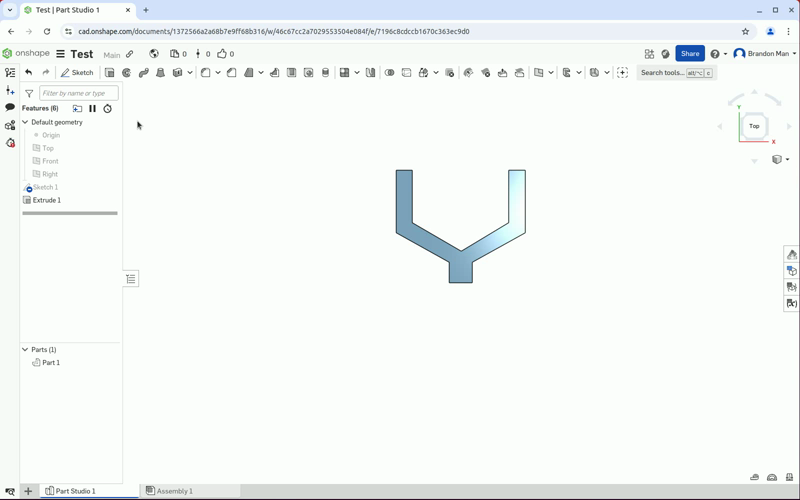
key(shift+h)
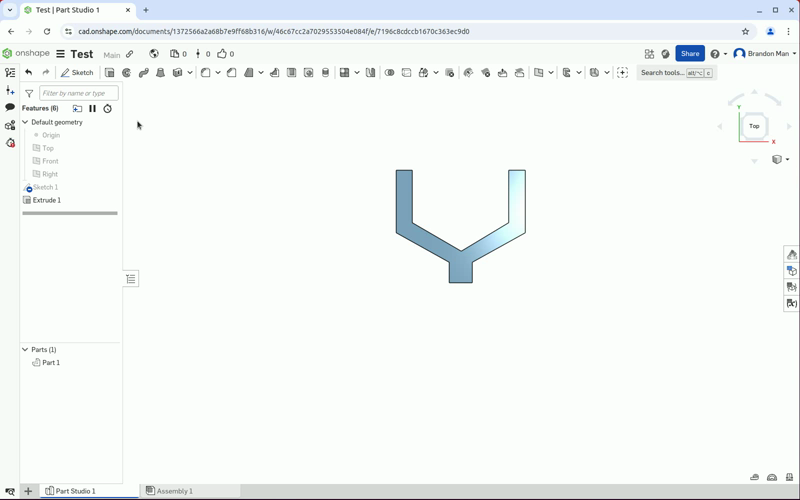
mouse_move(73, 189)
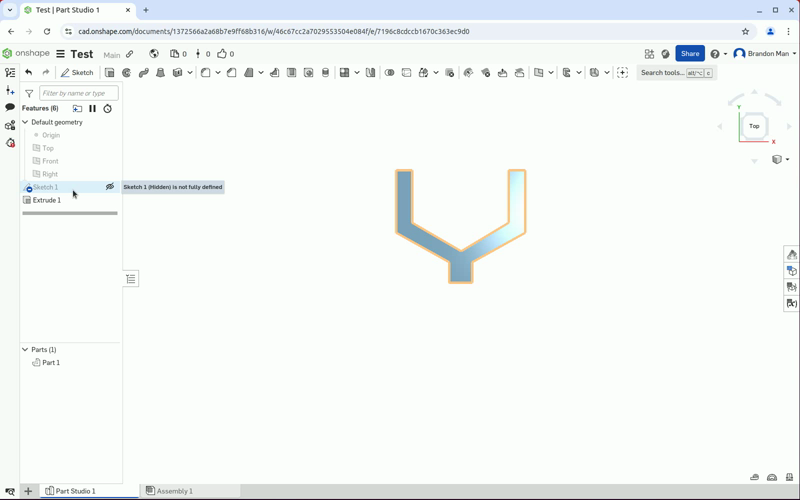
click(73, 189)
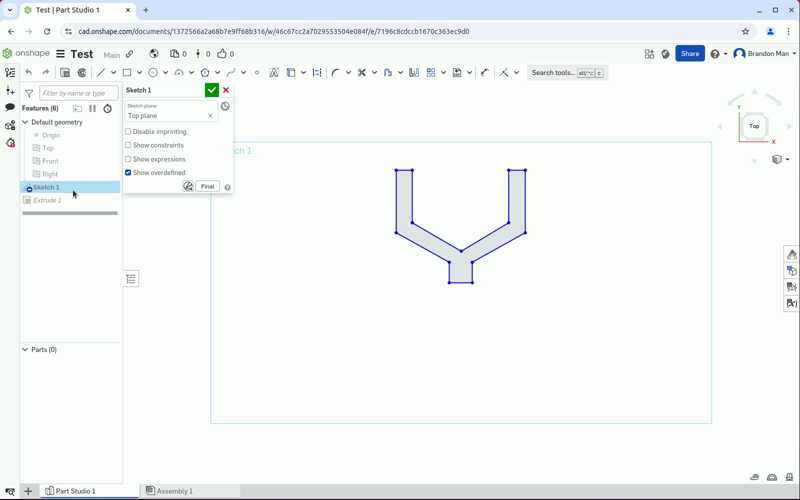
mouse_move(229, 92)
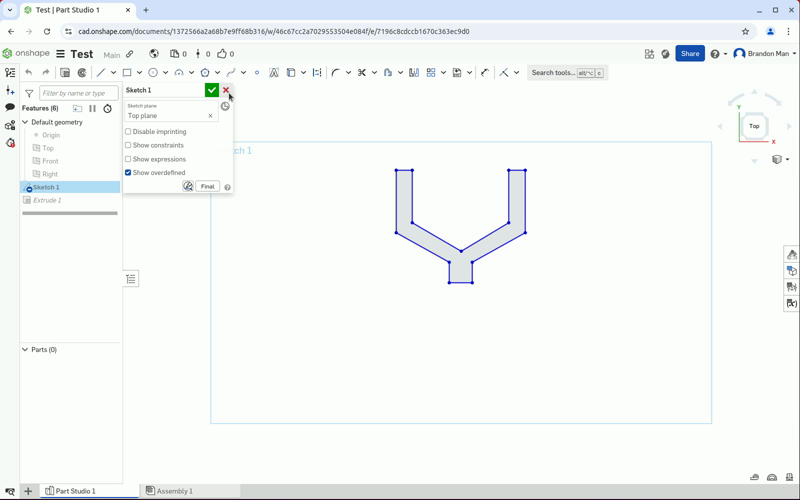
click(229, 92)
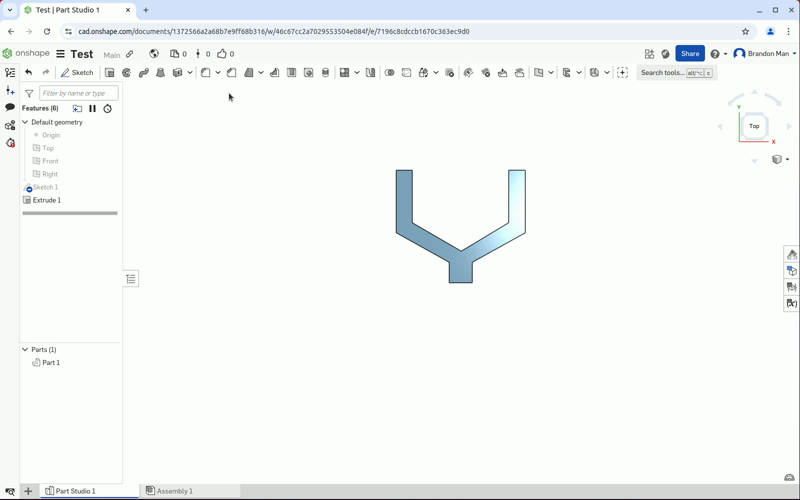
mouse_move(73, 352)
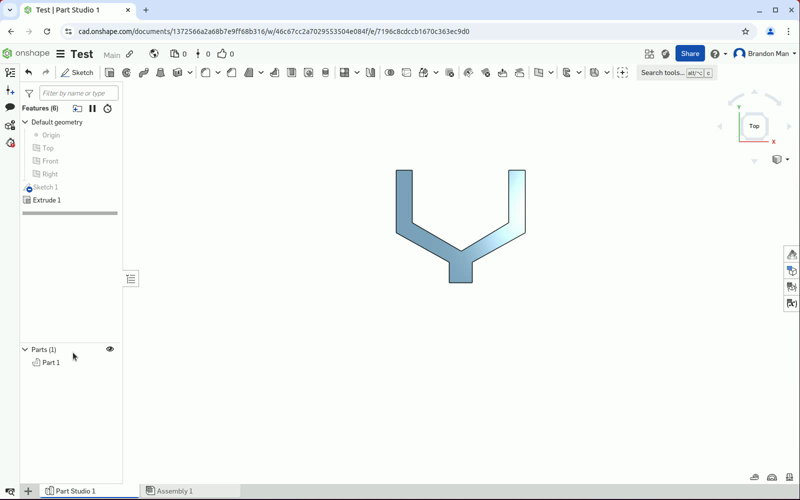
key(y)
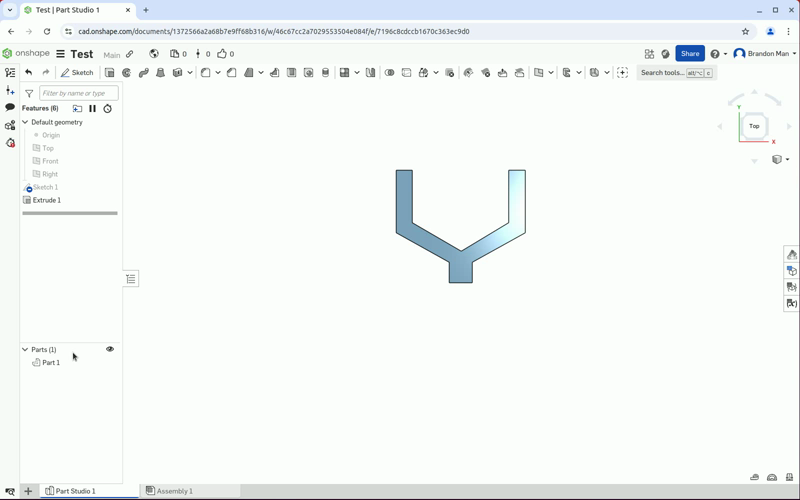
key(shift+p)
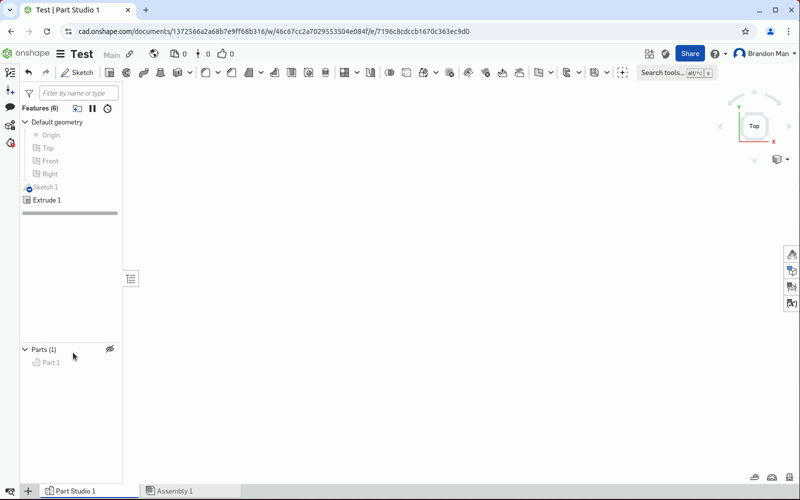
key(space)
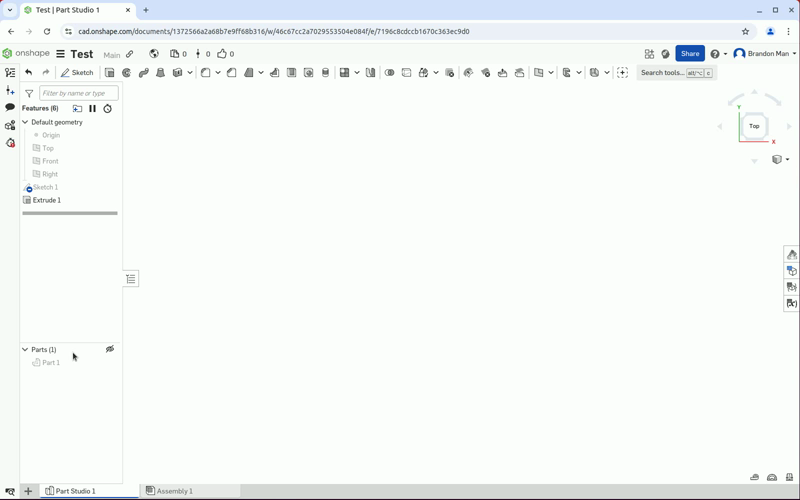
key_down(shift)
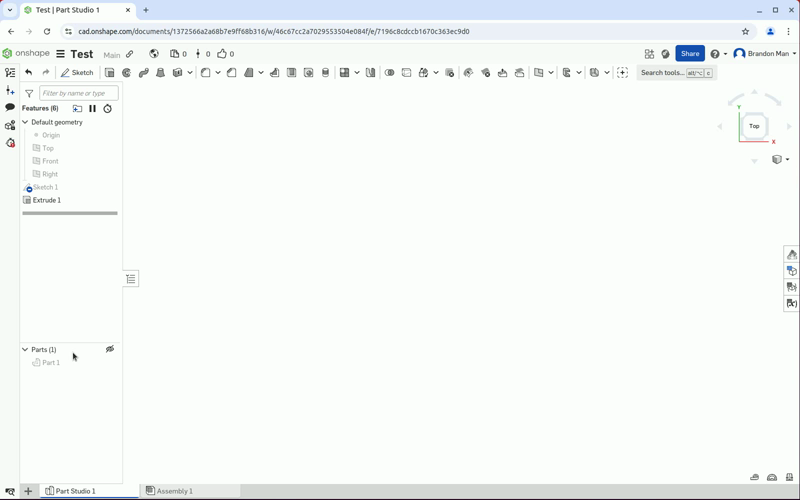
key(up)
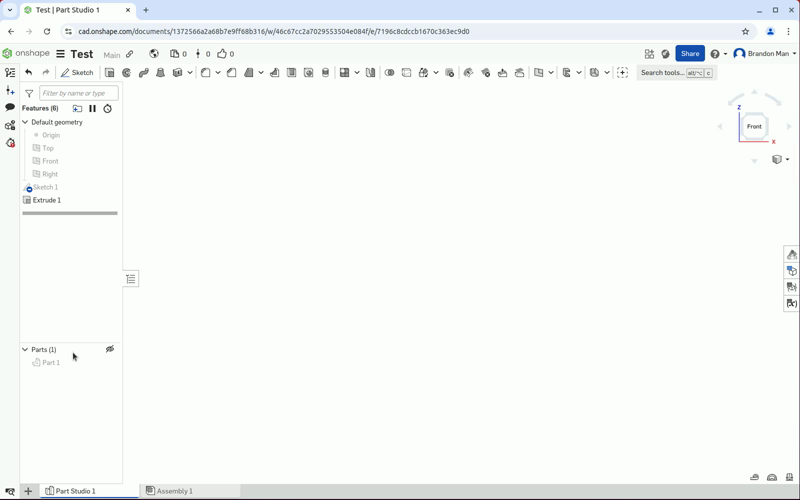
key_up(shift)
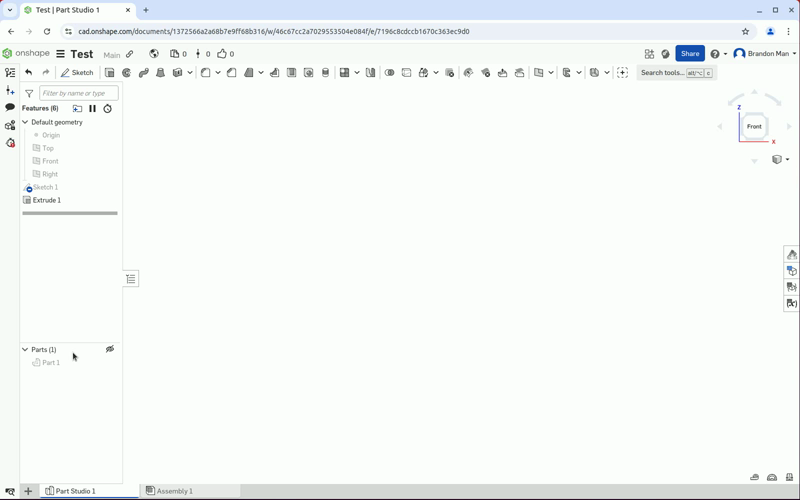
mouse_move(73, 352)
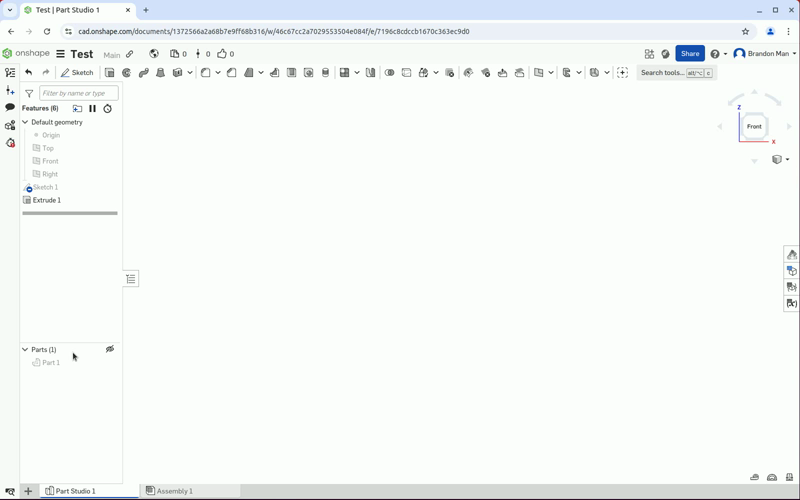
key(shift+y)
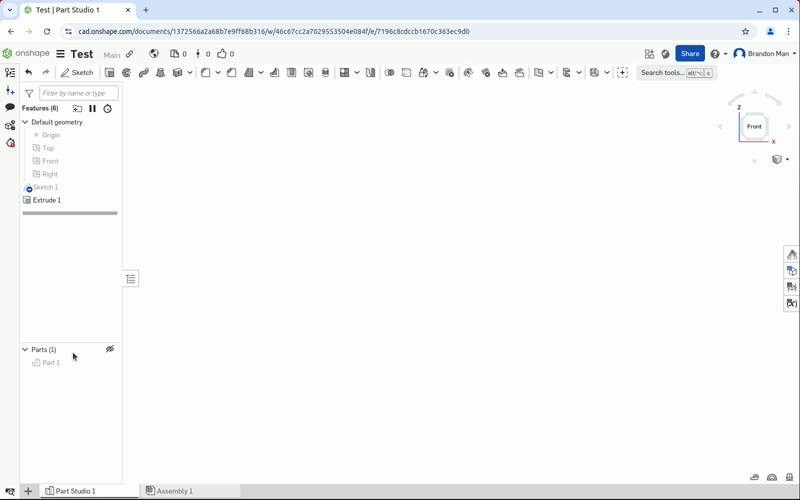
key(shift+s)
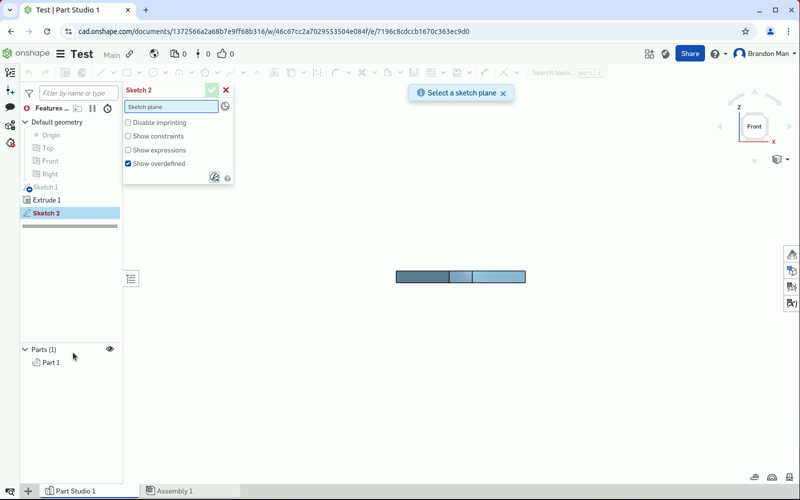
mouse_move(73, 163)
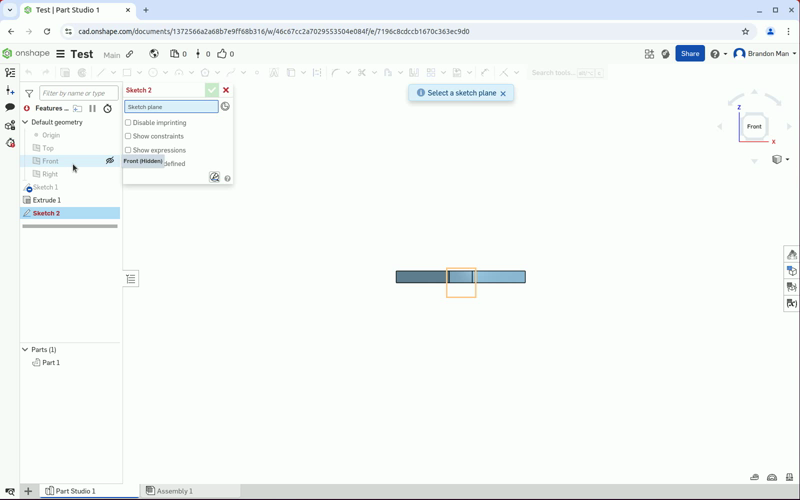
click(73, 163)
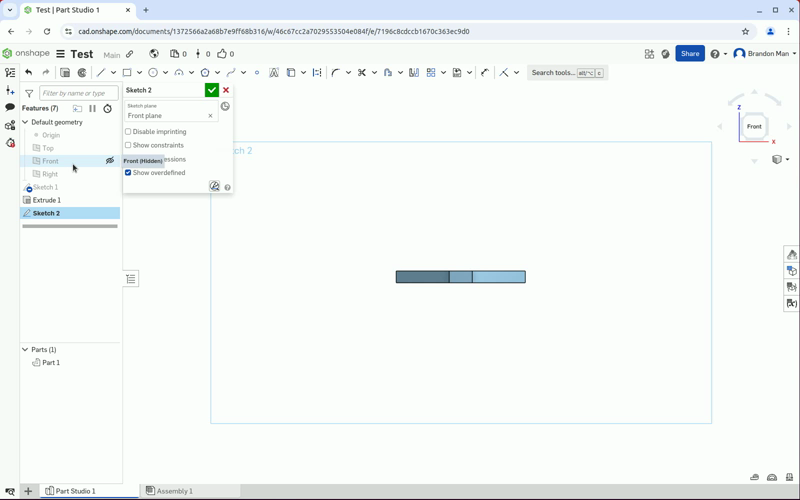
mouse_move(73, 352)
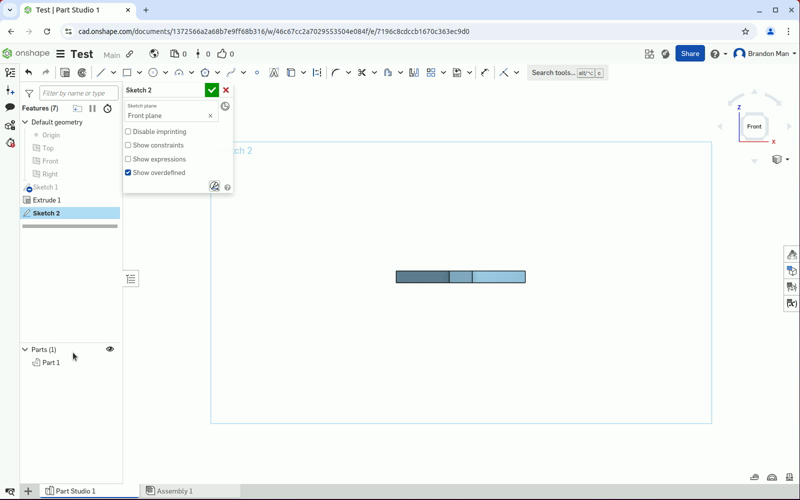
key(y)
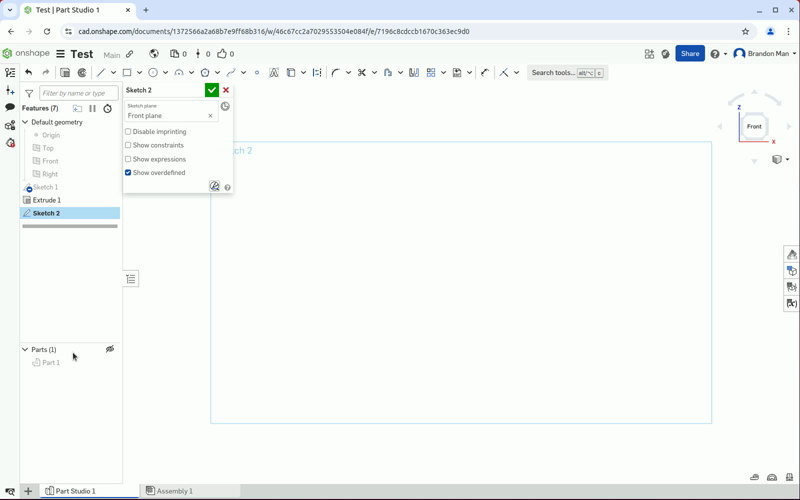
key(a)
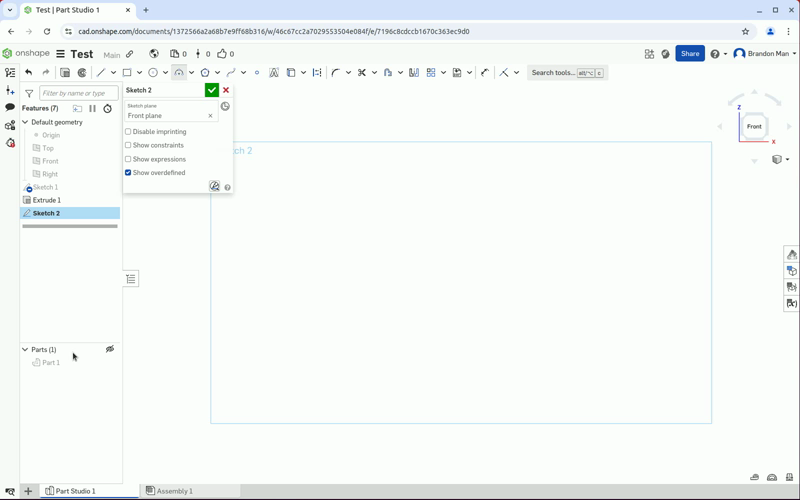
key_down(shift)
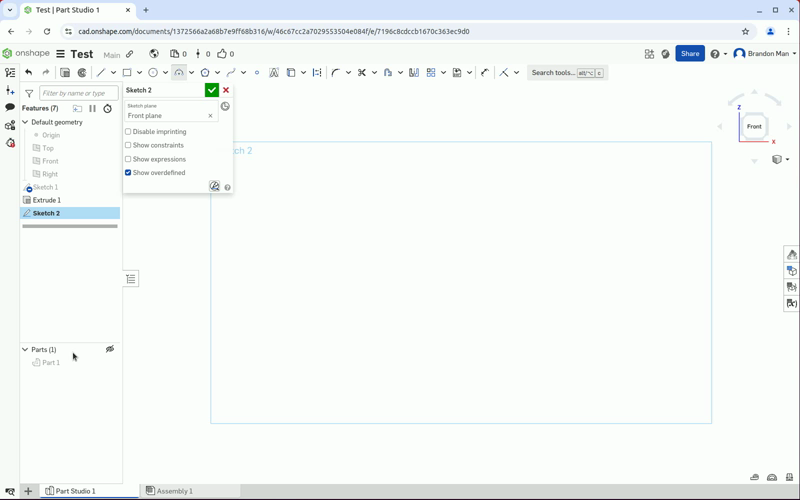
mouse_move(457, 271)
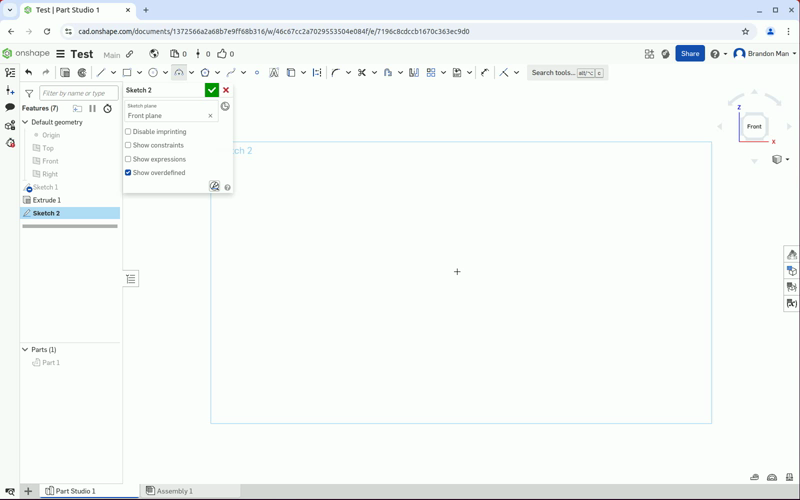
click(457, 271)
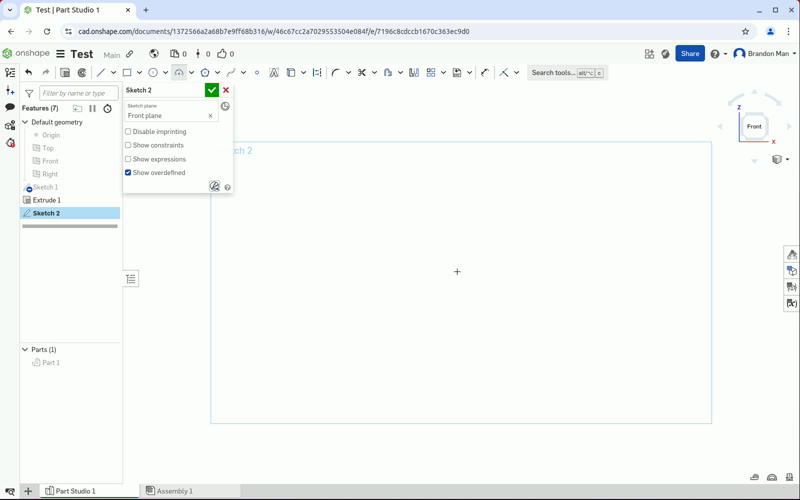
key_up(shift)
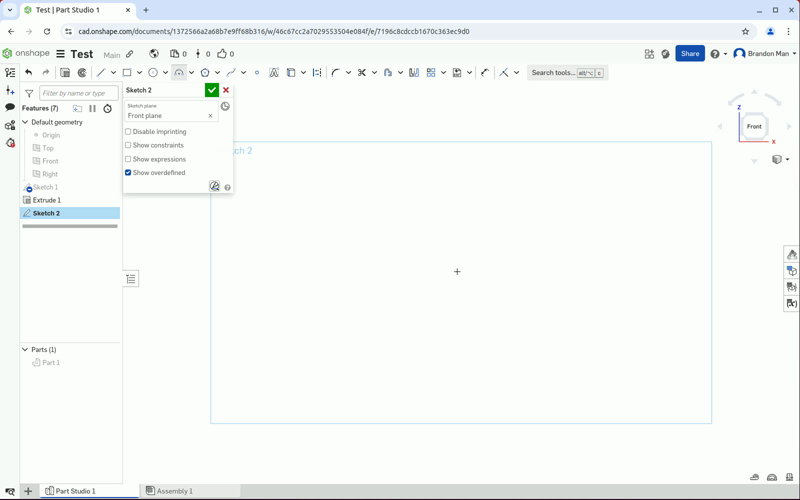
key_down(shift)
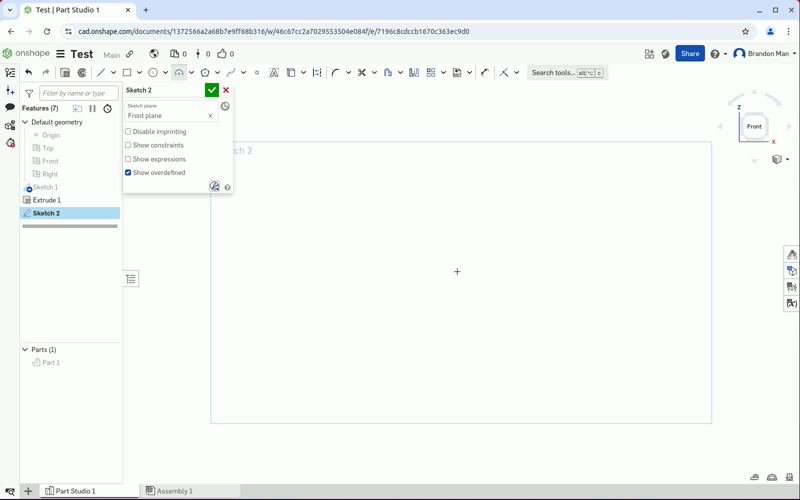
mouse_move(464, 271)
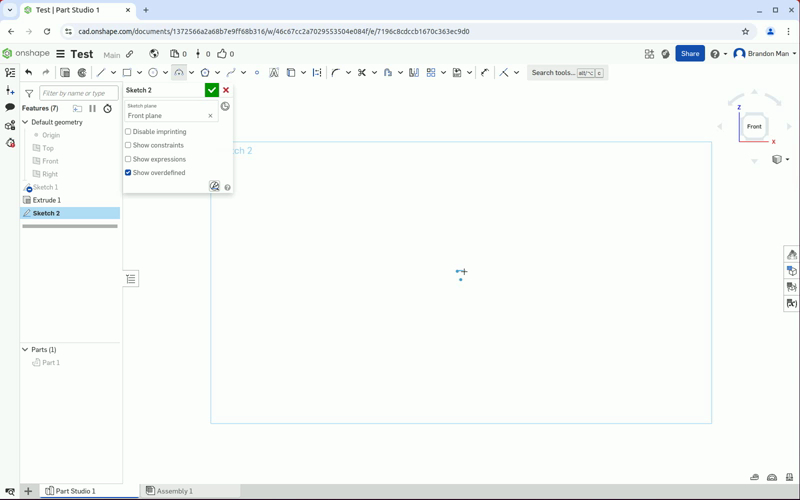
scroll(6)
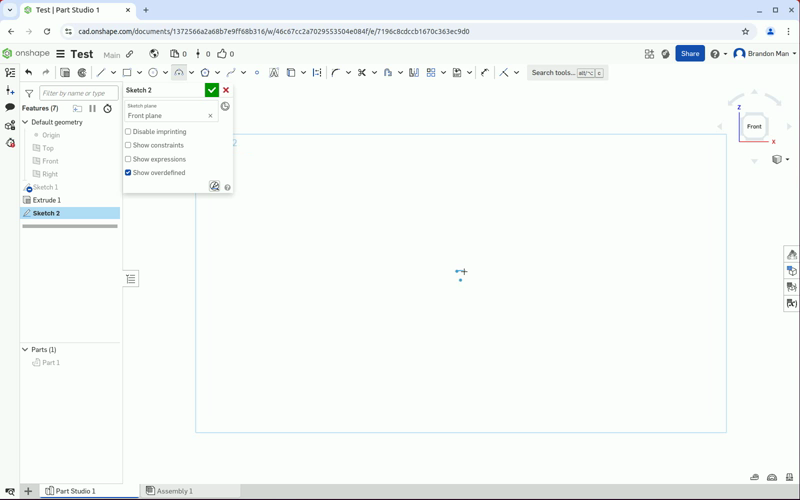
scroll(6)
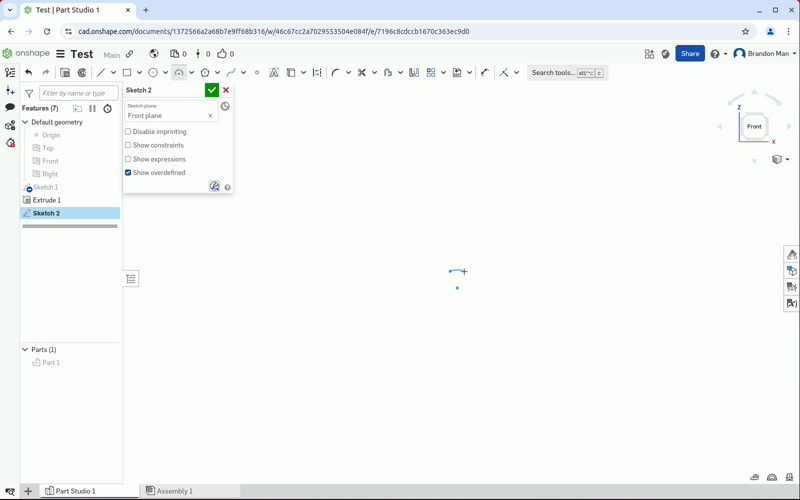
scroll(6)
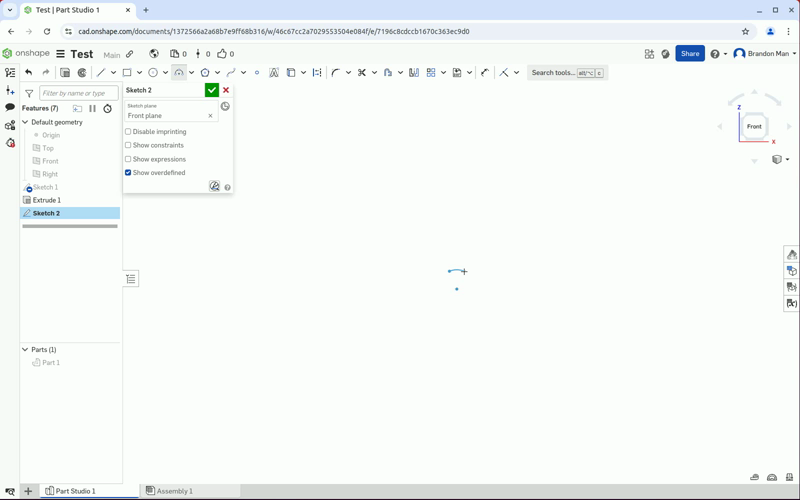
scroll(6)
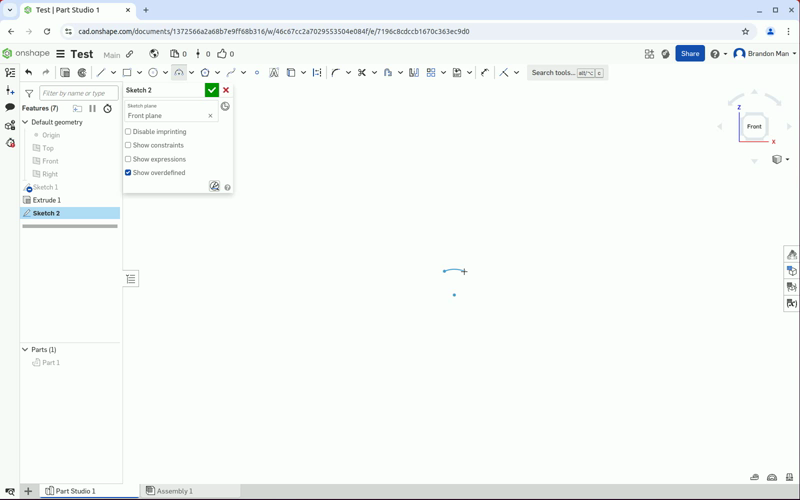
scroll(6)
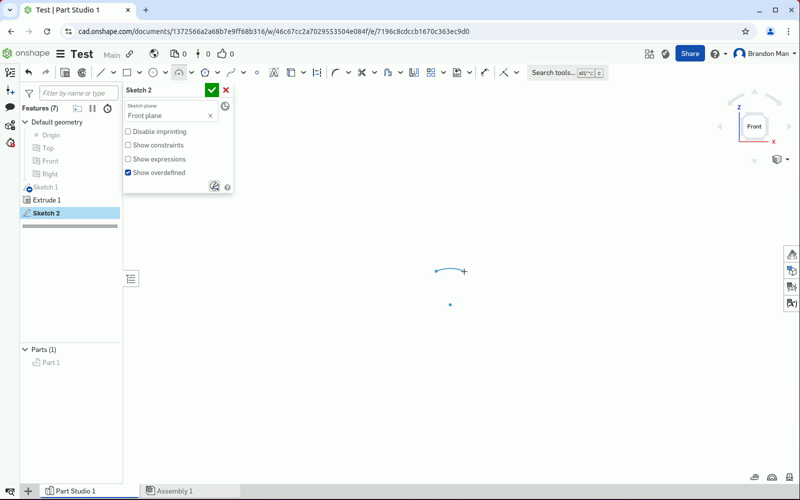
scroll(6)
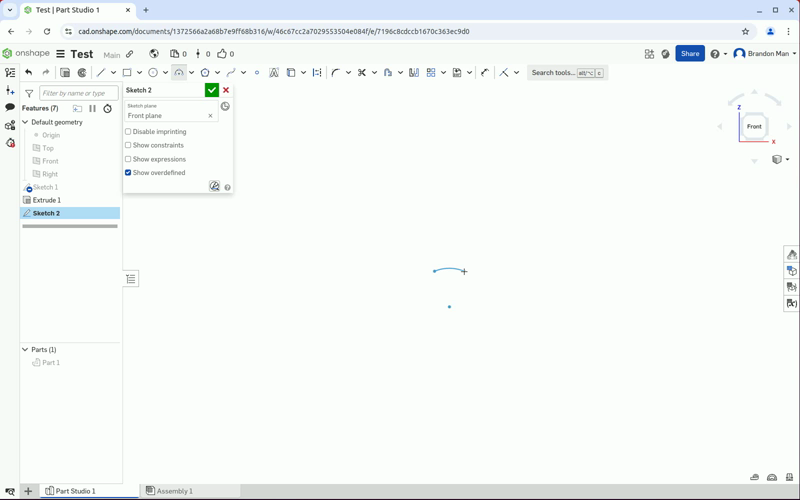
scroll(6)
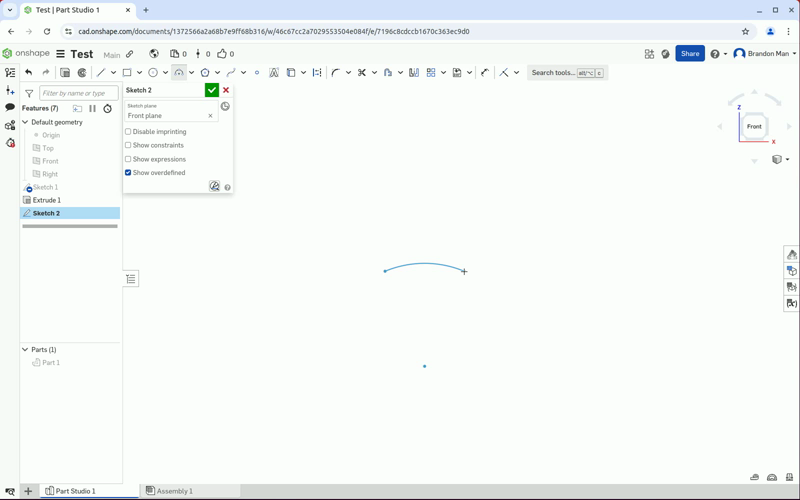
click(464, 271)
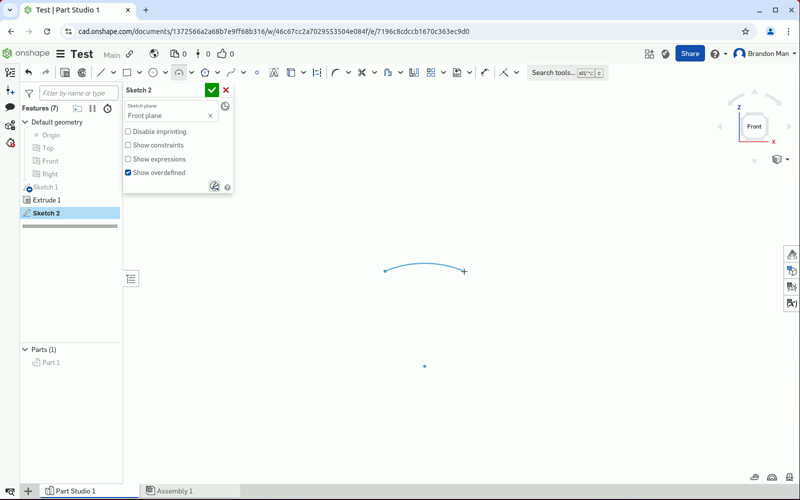
scroll(-6)
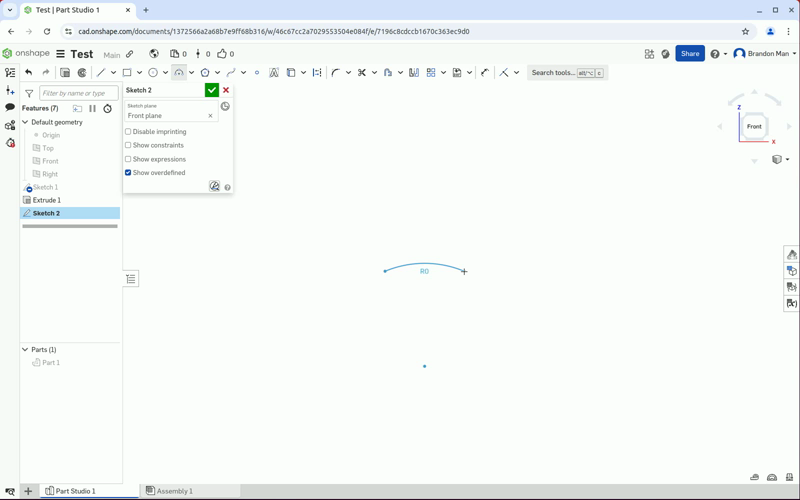
scroll(-6)
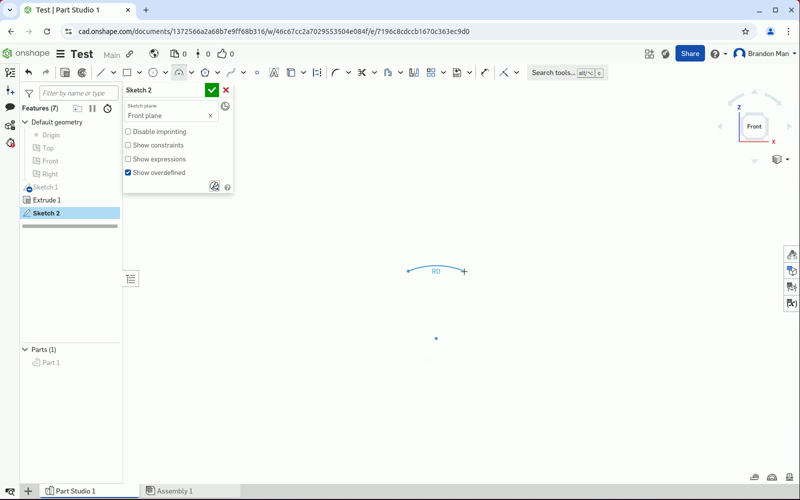
scroll(-6)
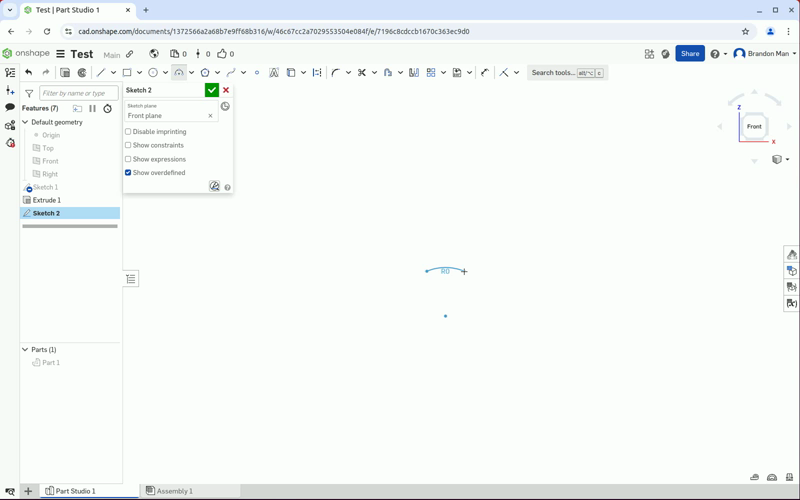
scroll(-6)
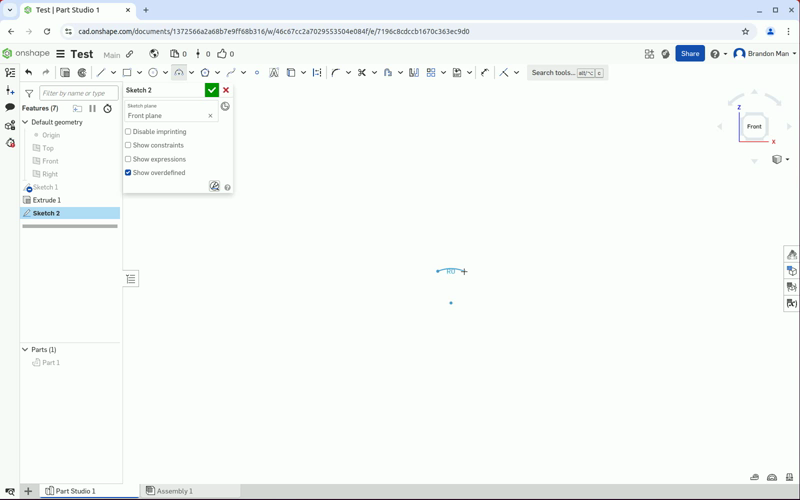
scroll(-6)
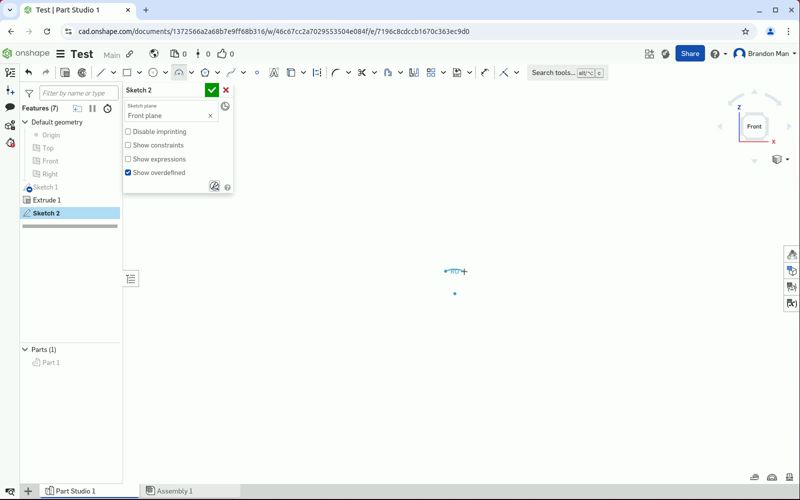
scroll(-6)
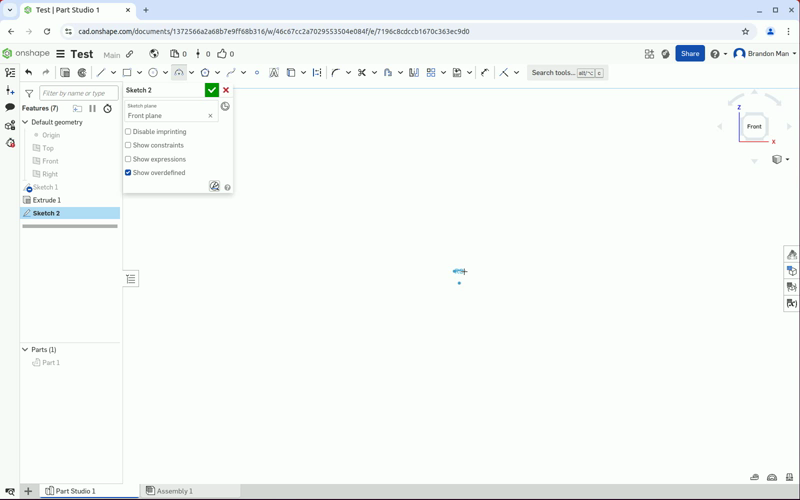
scroll(-6)
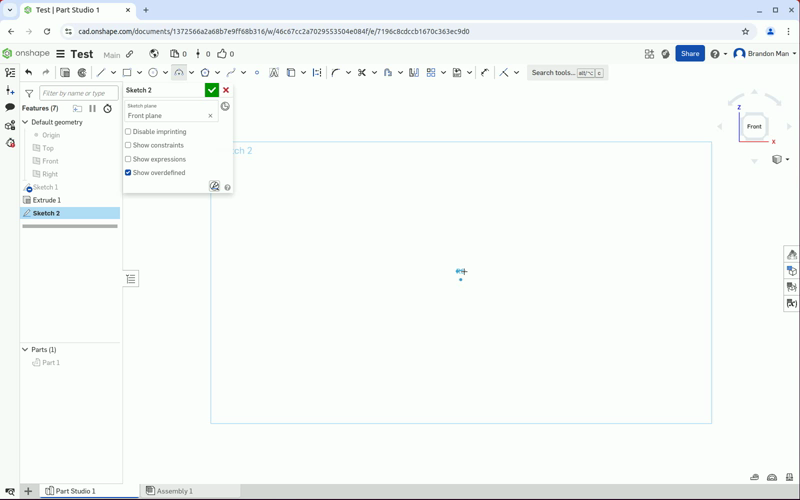
mouse_move(460, 274)
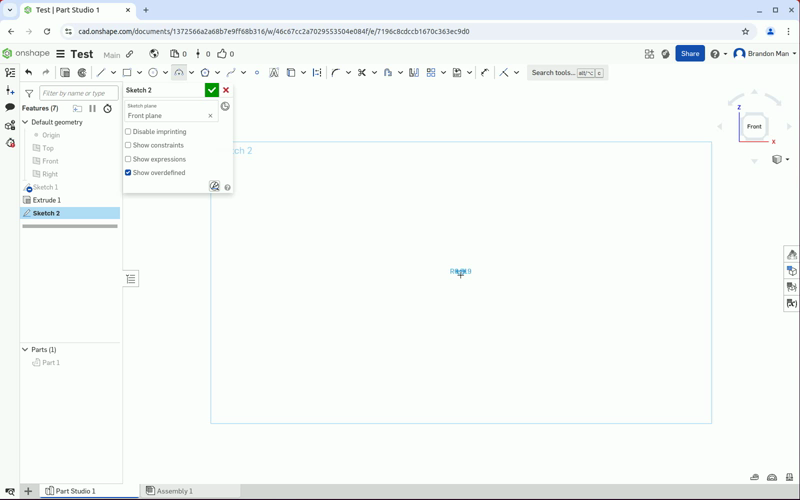
scroll(6)
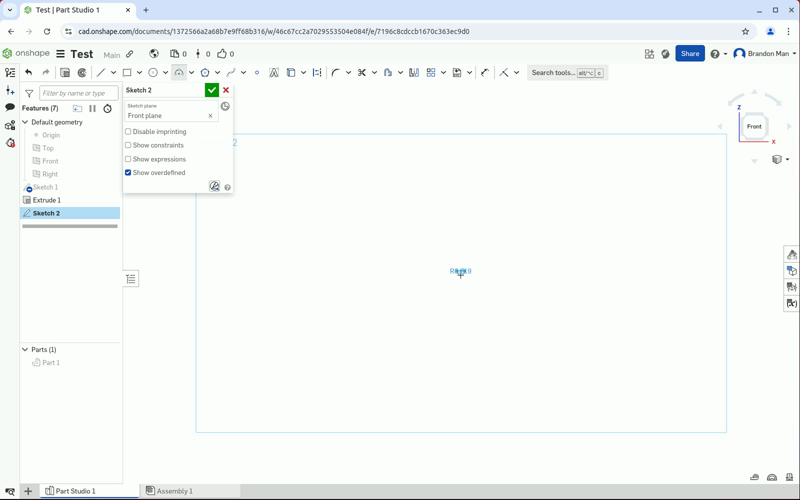
scroll(6)
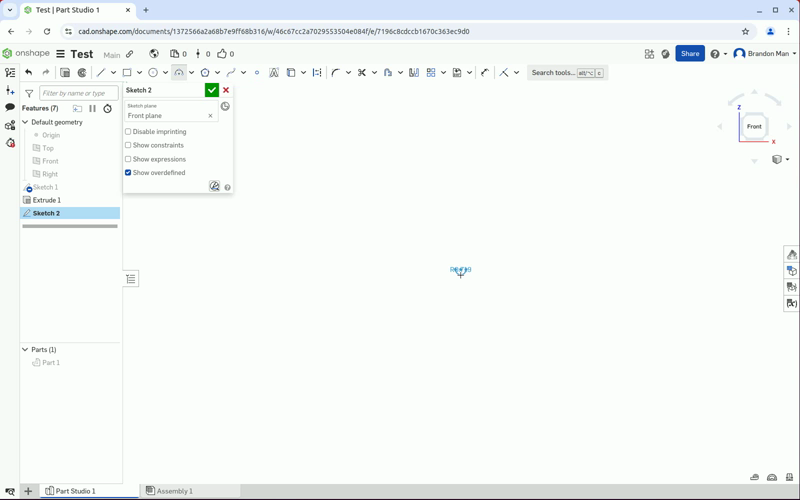
scroll(6)
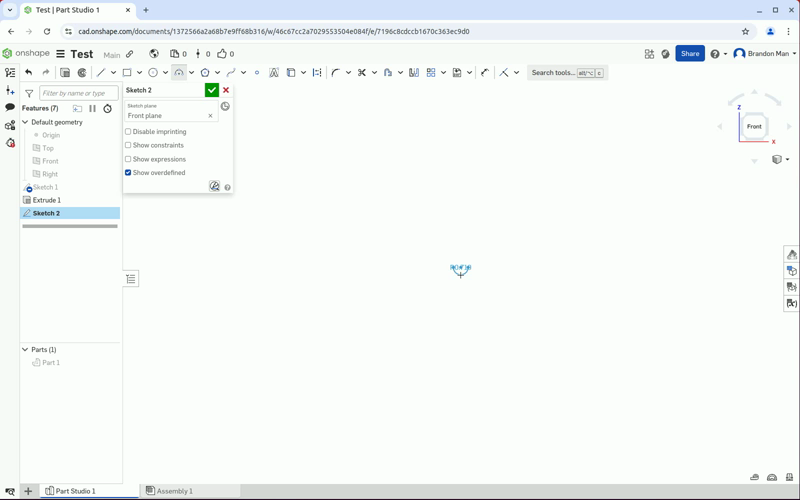
scroll(6)
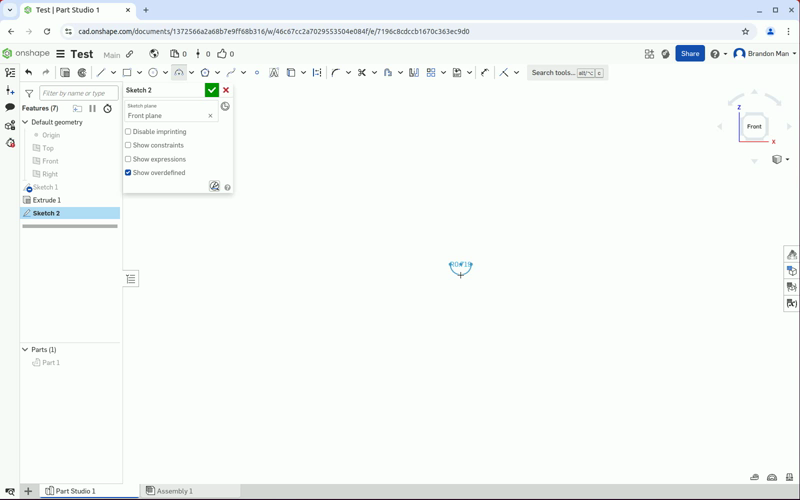
scroll(6)
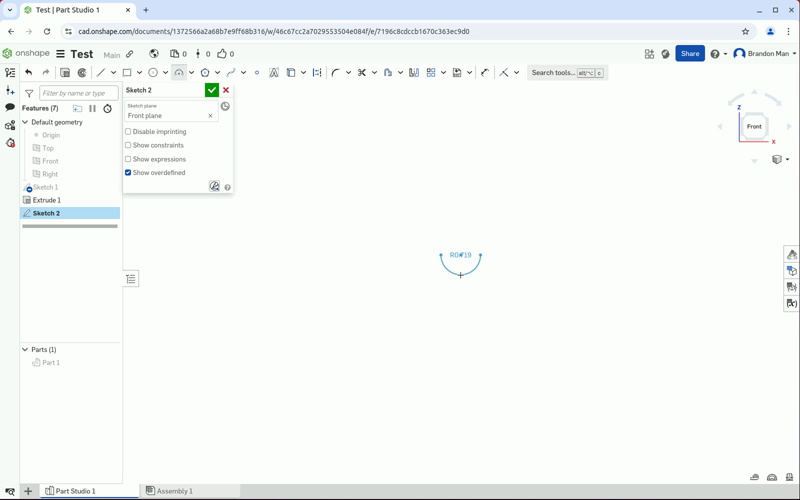
scroll(6)
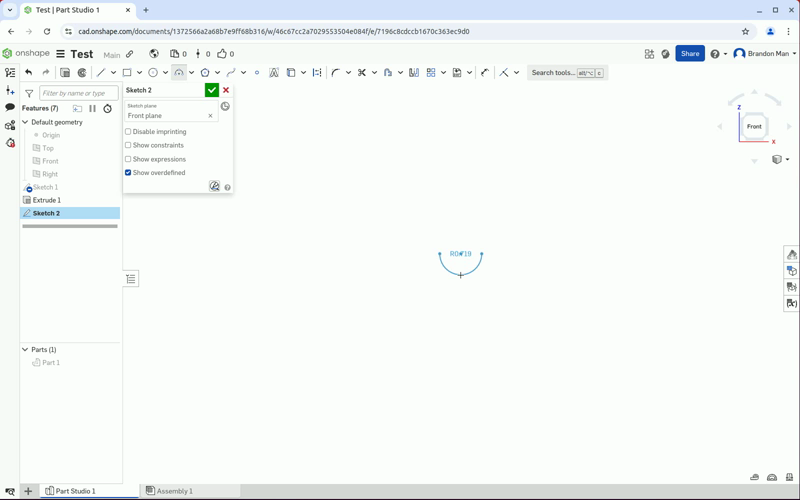
scroll(6)
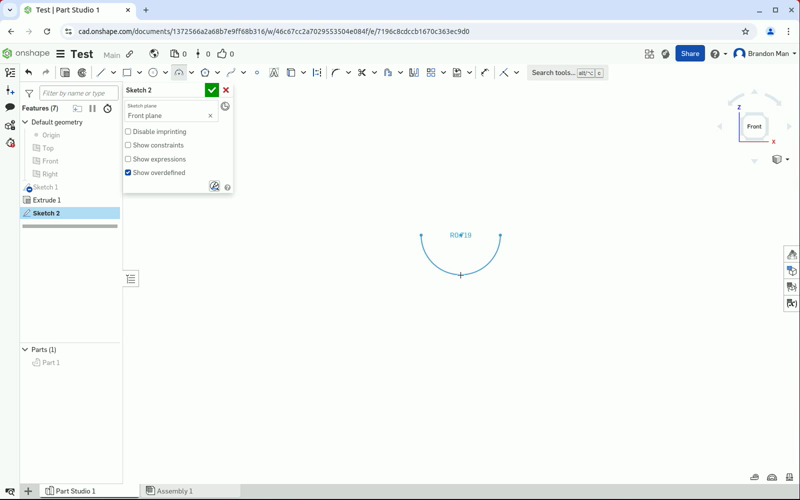
click(460, 274)
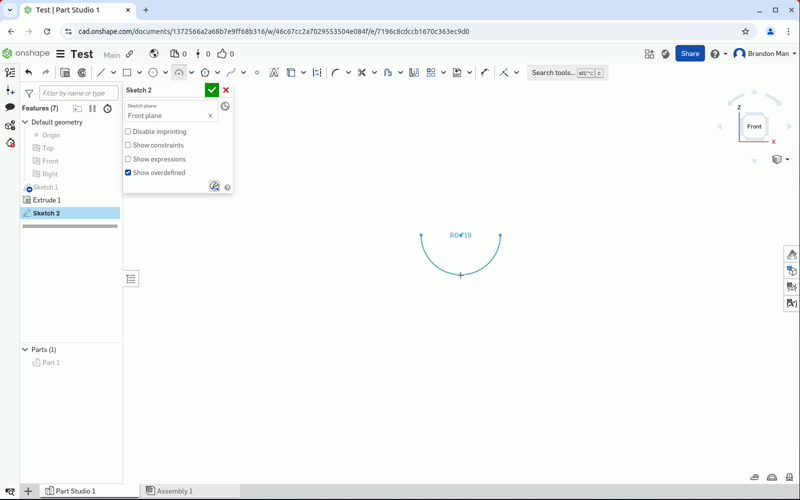
scroll(-6)
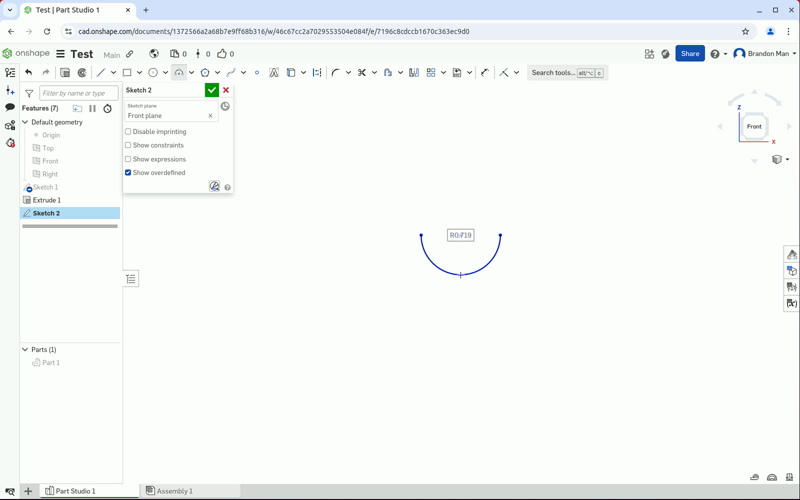
scroll(-6)
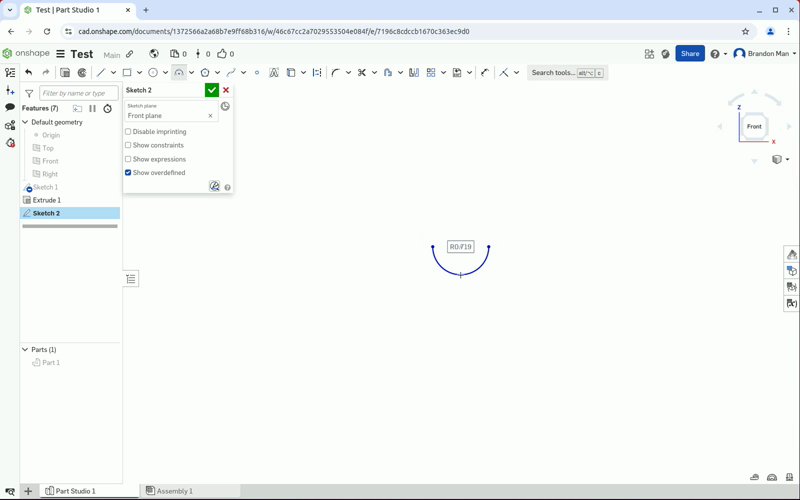
scroll(-6)
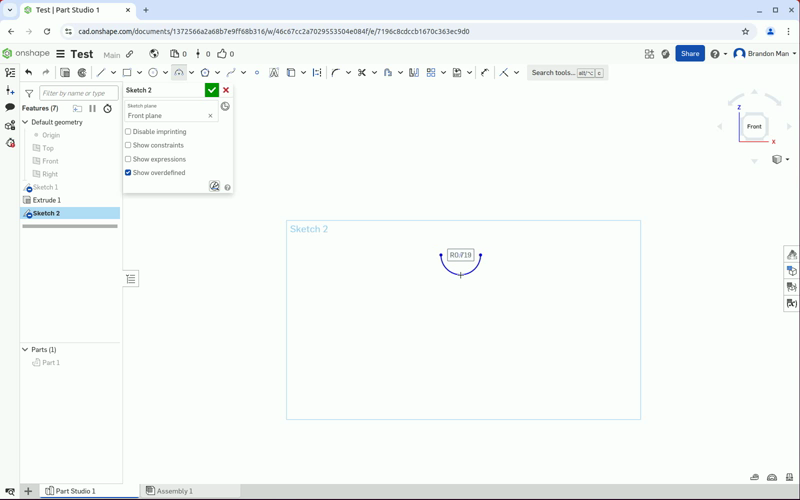
scroll(-6)
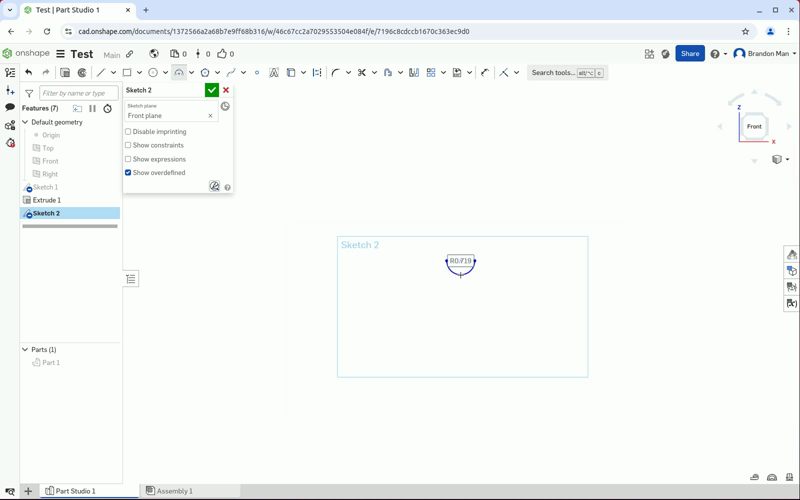
scroll(-6)
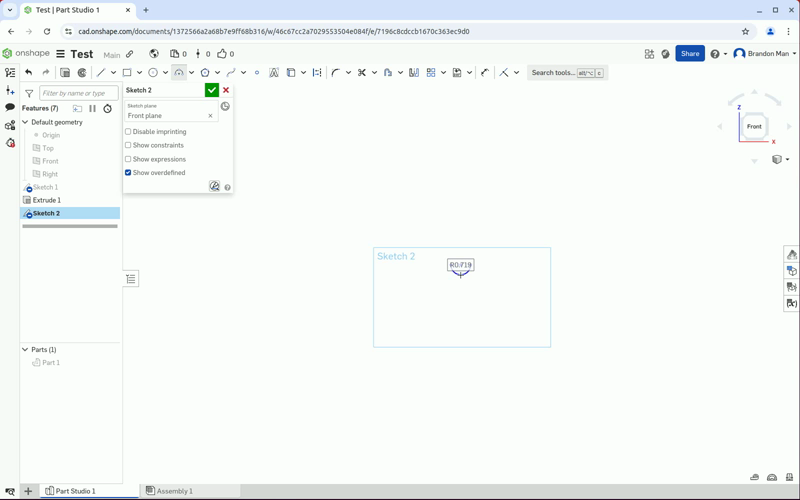
scroll(-6)
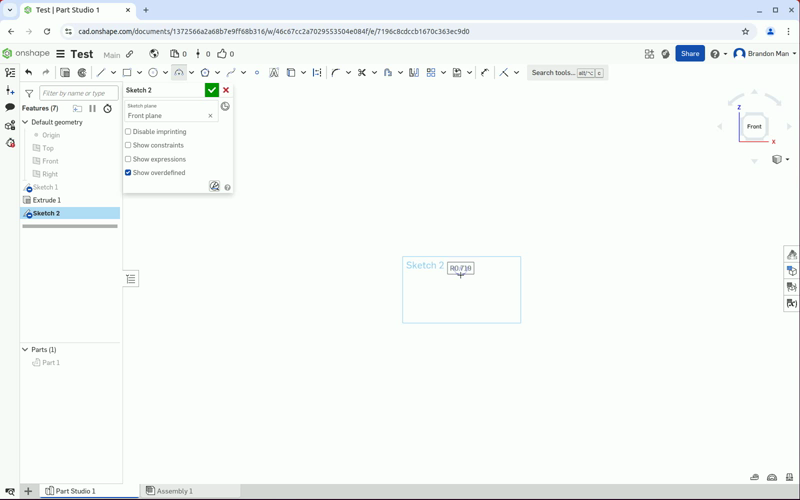
scroll(-6)
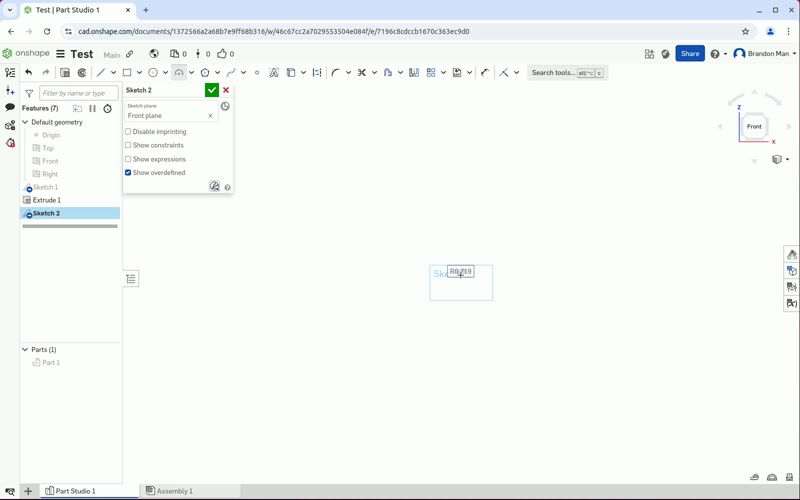
key_up(shift)
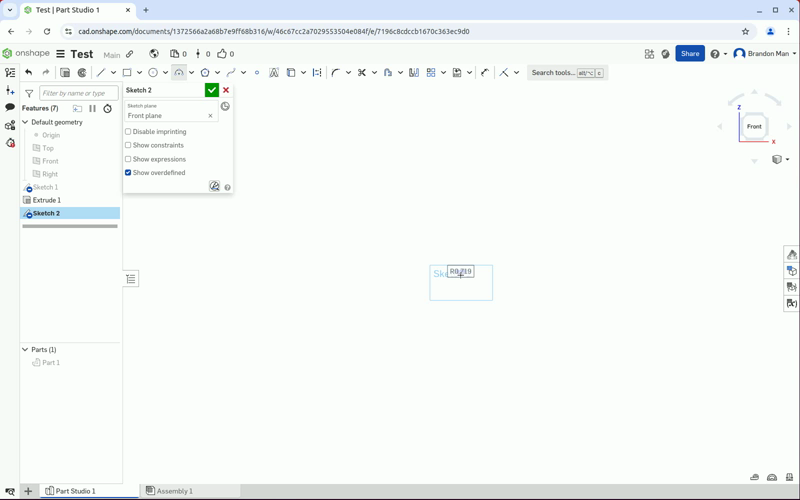
key(esc)
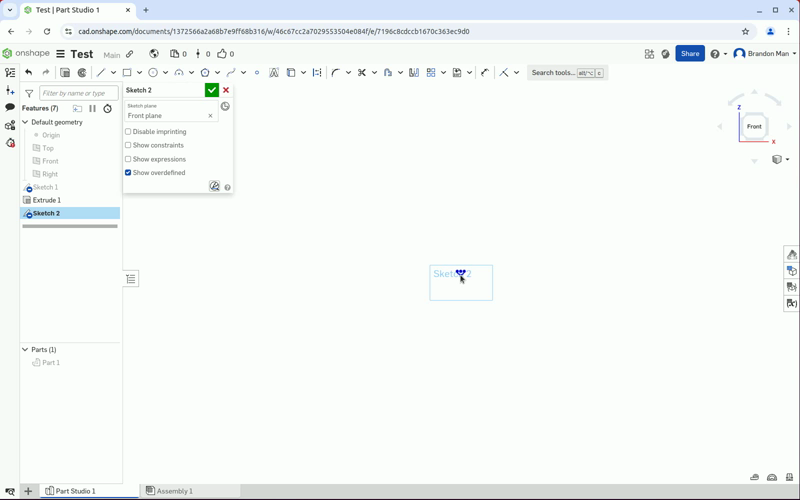
key(l)
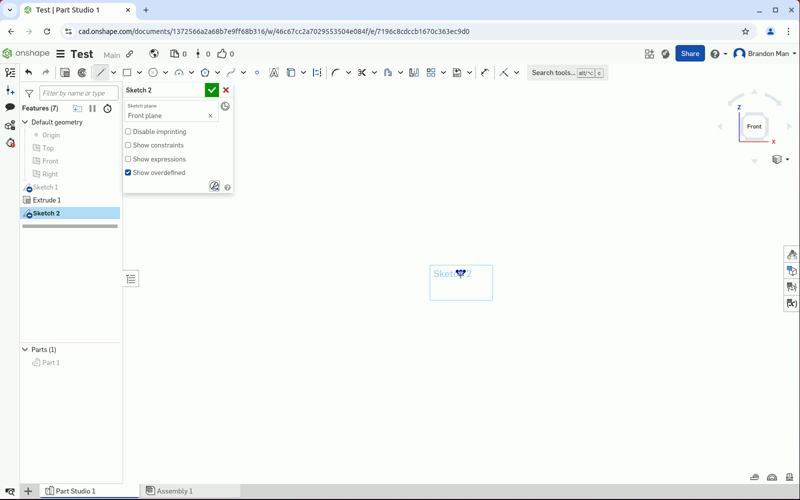
mouse_move(464, 271)
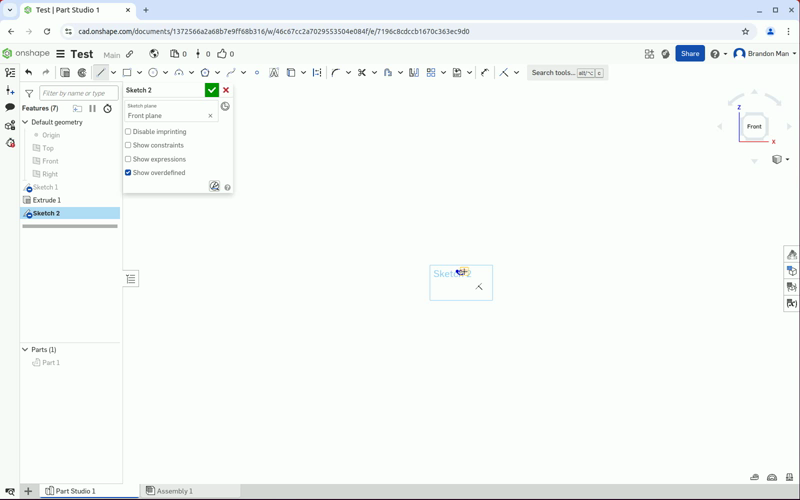
scroll(6)
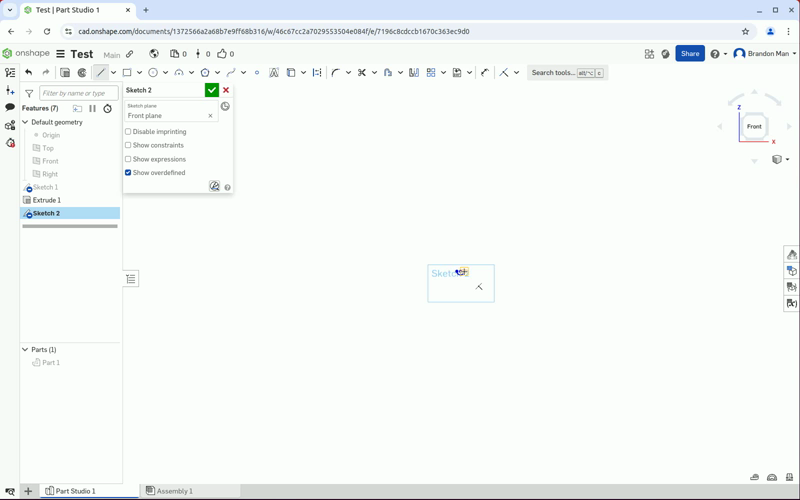
scroll(6)
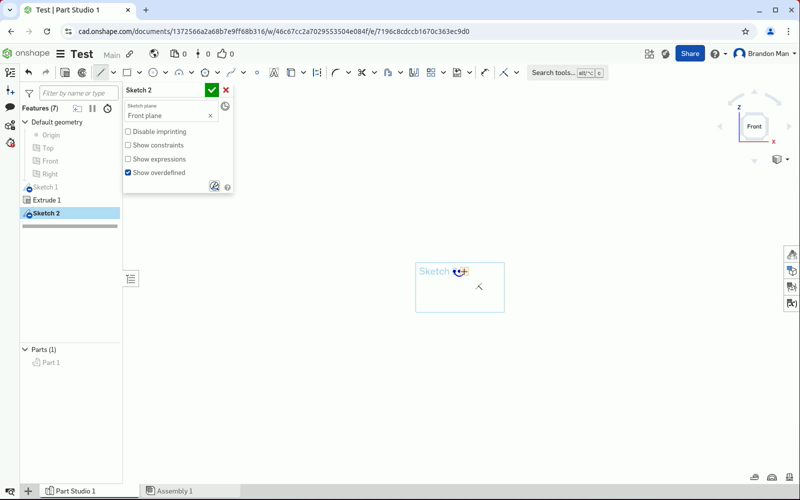
scroll(6)
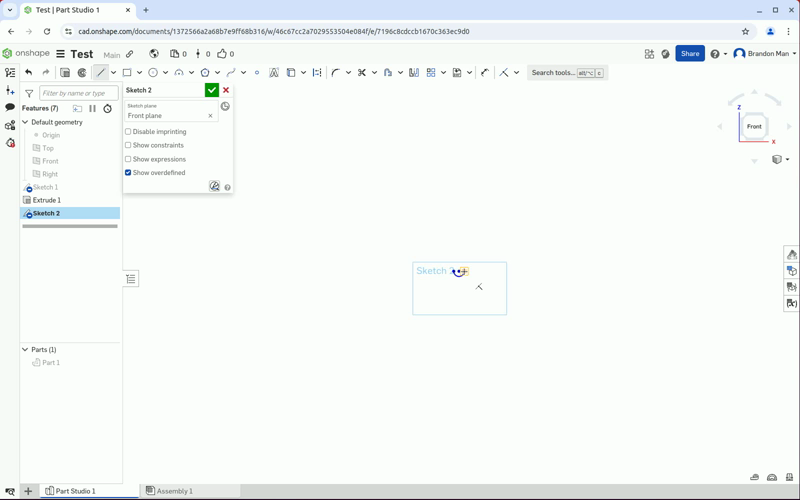
scroll(6)
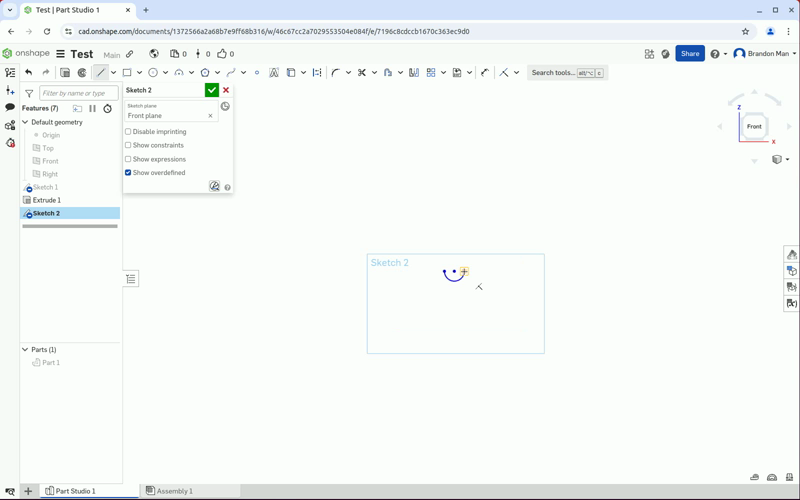
scroll(6)
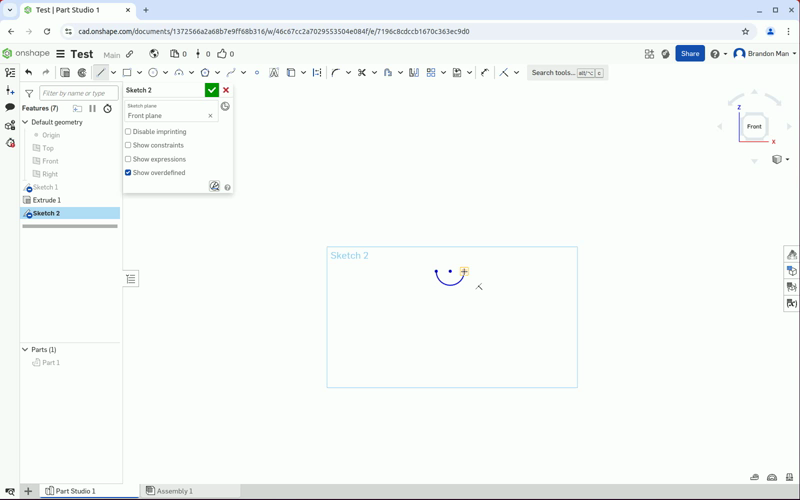
scroll(6)
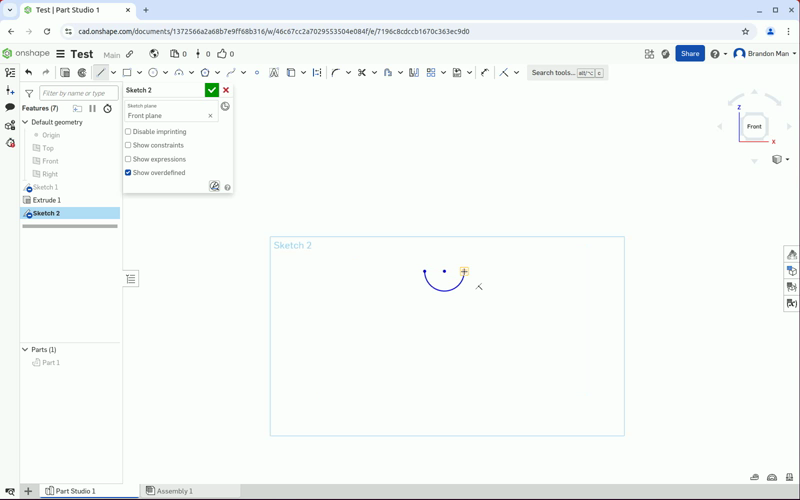
scroll(6)
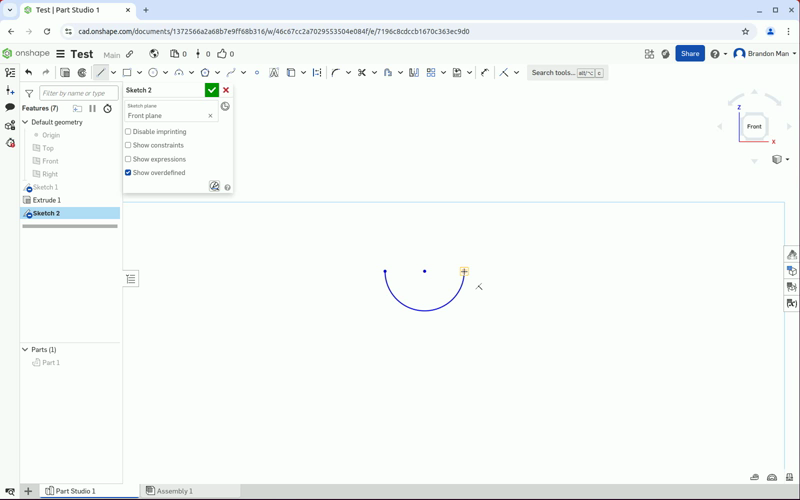
click(464, 271)
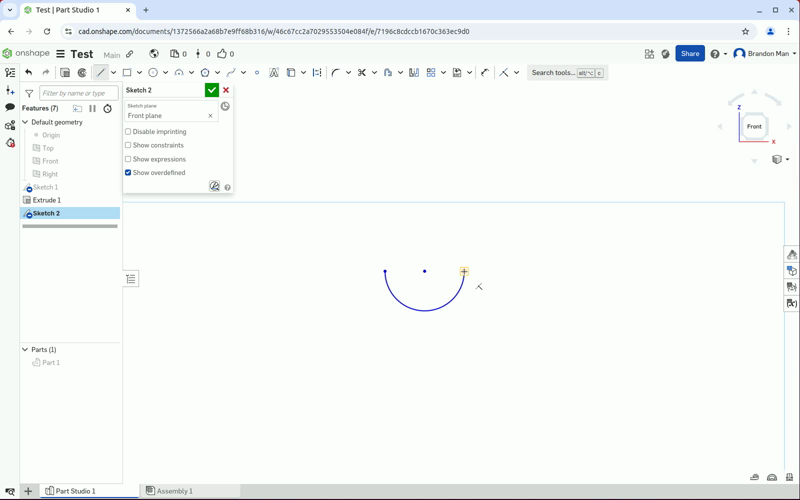
scroll(-6)
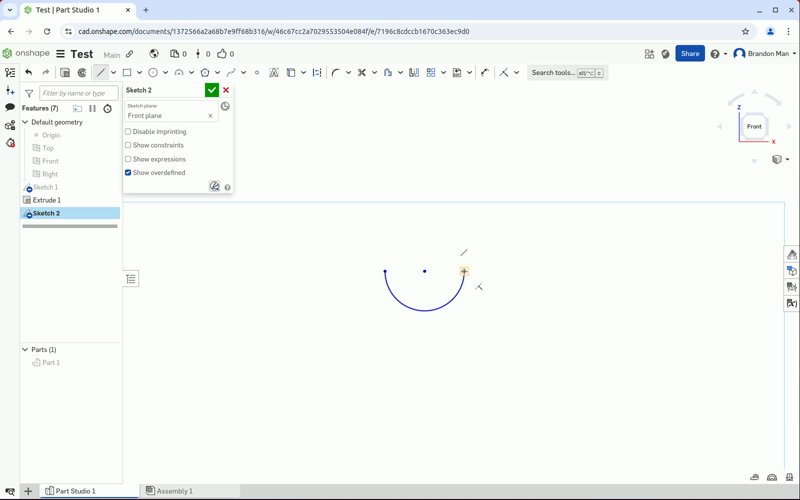
scroll(-6)
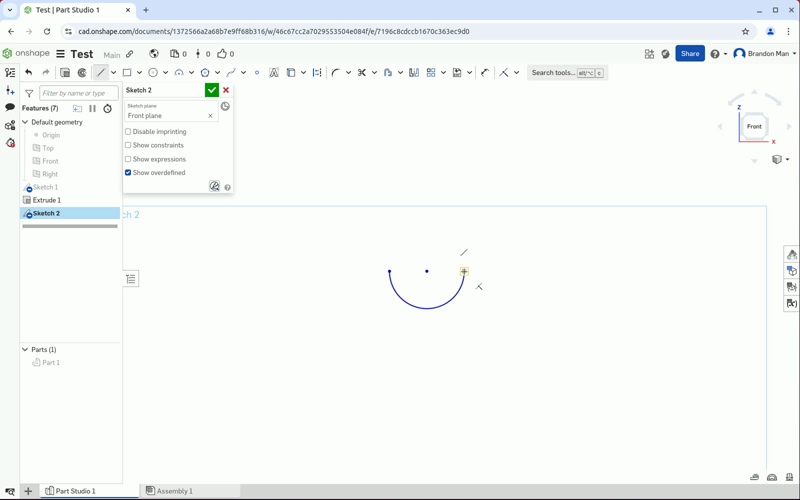
scroll(-6)
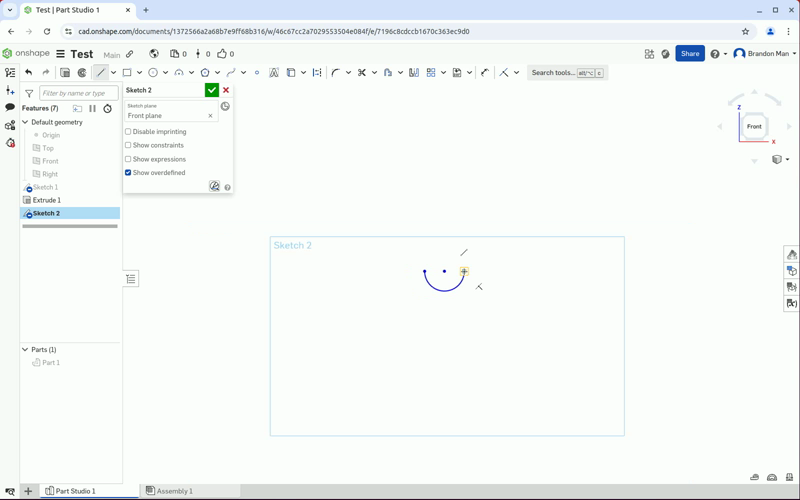
scroll(-6)
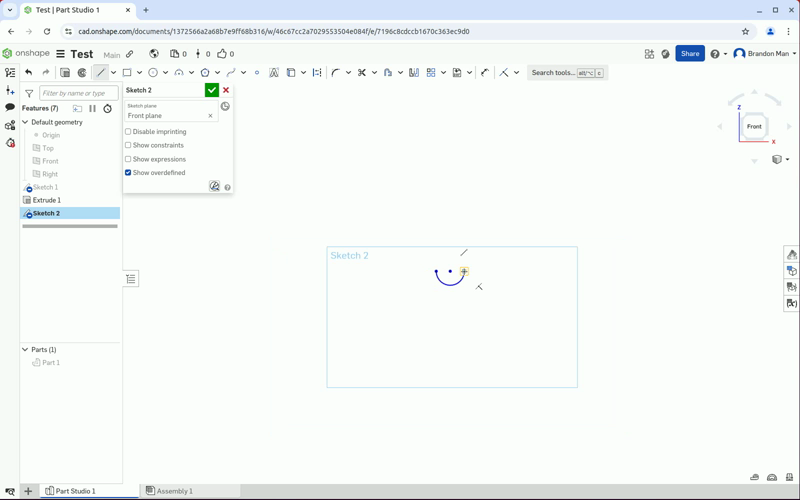
scroll(-6)
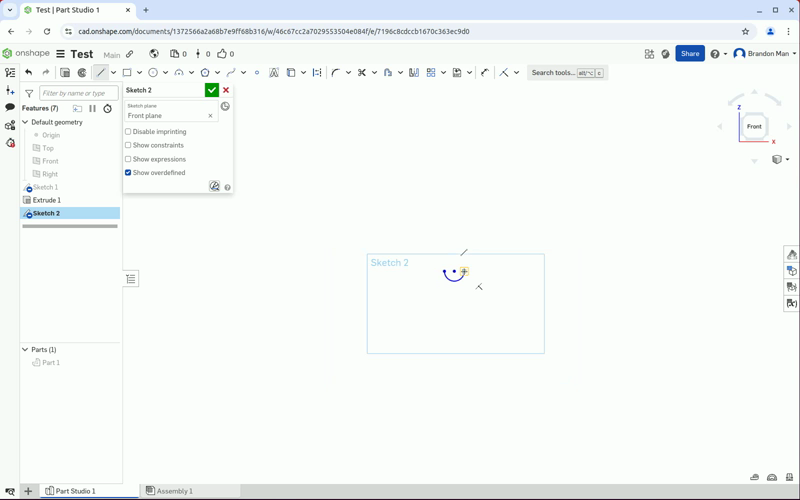
scroll(-6)
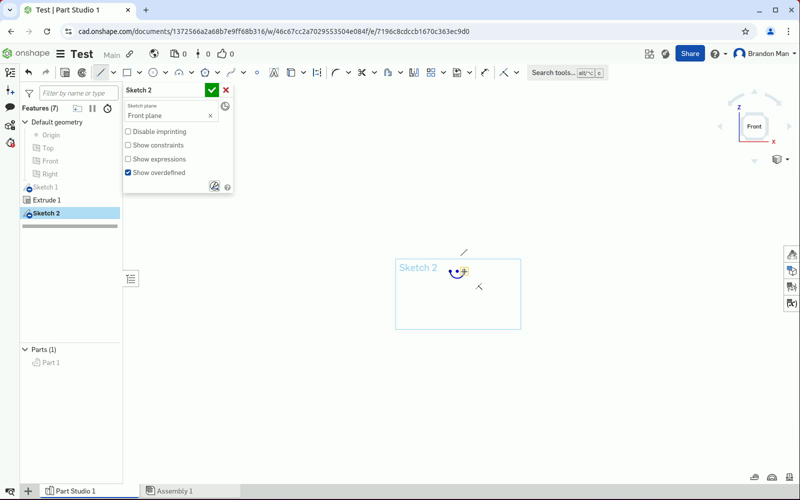
scroll(-6)
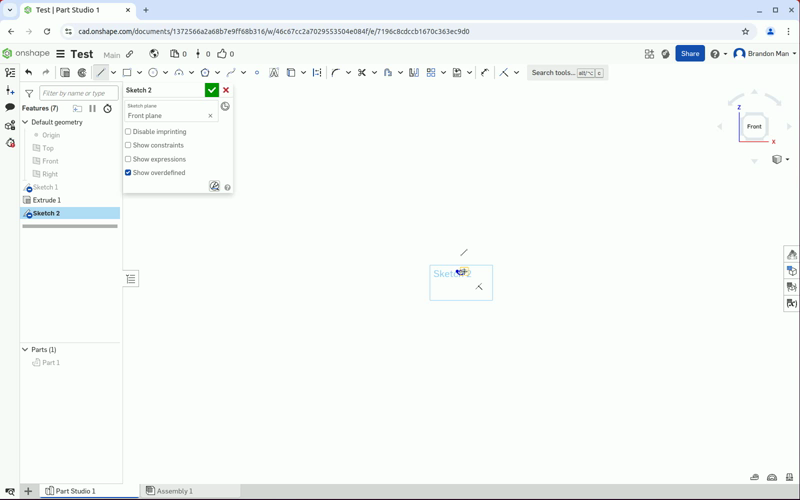
mouse_move(494, 271)
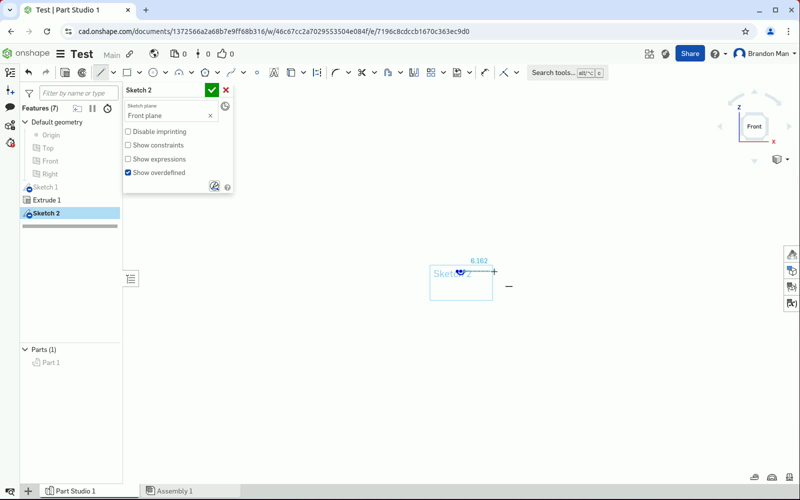
key_down(shift)
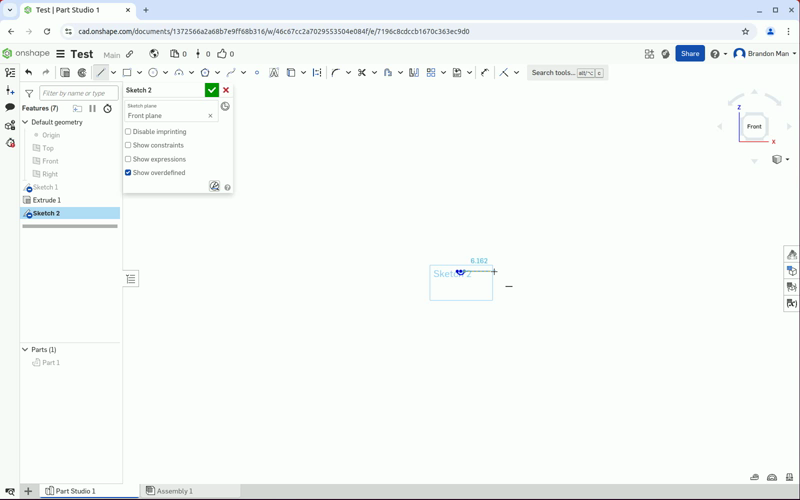
mouse_move(457, 271)
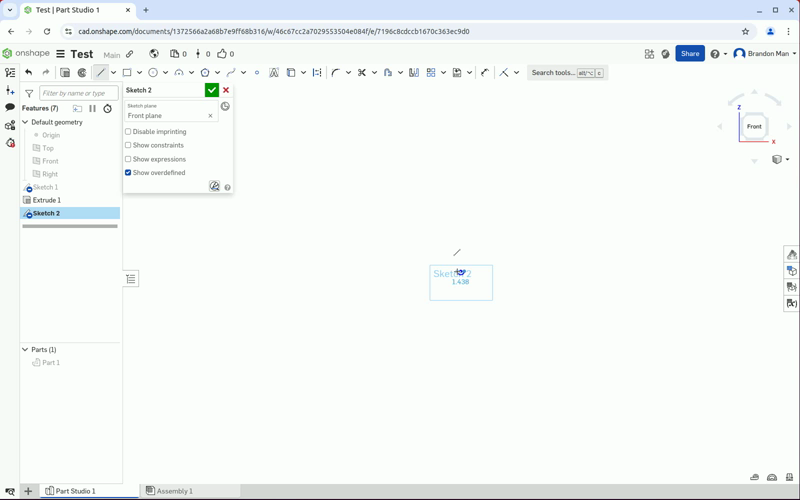
scroll(6)
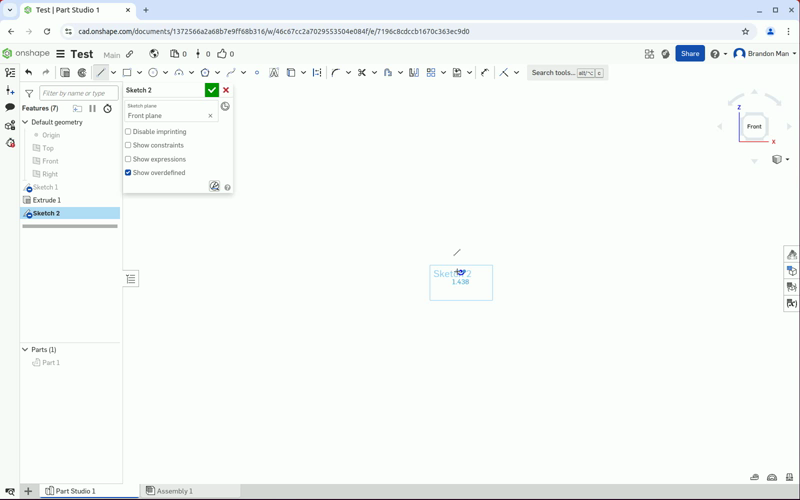
scroll(6)
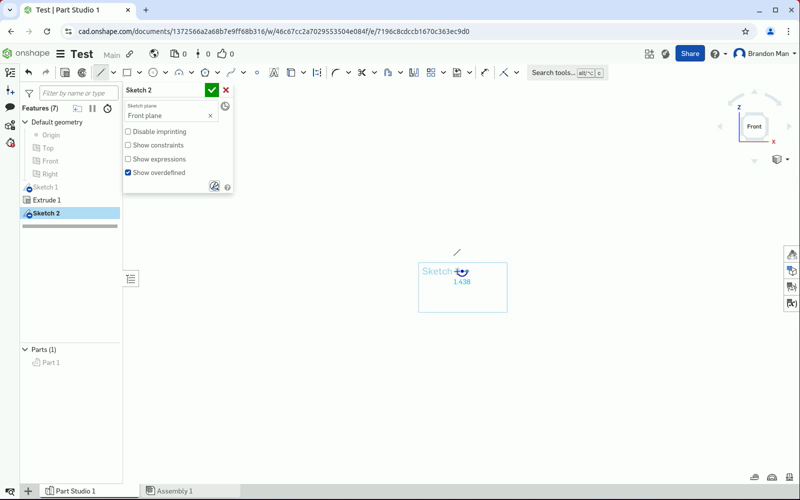
scroll(6)
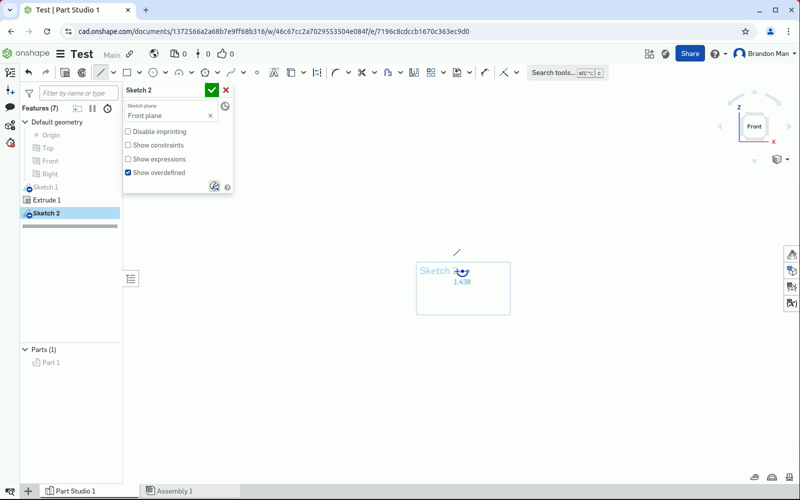
scroll(6)
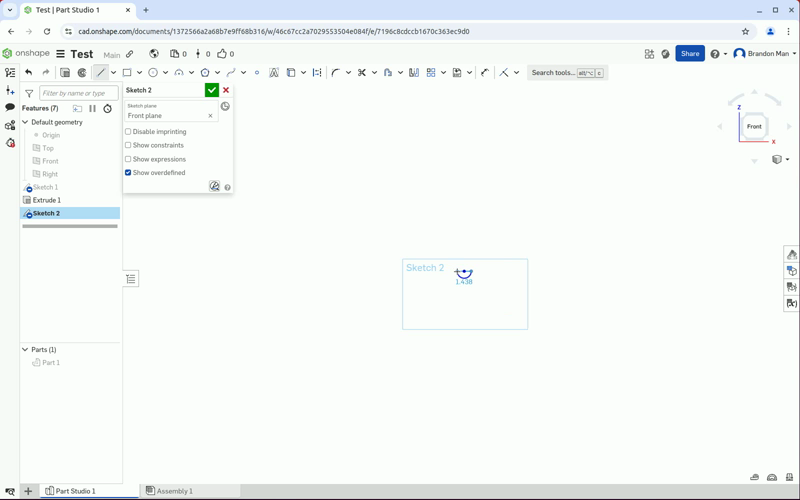
scroll(6)
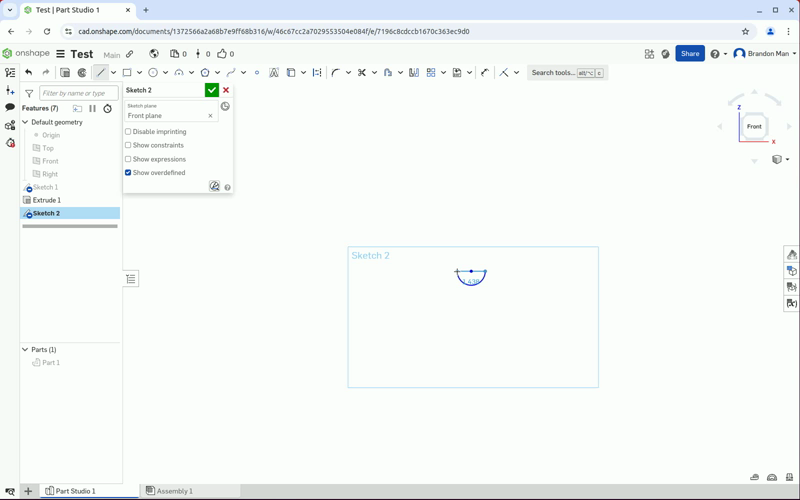
scroll(6)
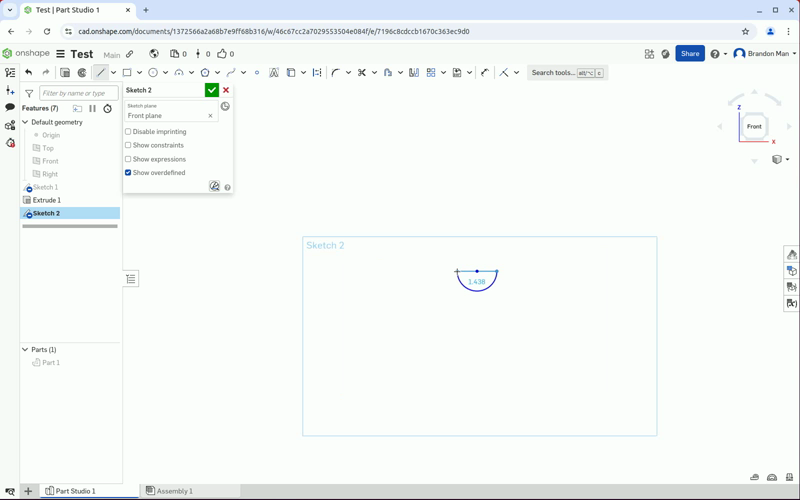
scroll(6)
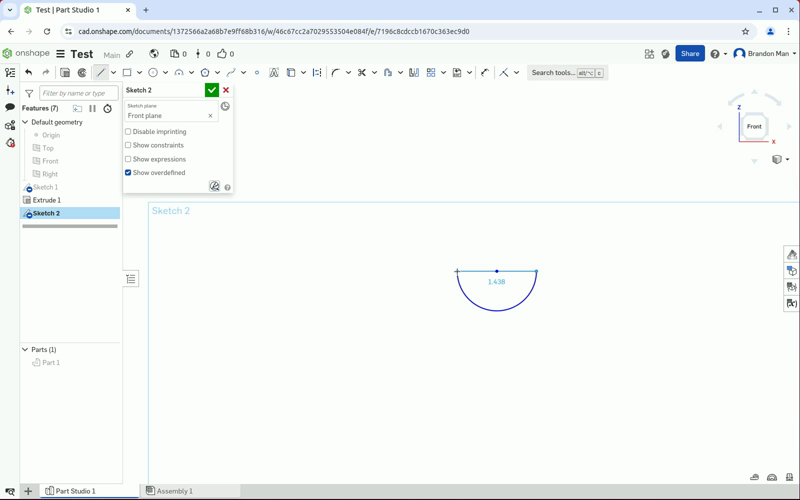
key_up(shift)
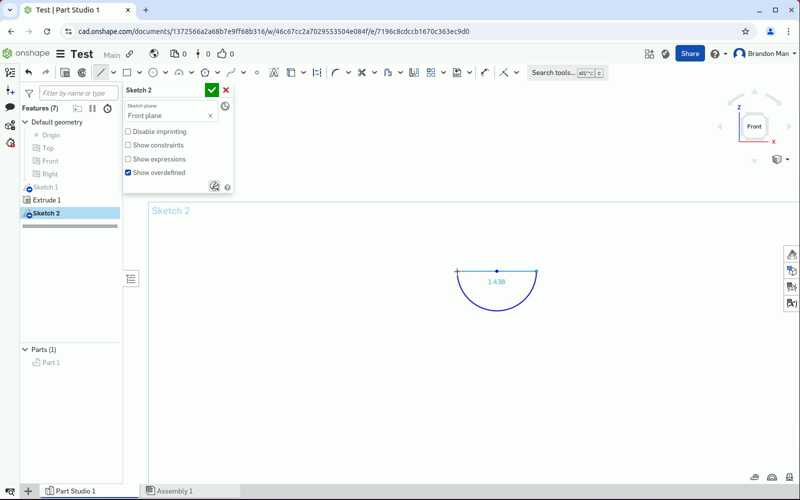
click(457, 271)
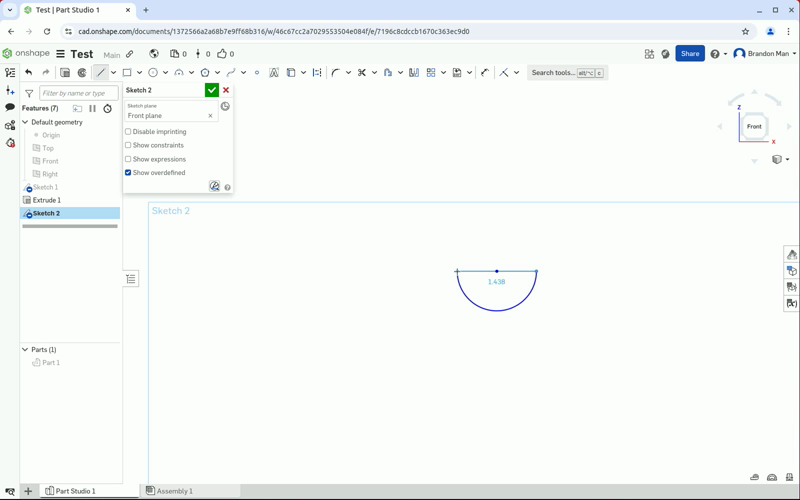
scroll(-6)
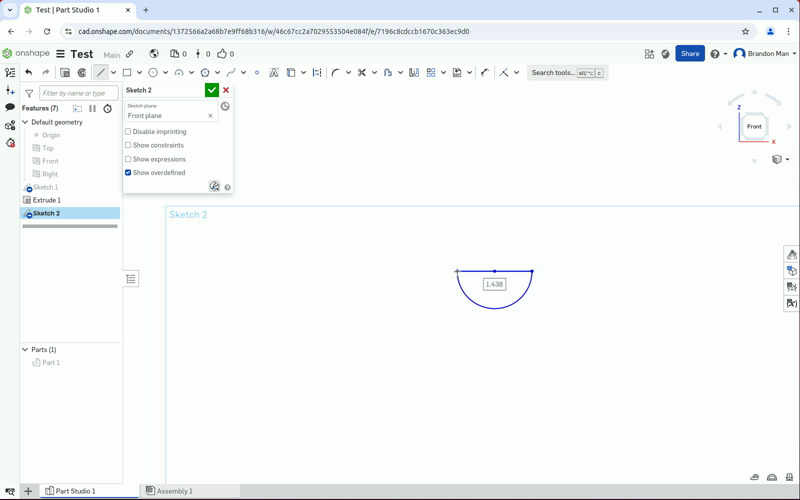
scroll(-6)
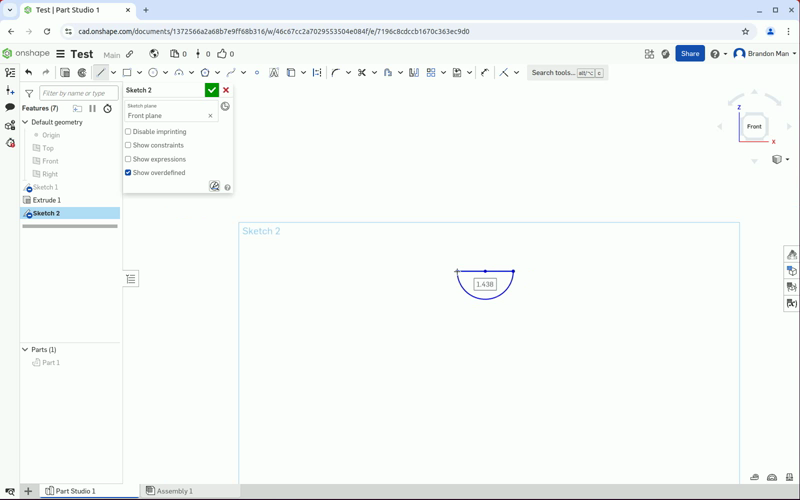
scroll(-6)
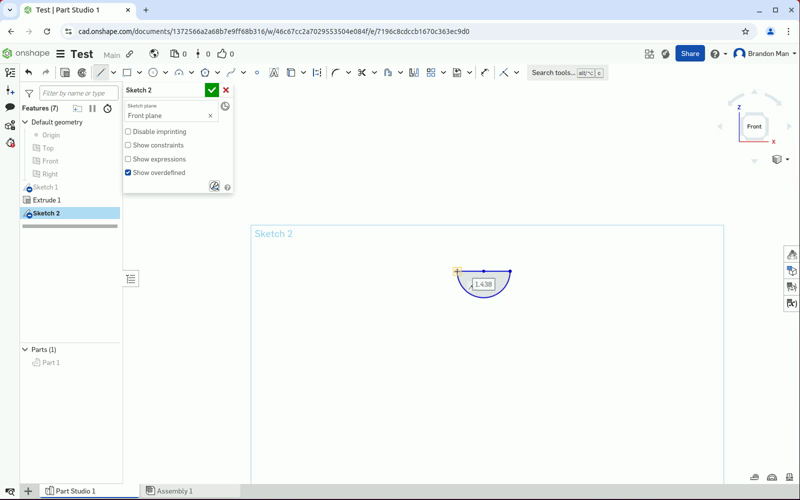
scroll(-6)
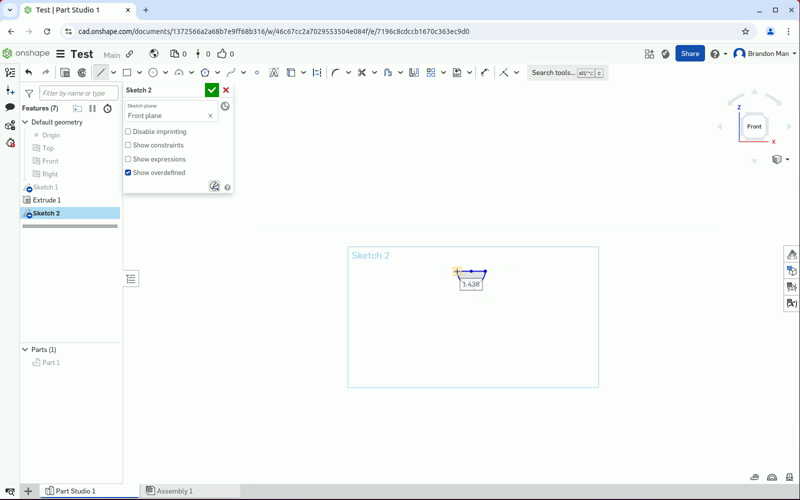
scroll(-6)
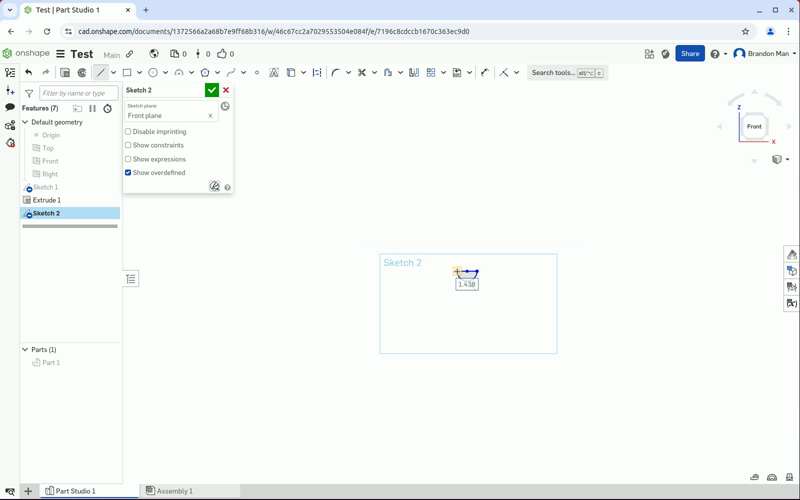
scroll(-6)
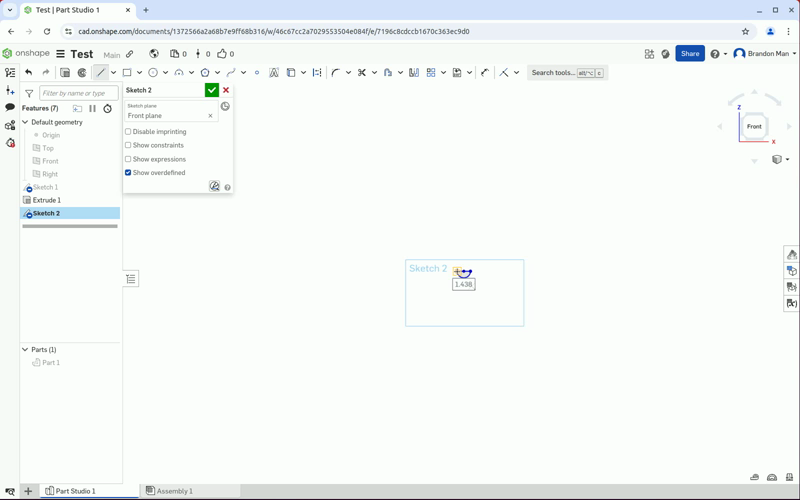
scroll(-6)
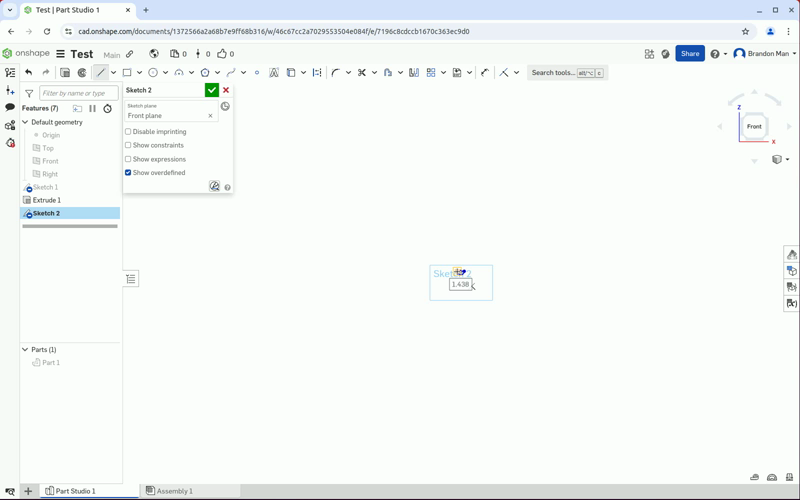
key(esc)
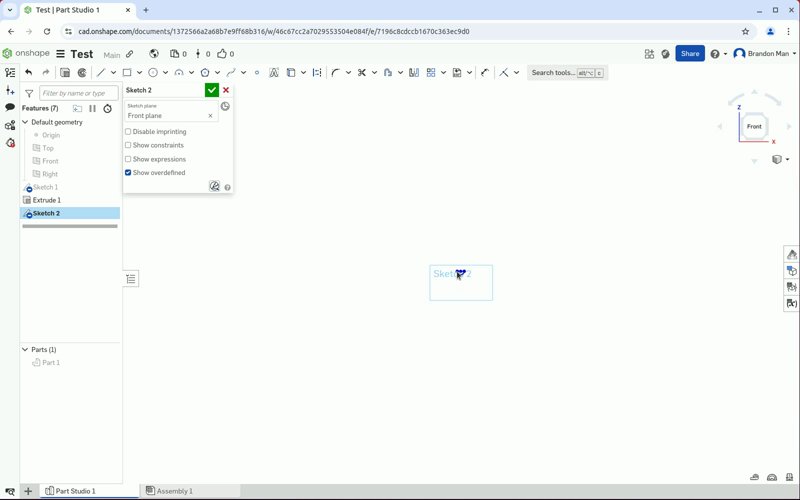
mouse_move(459, 271)
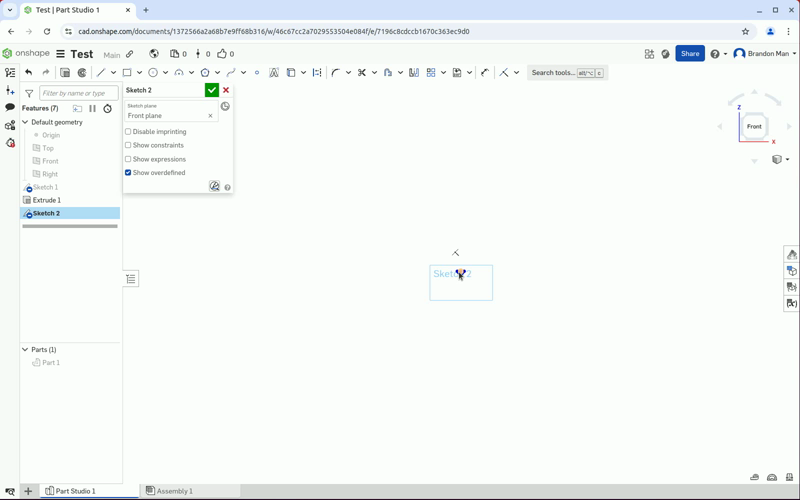
scroll(6)
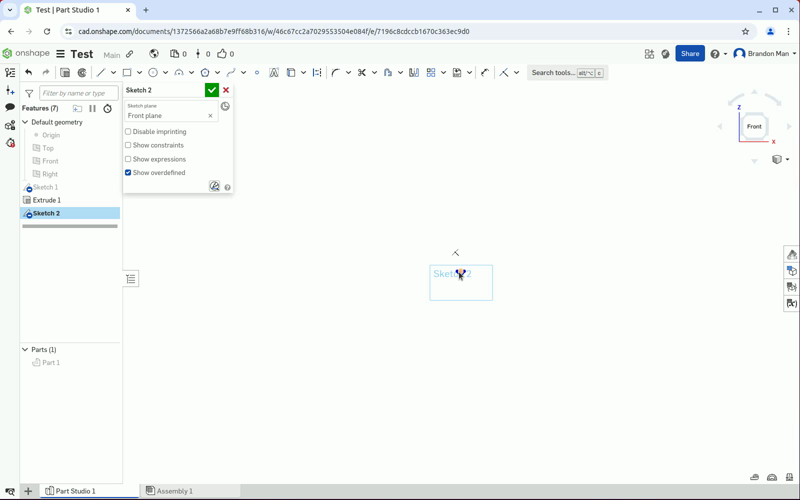
scroll(6)
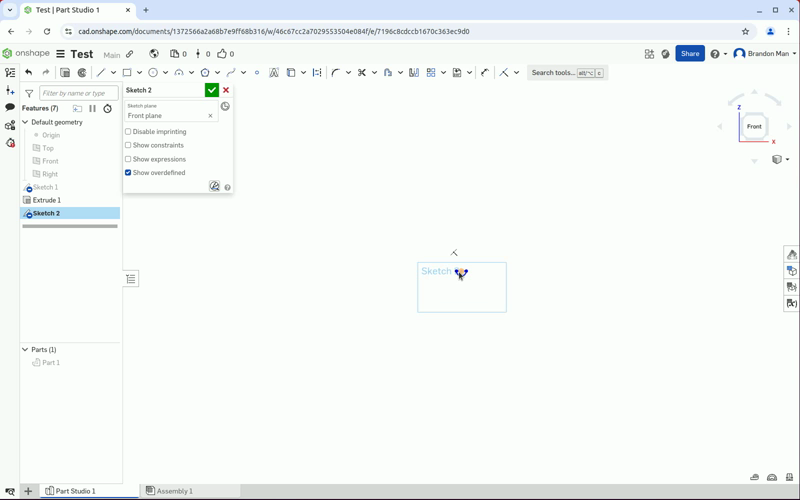
scroll(6)
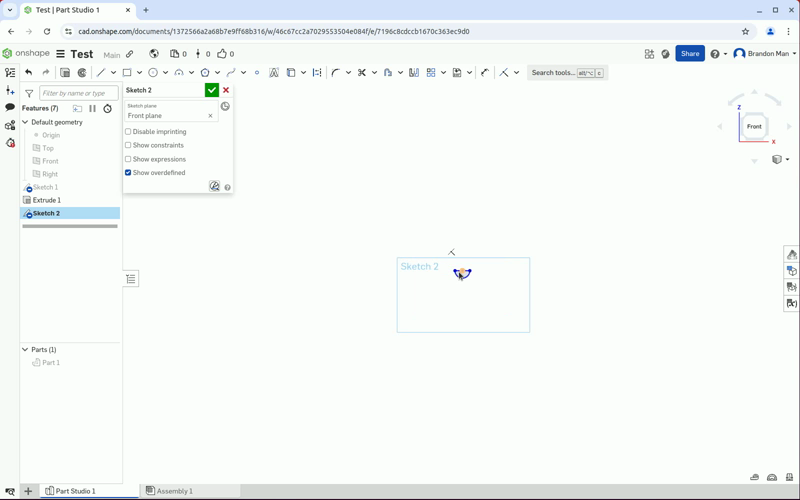
scroll(6)
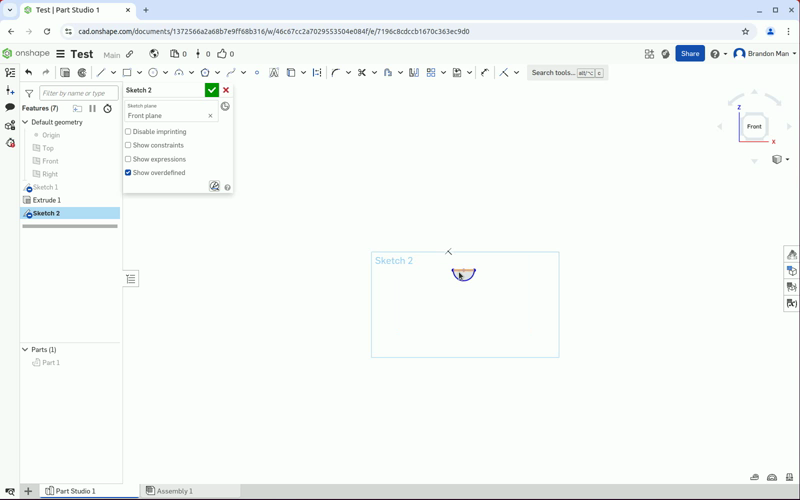
scroll(6)
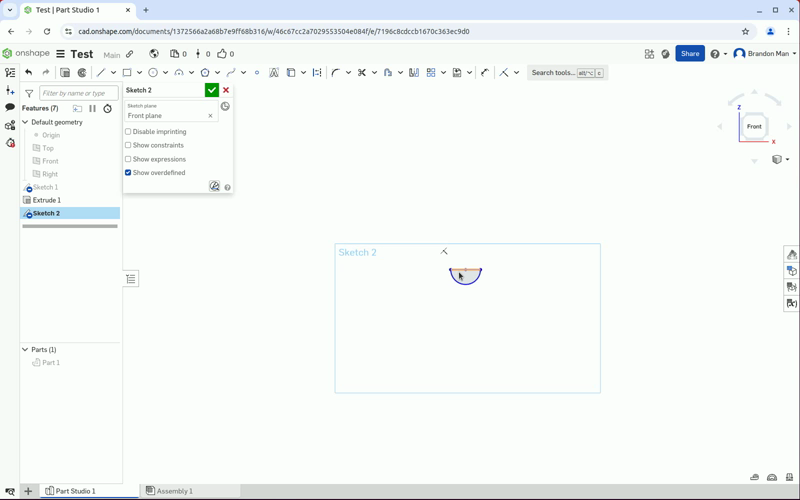
scroll(6)
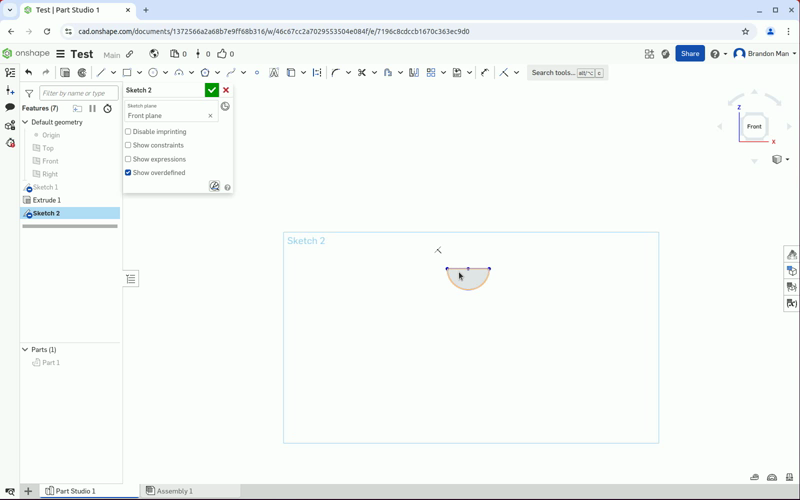
scroll(6)
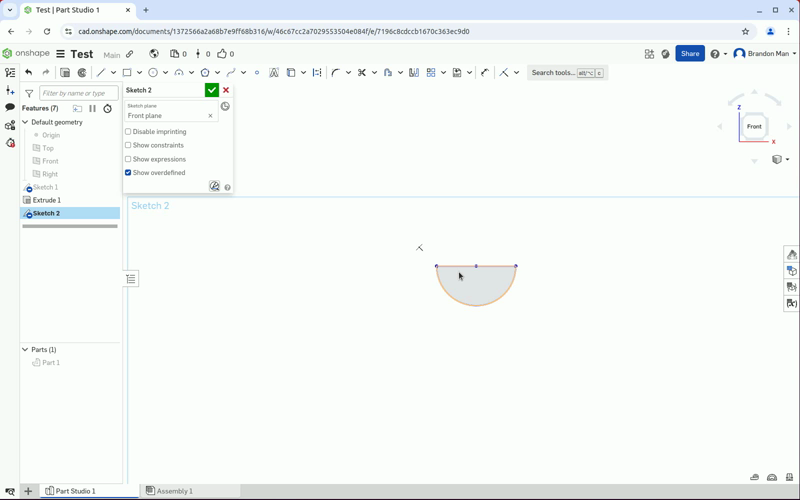
click(459, 271)
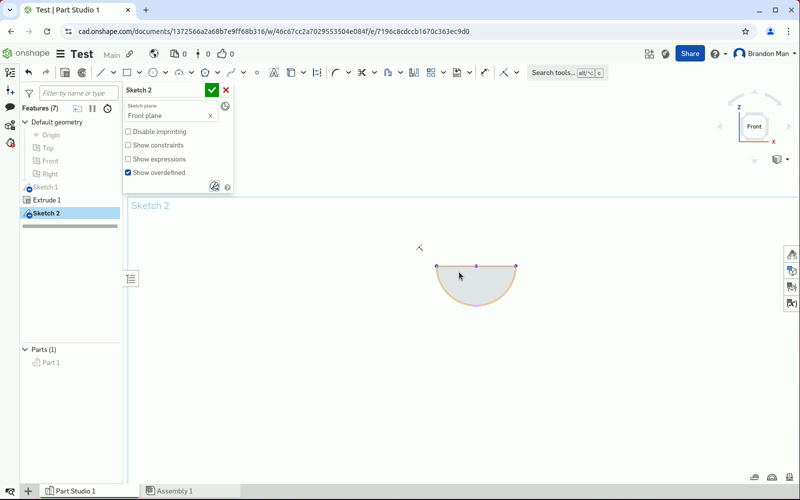
scroll(-6)
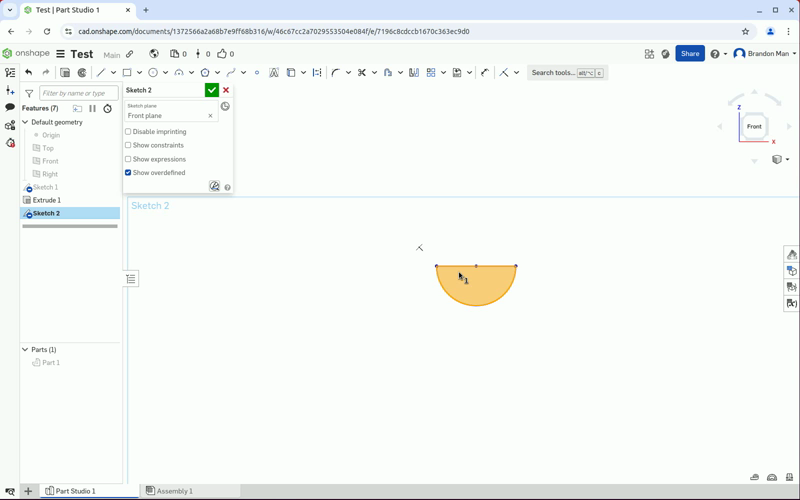
scroll(-6)
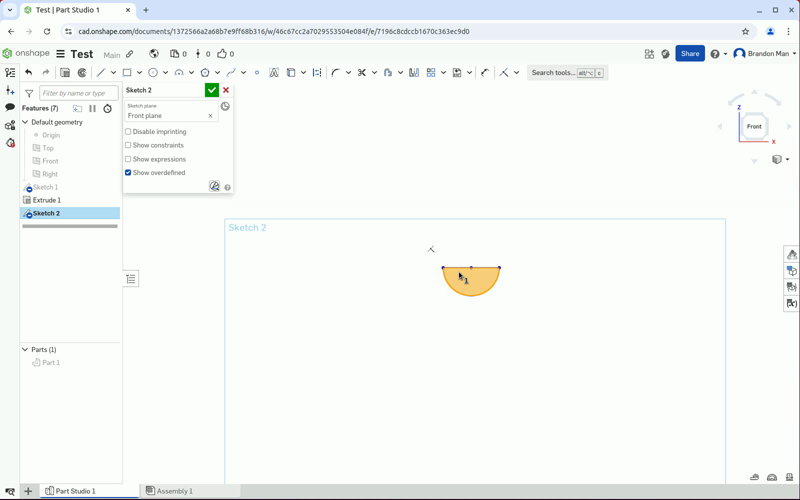
scroll(-6)
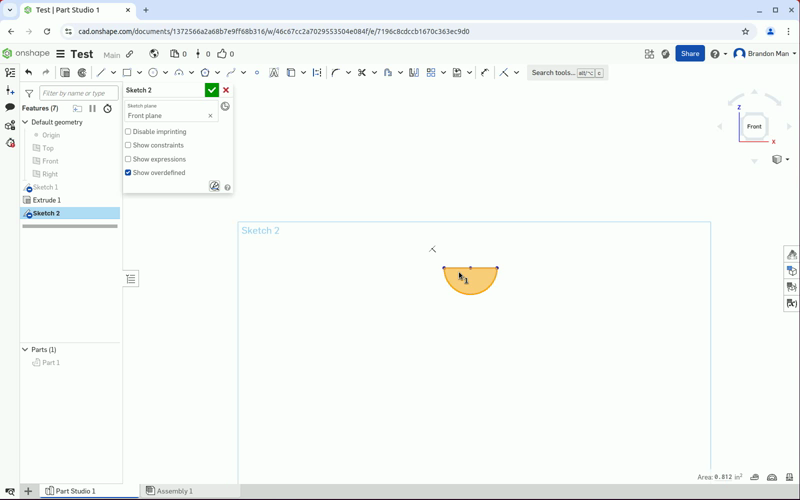
scroll(-6)
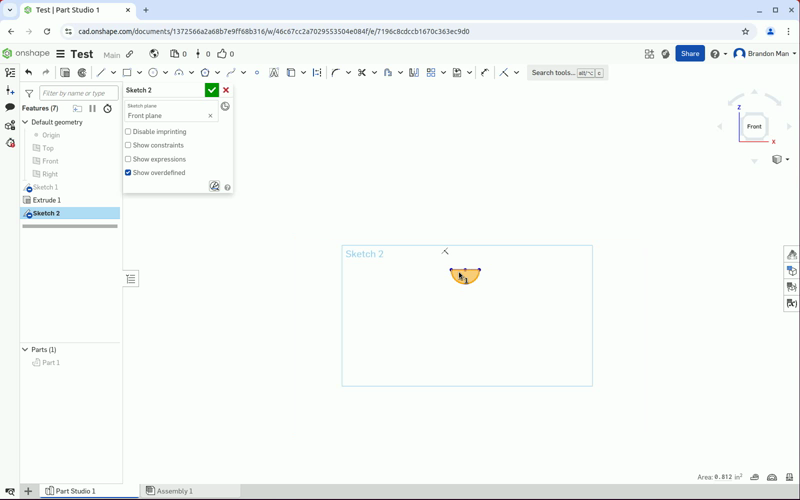
scroll(-6)
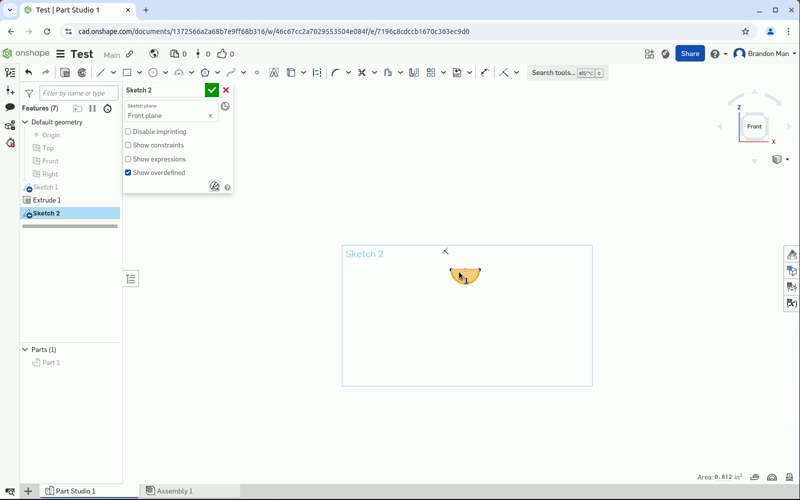
scroll(-6)
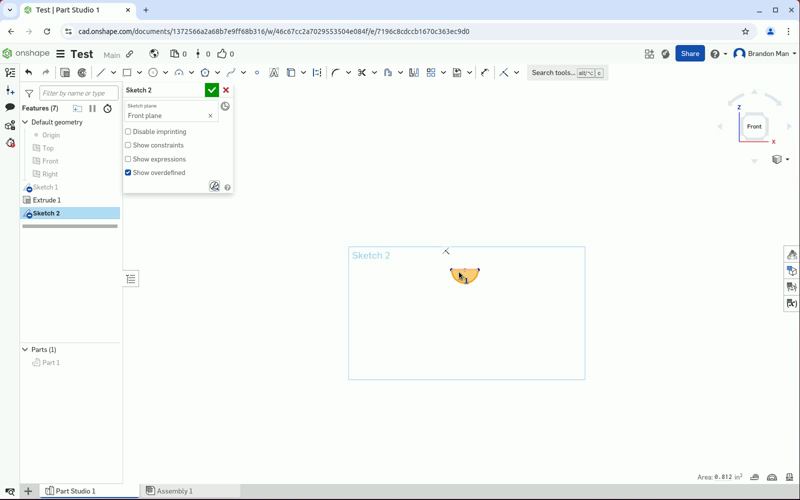
scroll(-6)
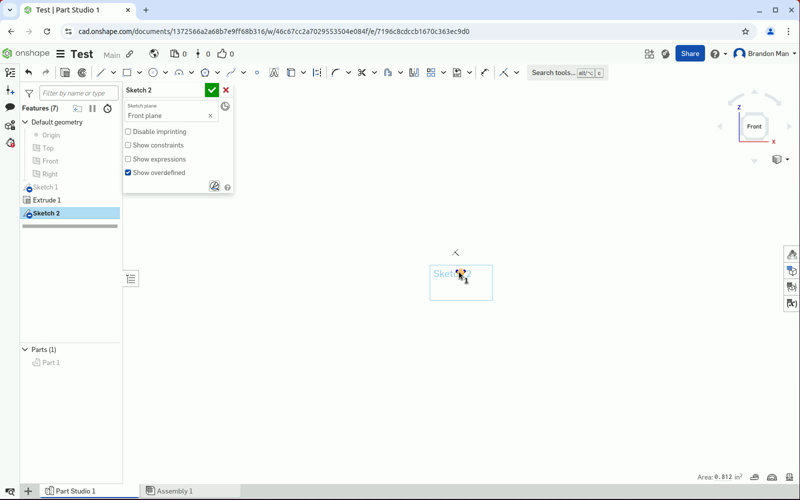
mouse_move(73, 352)
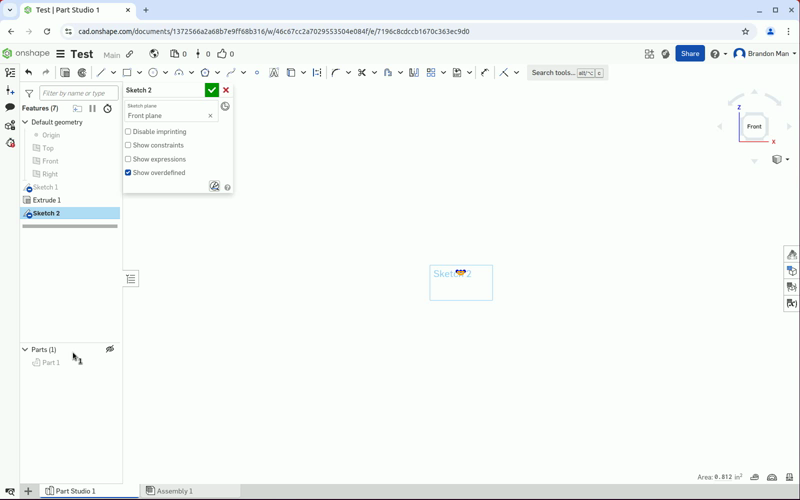
key(shift+y)
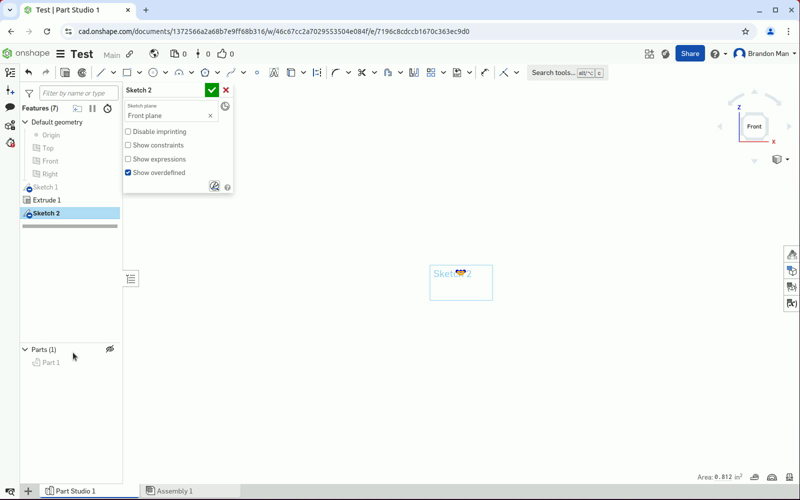
key(shift+e)
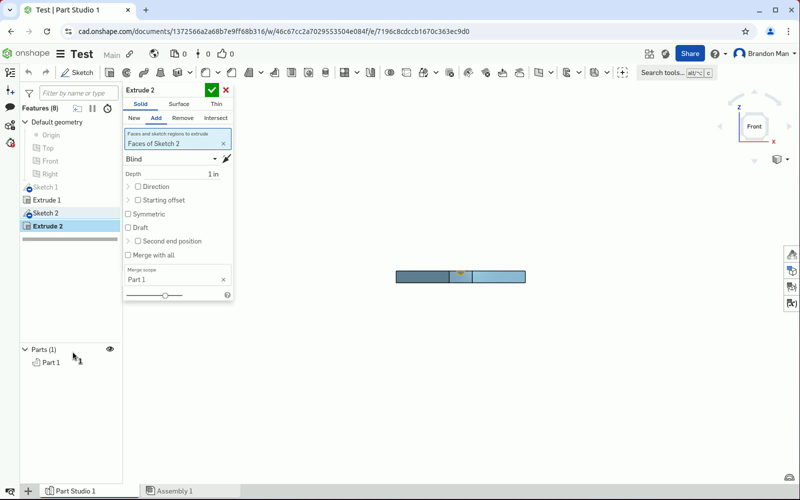
mouse_move(143, 106)
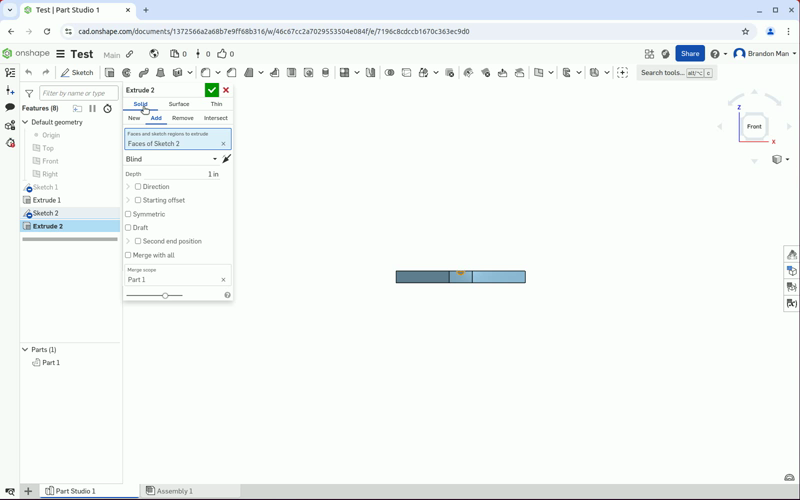
click(143, 106)
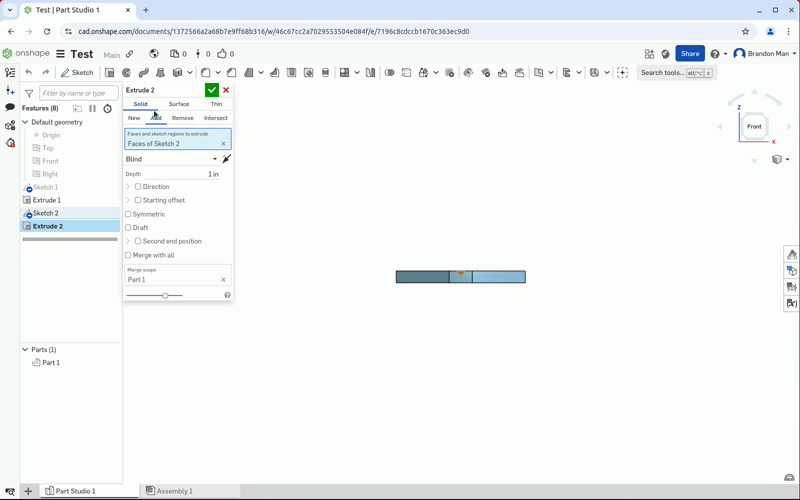
mouse_move(186, 120)
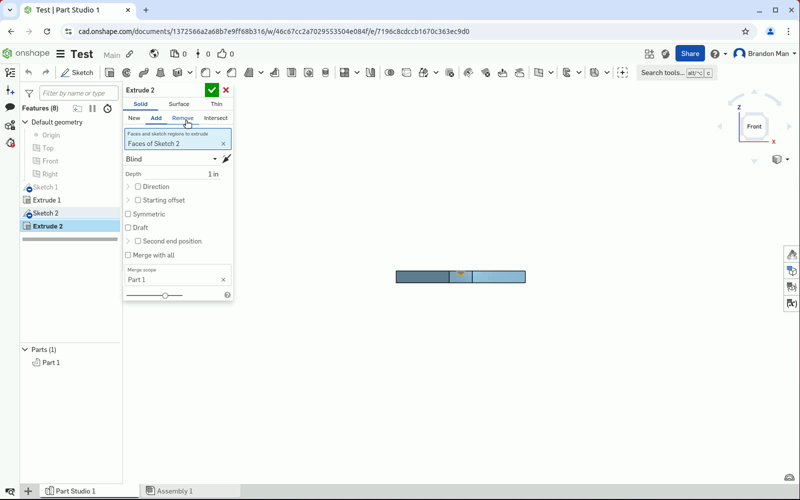
click(186, 120)
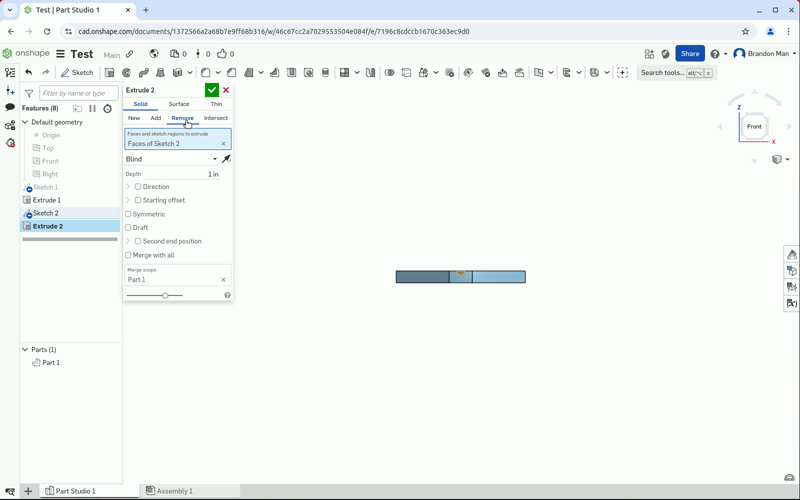
key(tab, 4)
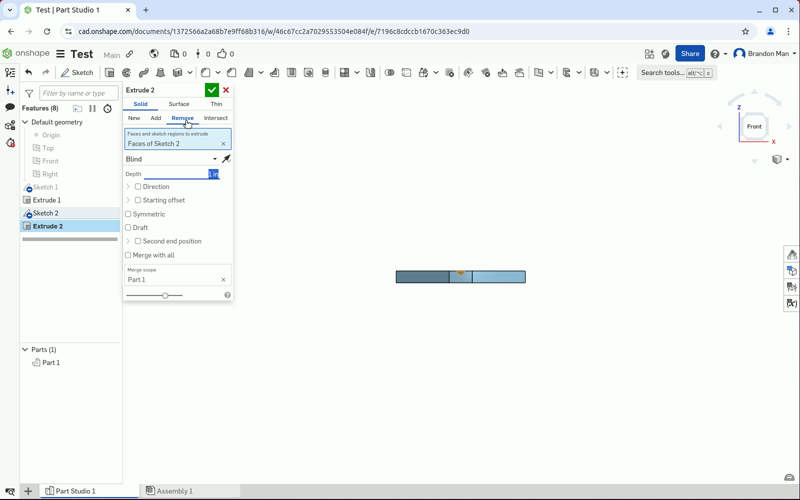
text(8.184)
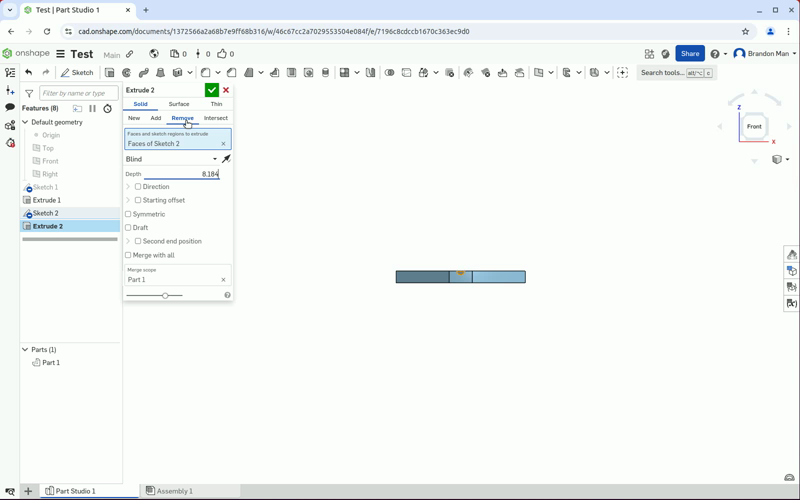
key(tab, 6)
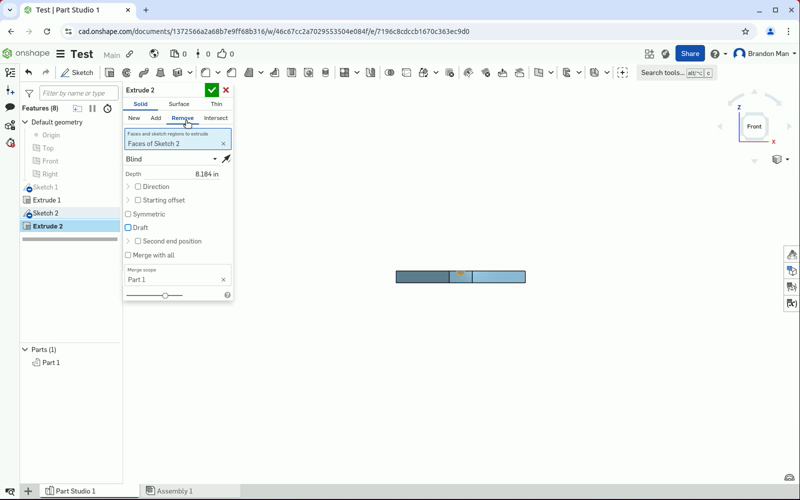
key(space)
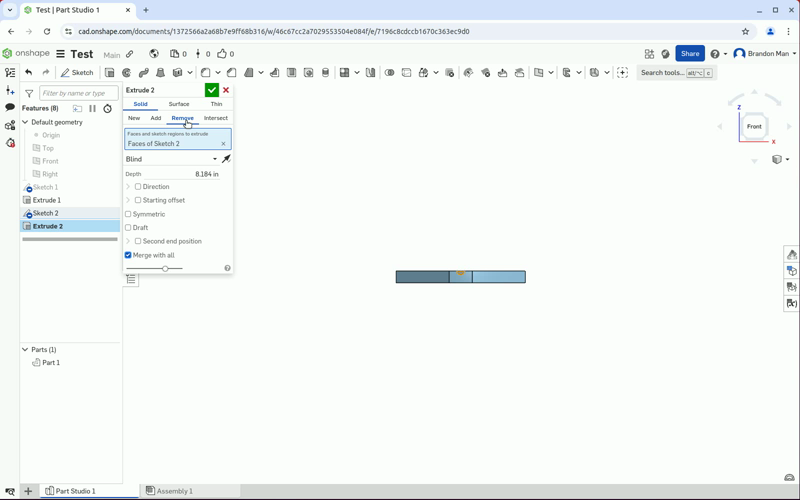
key(enter)
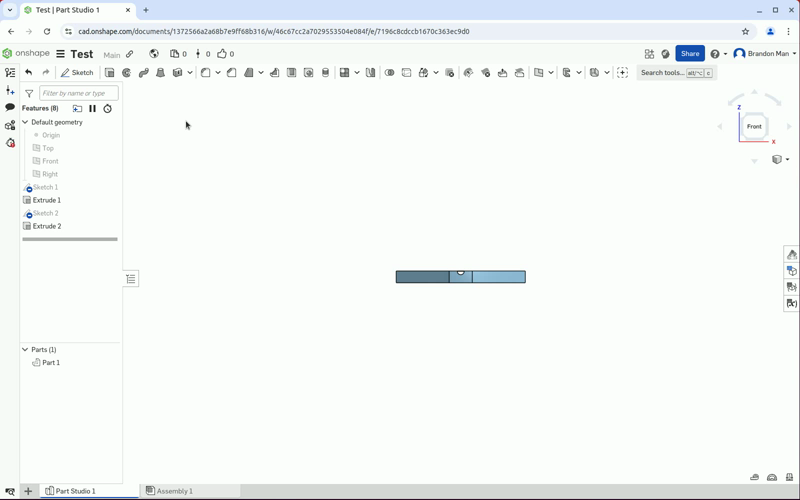
key(shift+h)
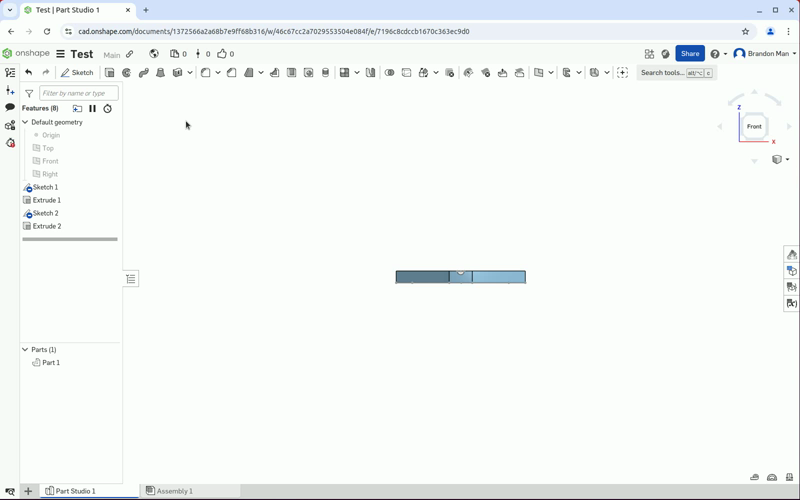
key(shift+h)
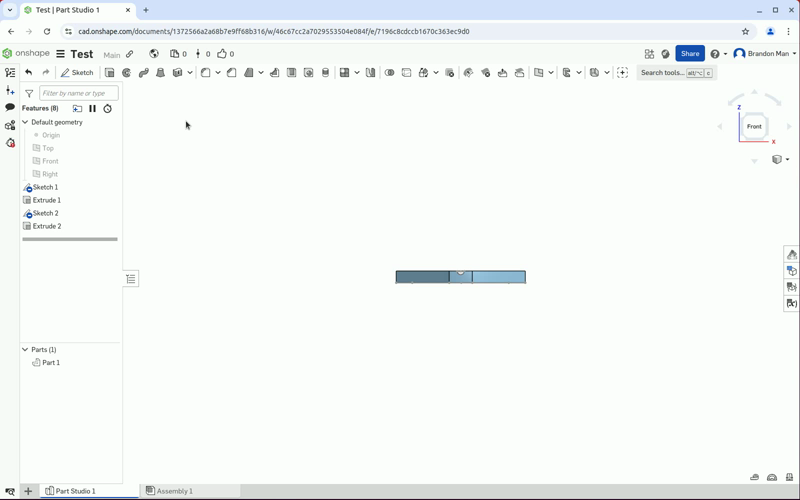
key(shift+7)
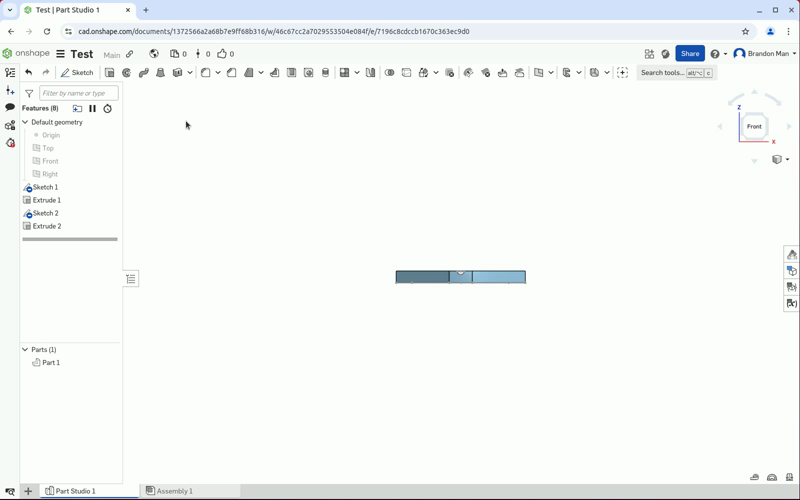
key(left, 2)
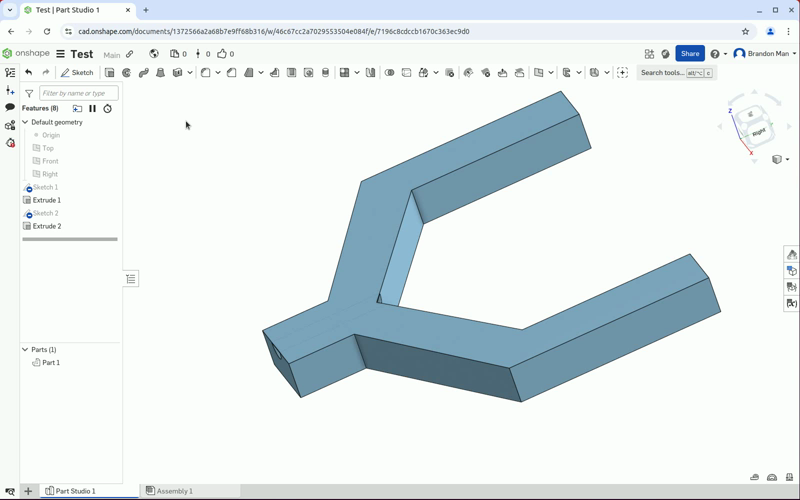
key(down, 2)
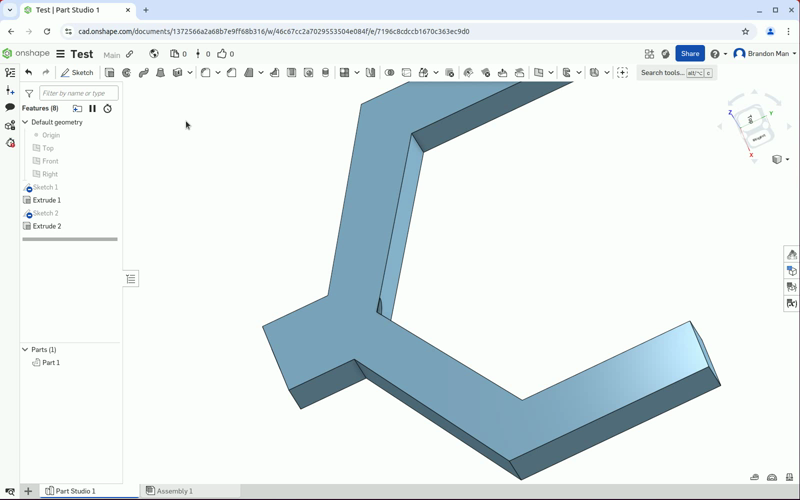
key(up, 2)
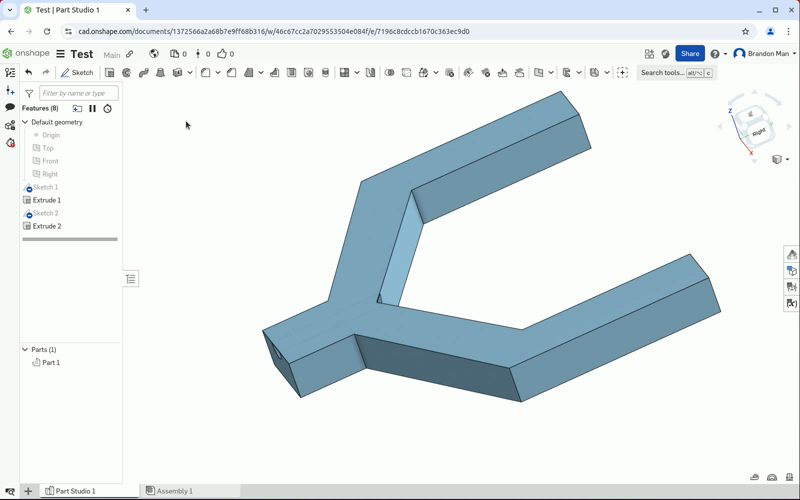
key(right, 2)
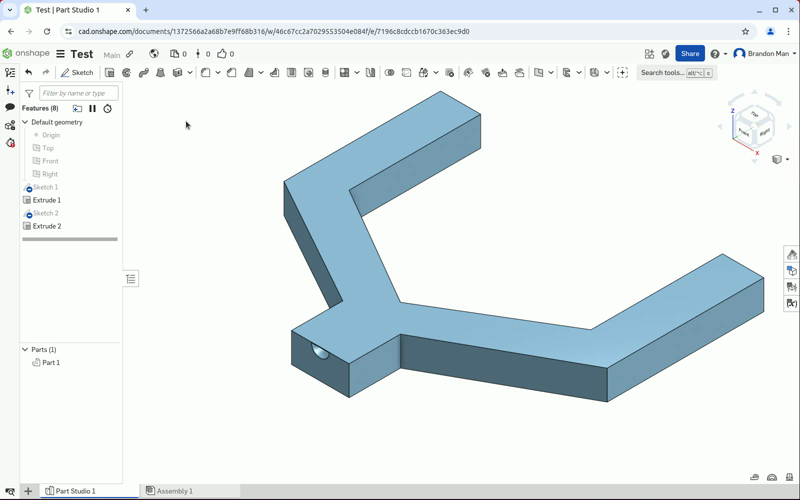
mouse_move(73, 189)
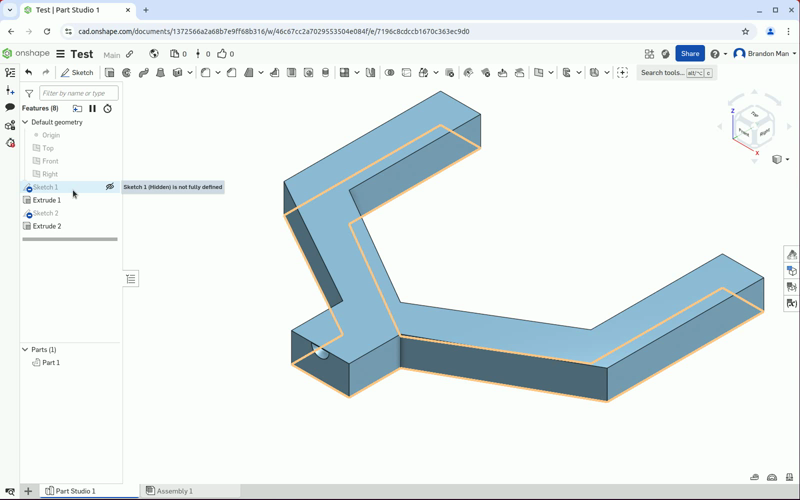
click(73, 189)